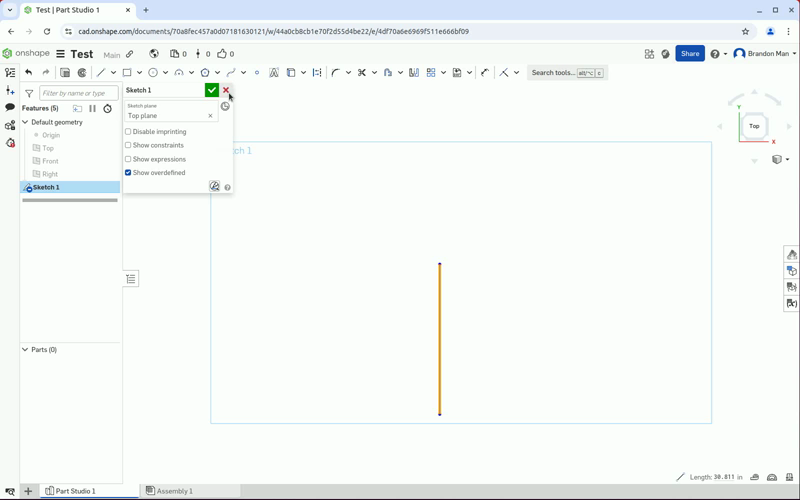
key(shift+h)
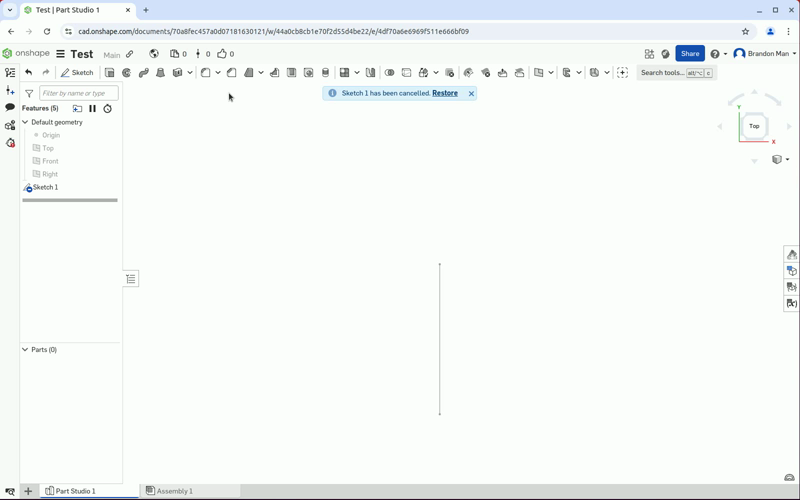
mouse_move(73, 352)
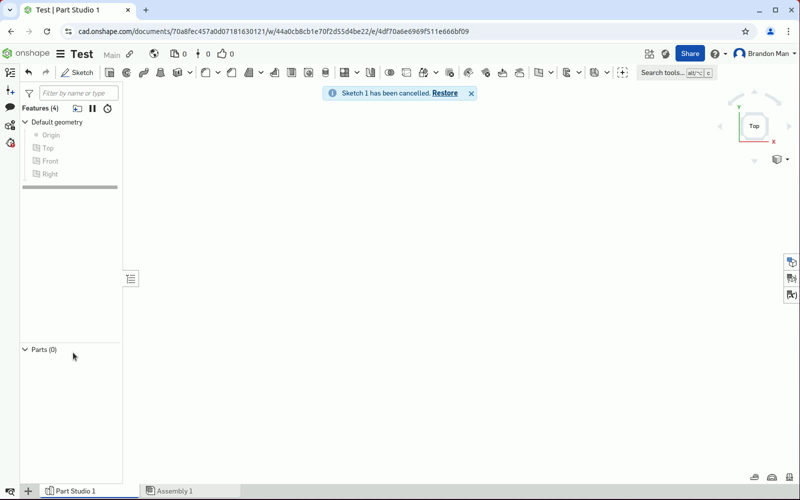
key(y)
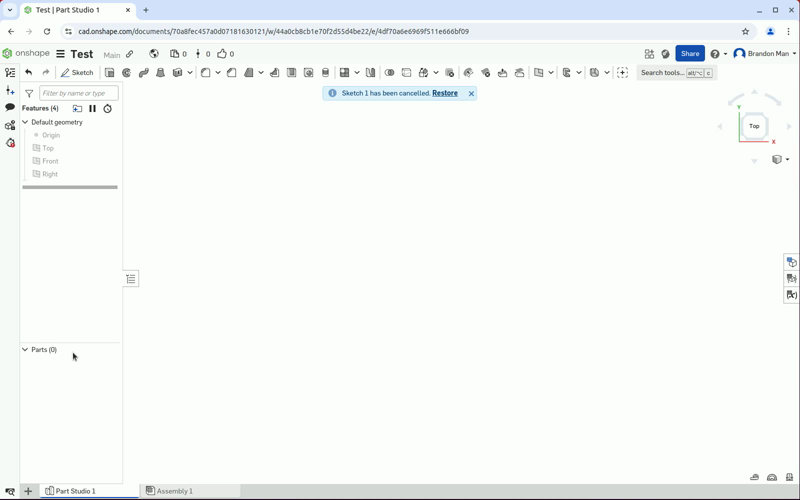
key(shift+p)
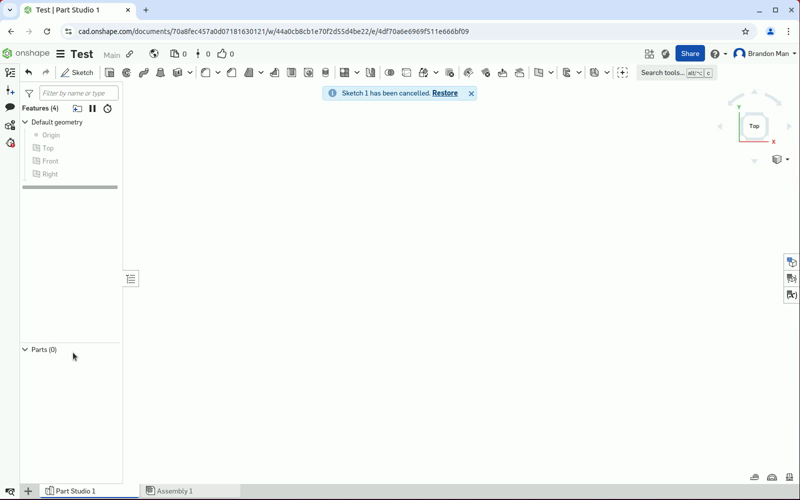
key(space)
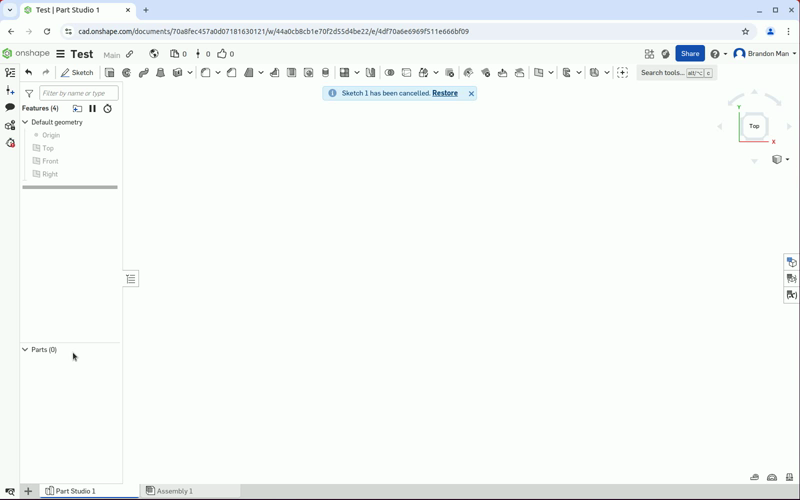
key_down(shift)
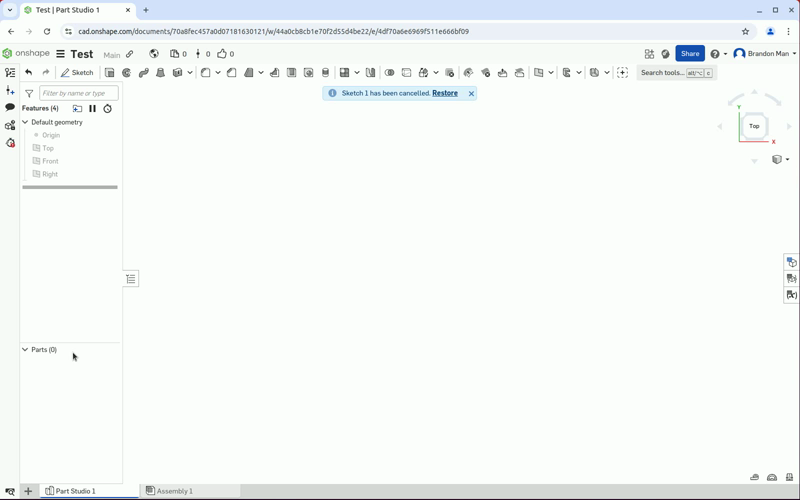
key(up)
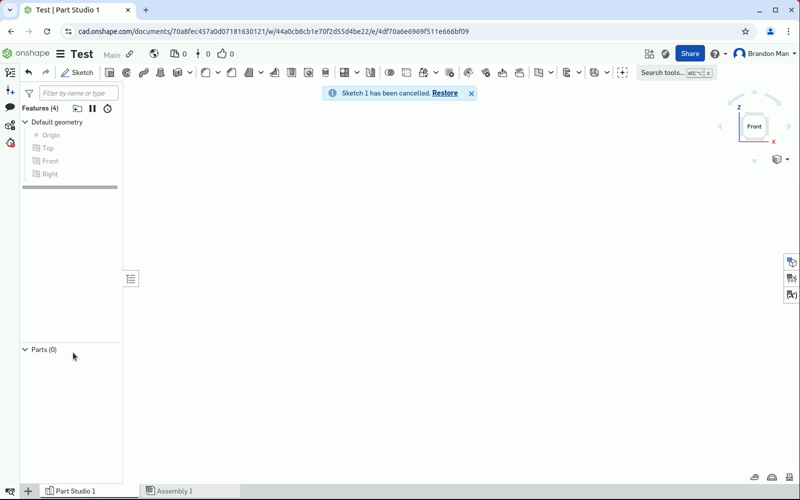
key_up(shift)
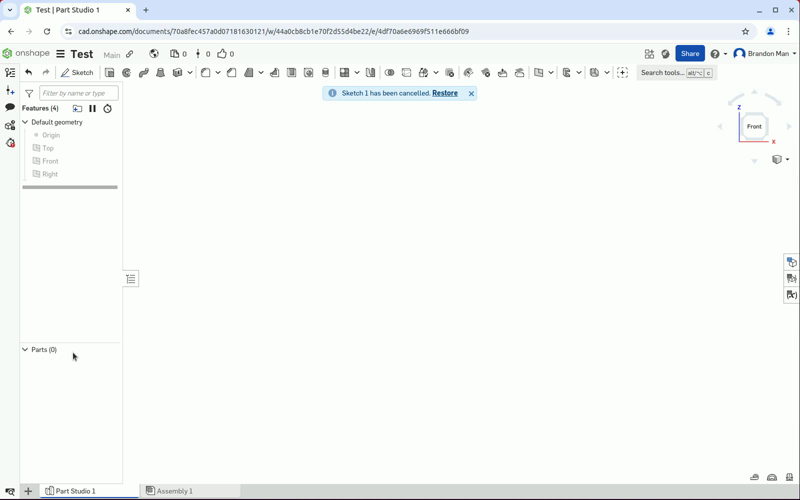
mouse_move(73, 352)
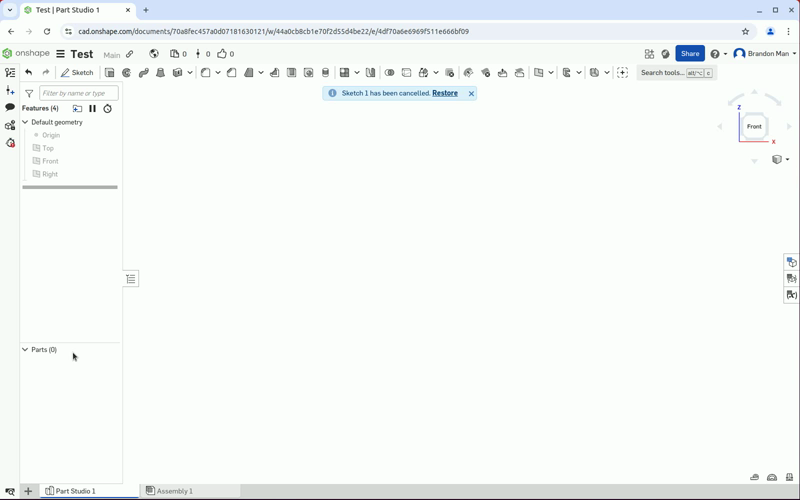
key(shift+y)
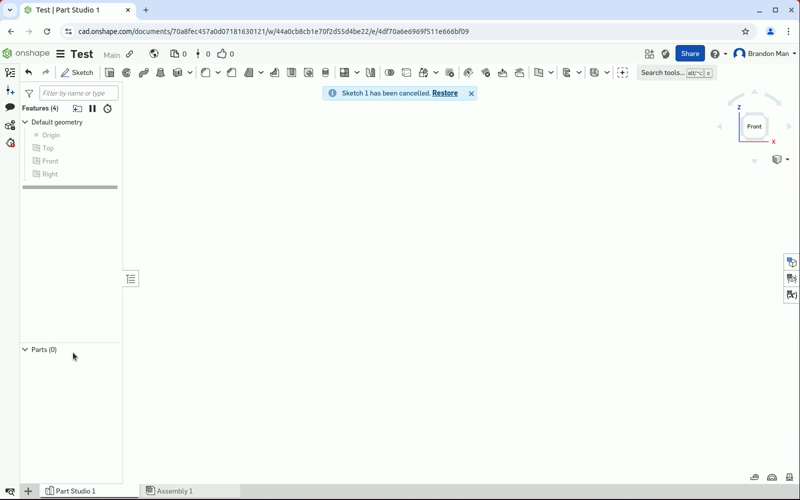
key(shift+s)
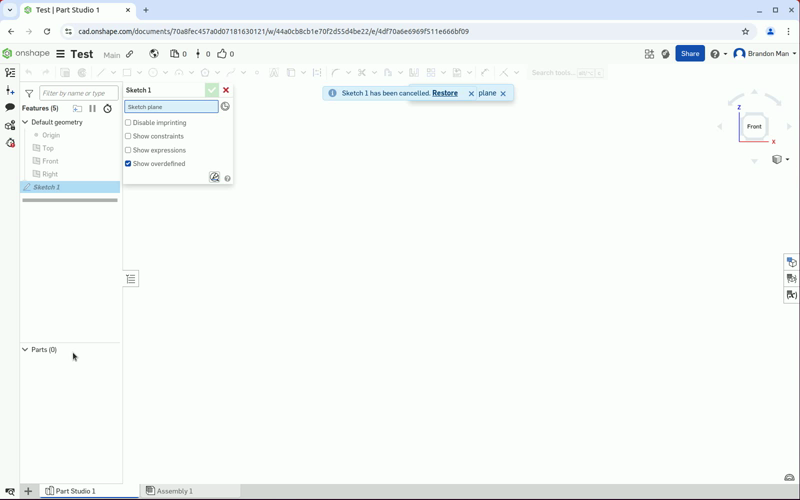
mouse_move(73, 163)
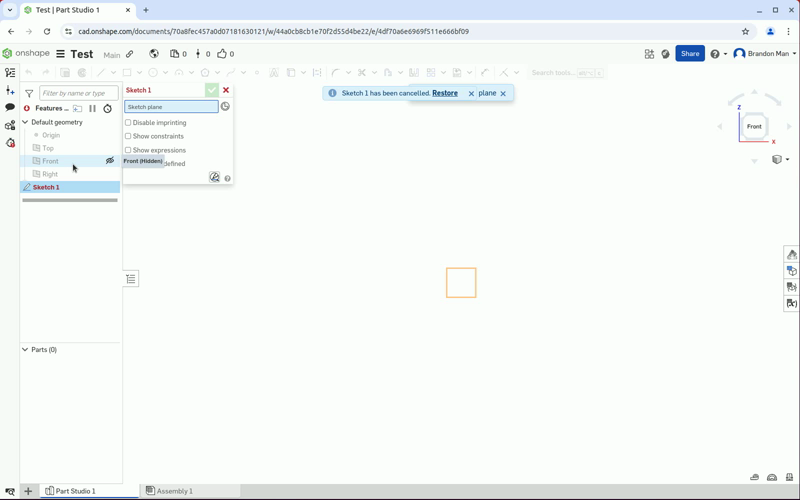
click(73, 163)
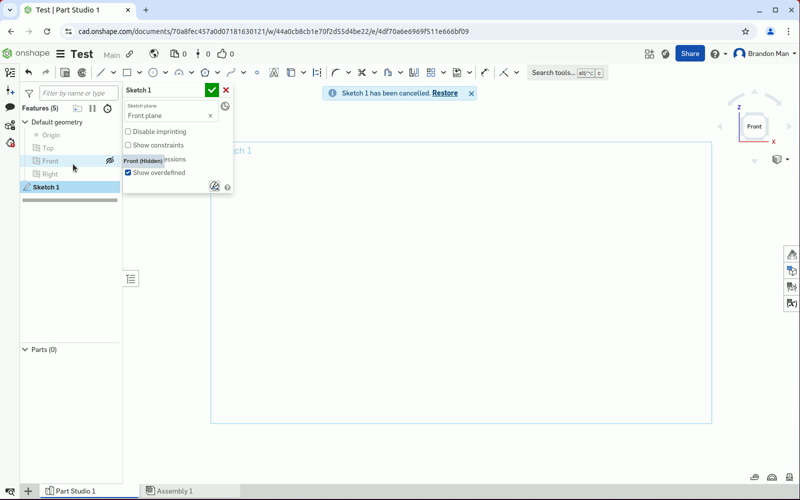
mouse_move(73, 352)
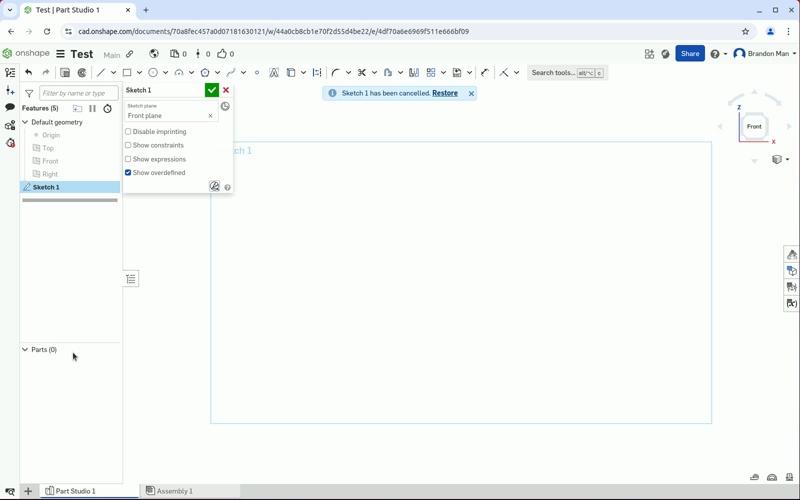
key(y)
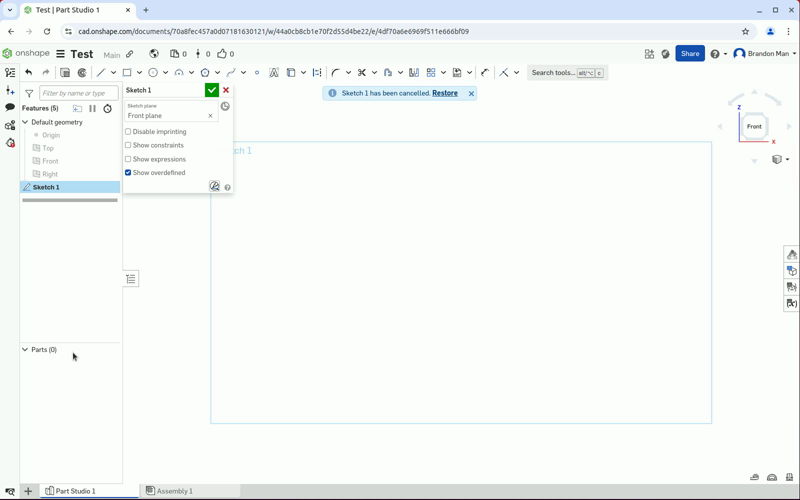
key(l)
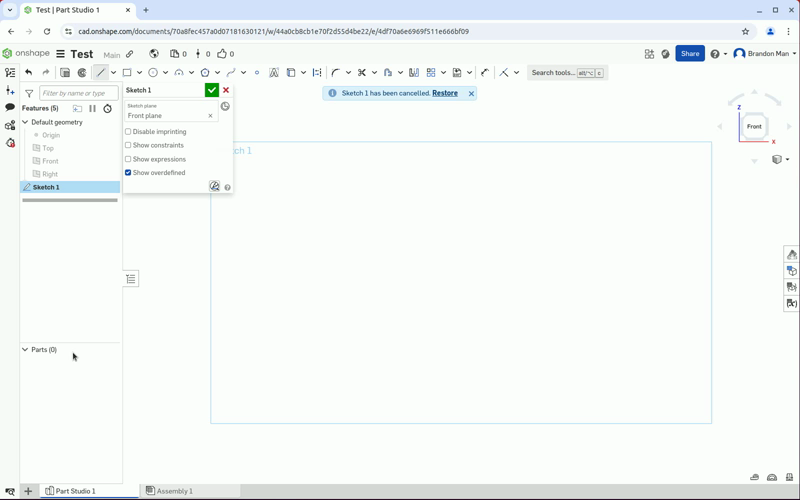
key_down(shift)
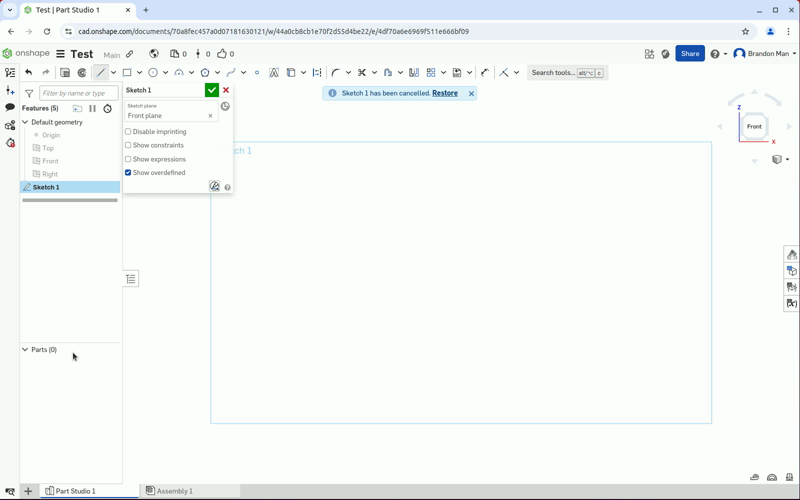
mouse_move(460, 395)
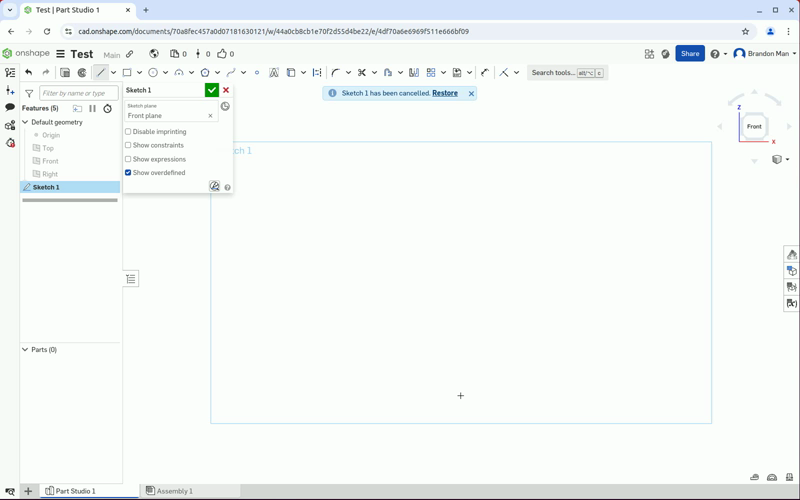
click(460, 395)
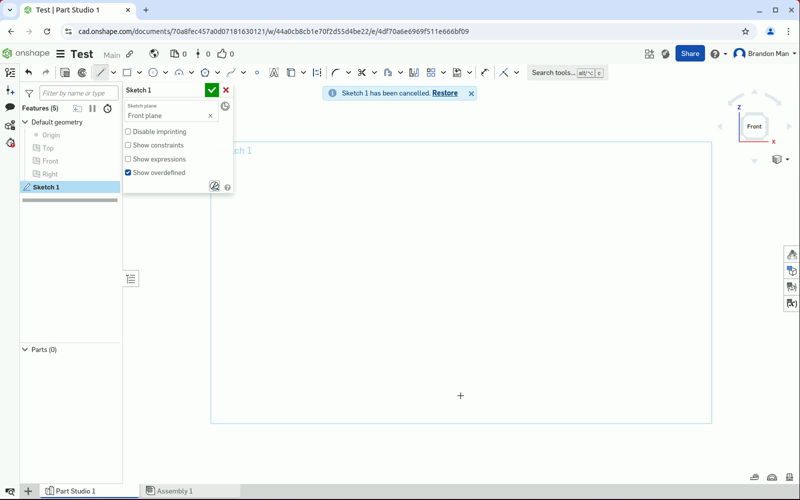
key_up(shift)
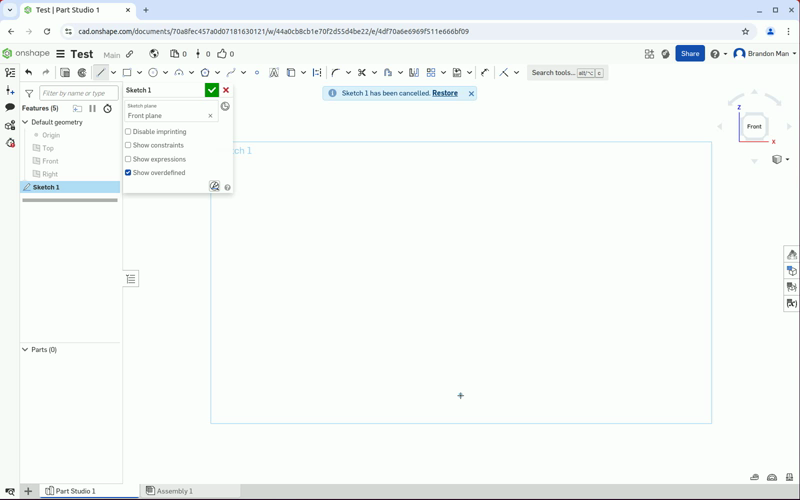
key_down(shift)
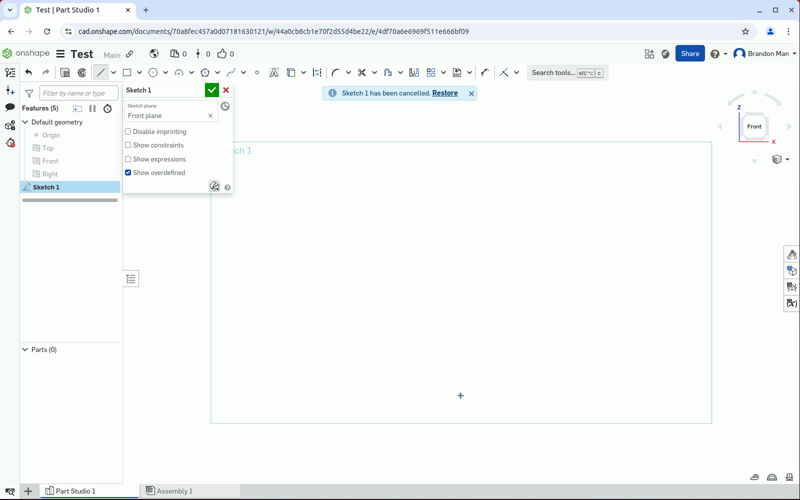
mouse_move(572, 395)
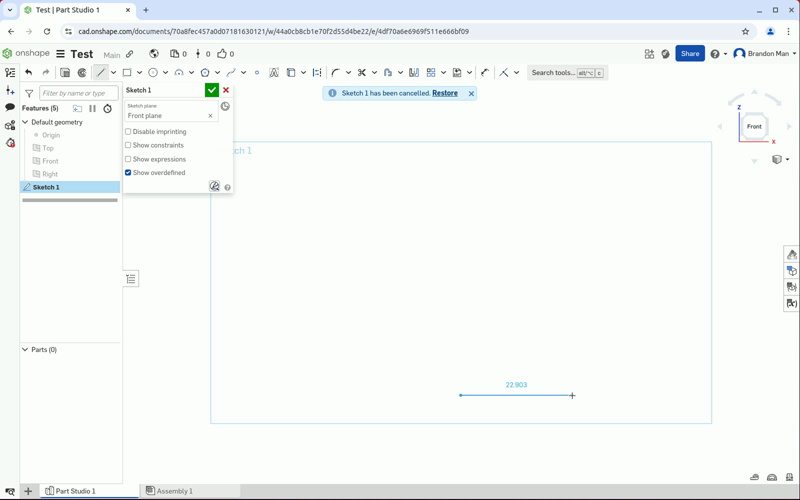
click(572, 395)
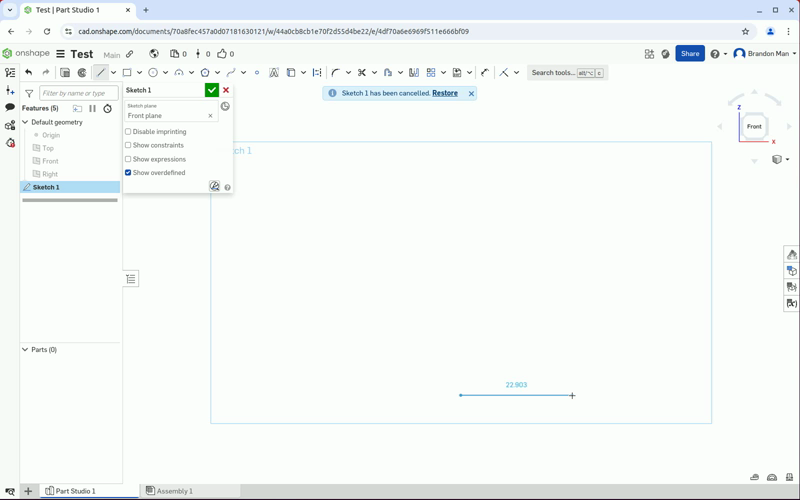
key_up(shift)
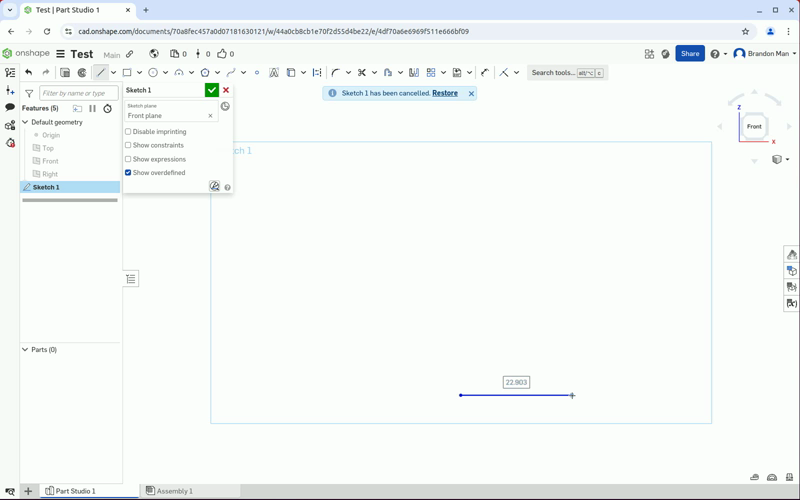
key_down(shift)
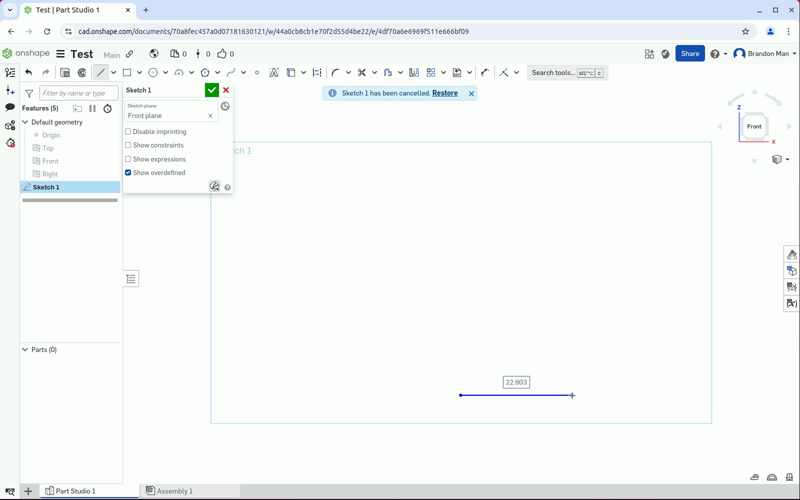
mouse_move(572, 282)
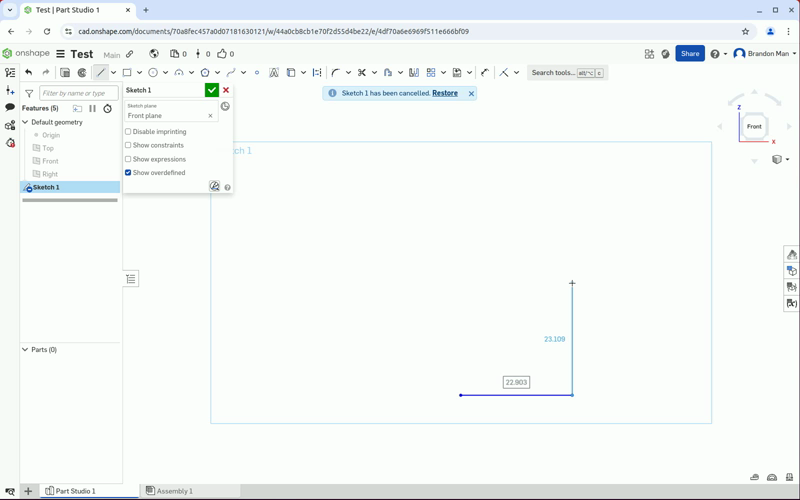
click(572, 282)
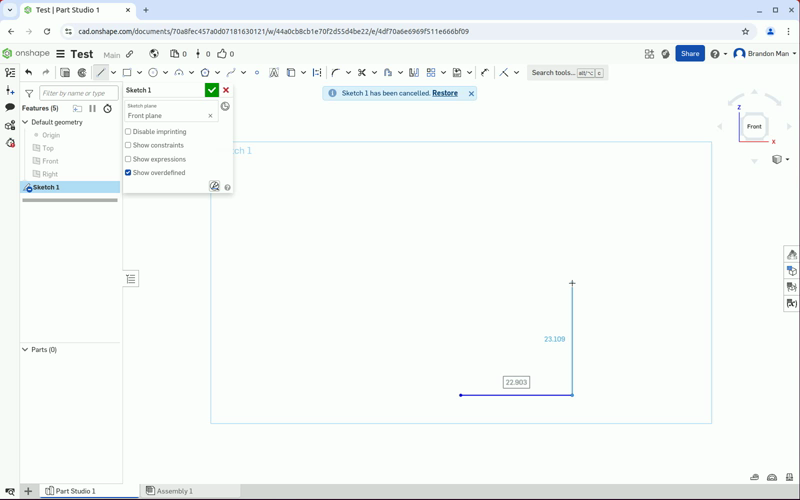
key_up(shift)
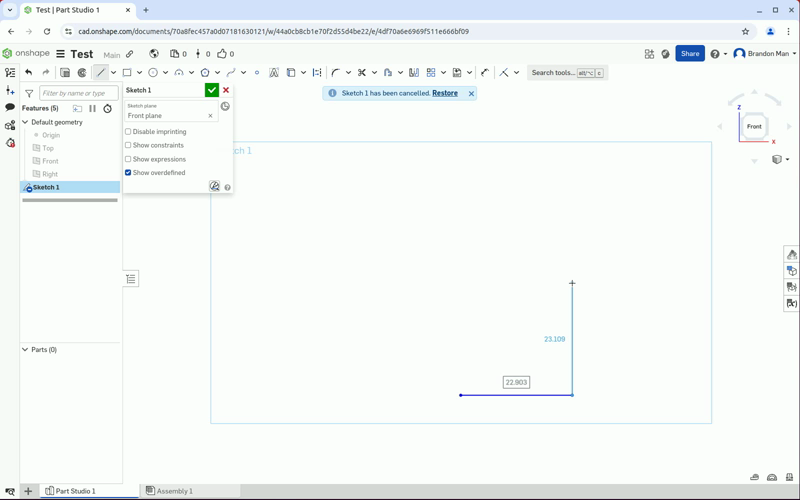
key_down(shift)
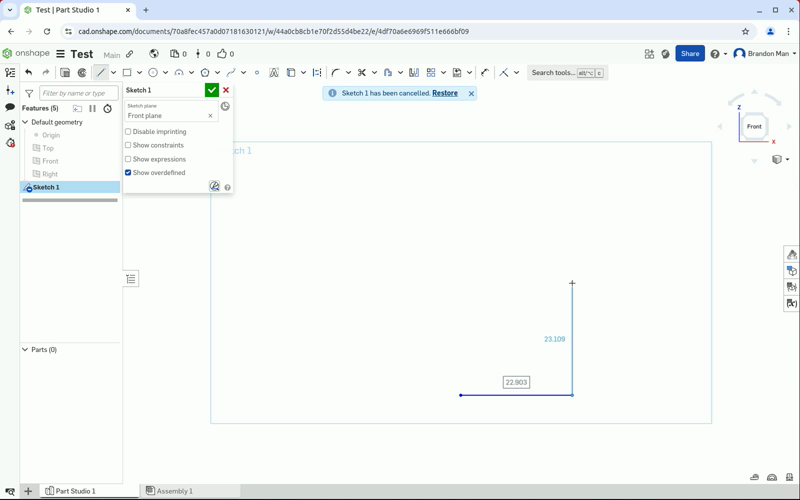
mouse_move(460, 282)
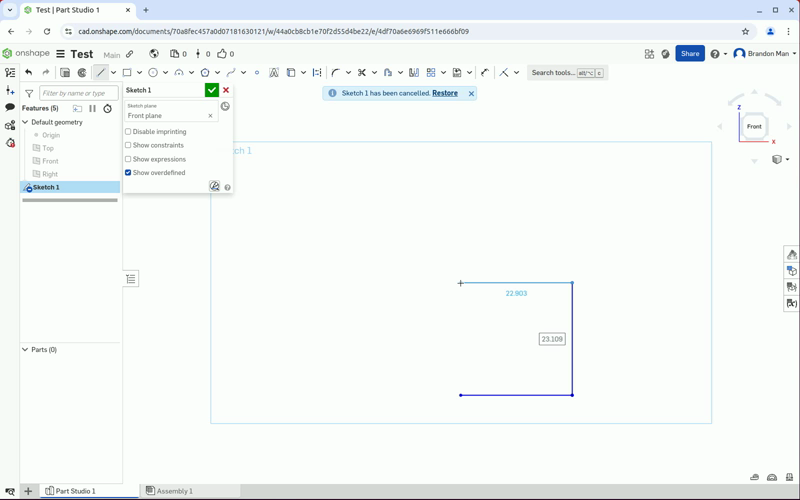
click(460, 282)
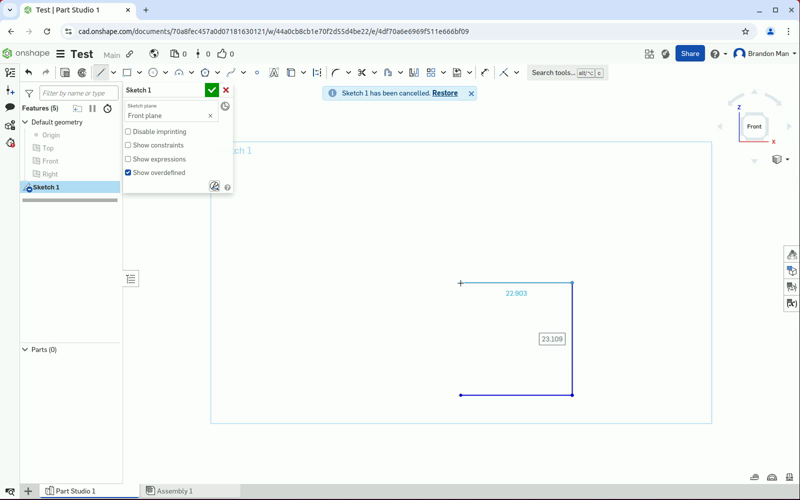
key_up(shift)
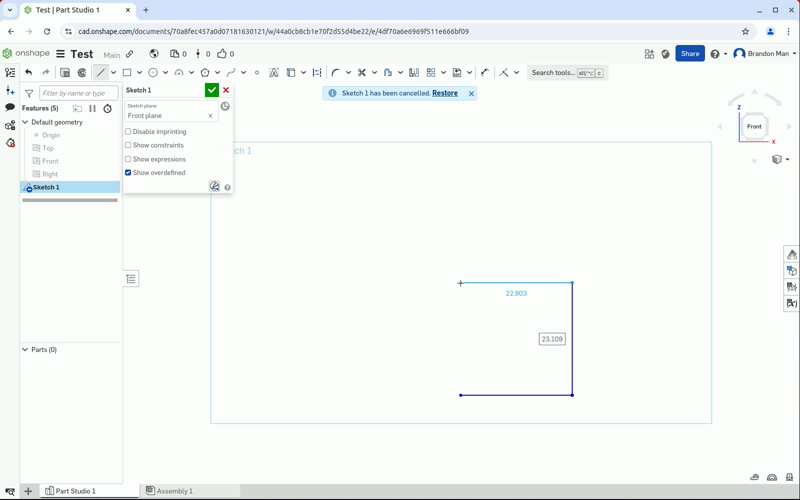
key_down(shift)
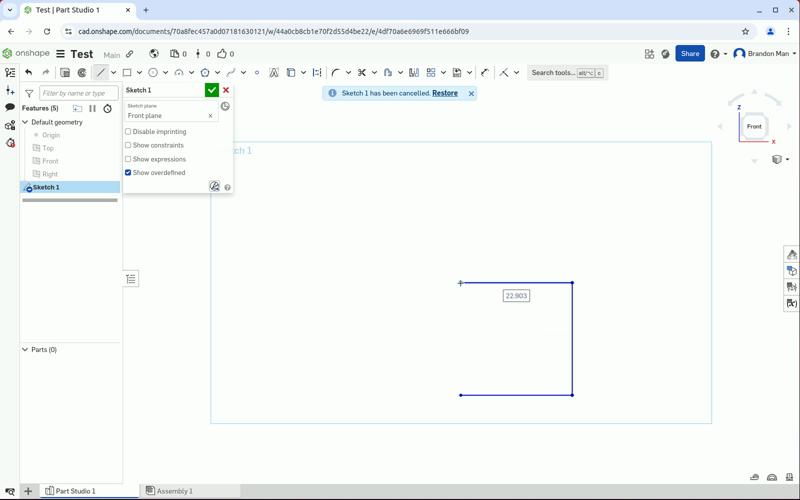
mouse_move(460, 395)
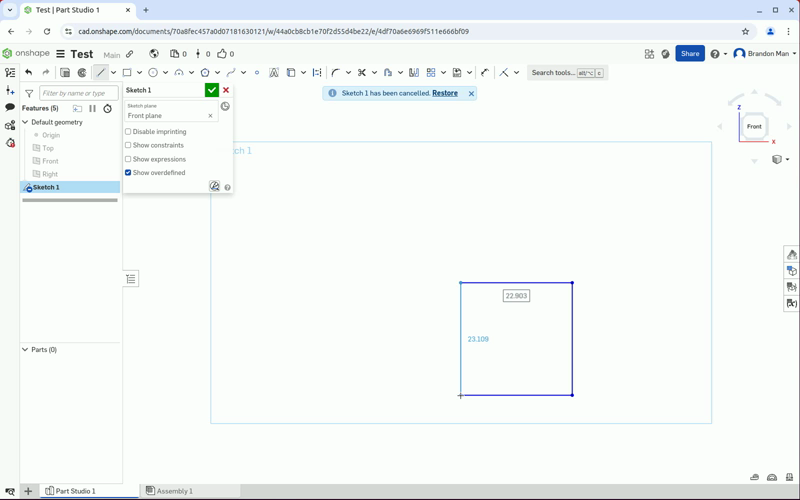
key_up(shift)
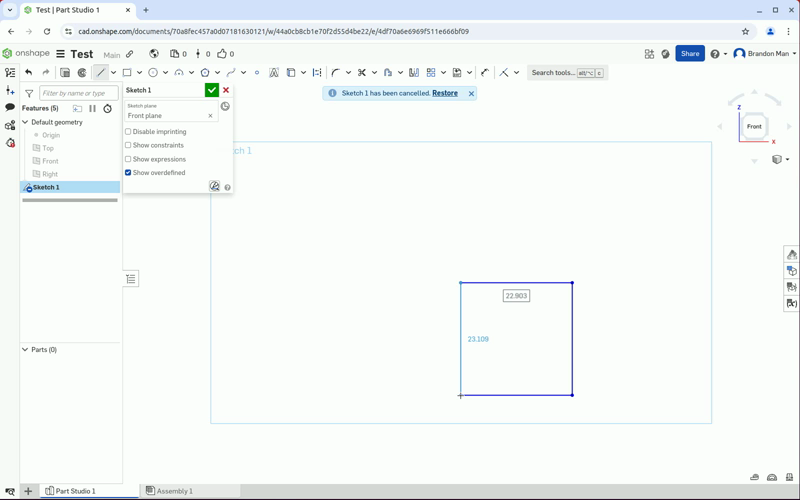
click(460, 395)
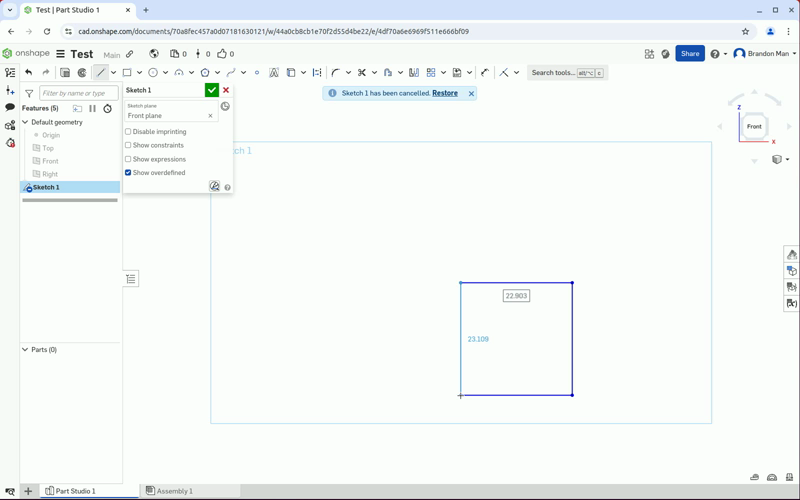
key(esc)
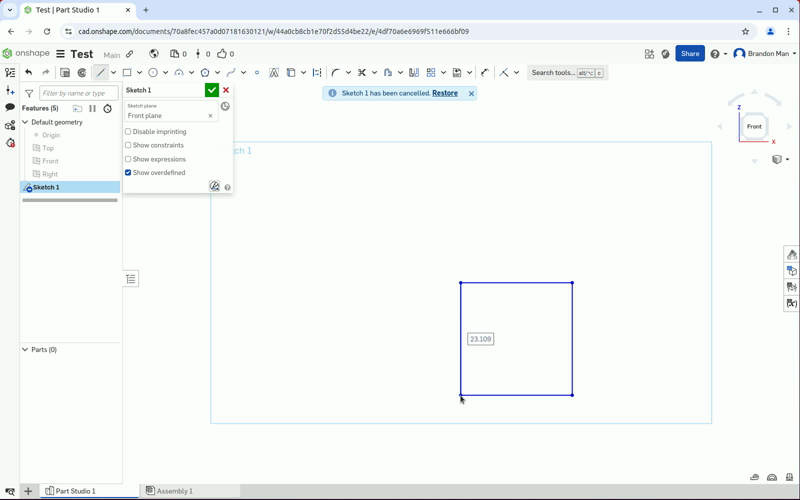
mouse_move(539, 377)
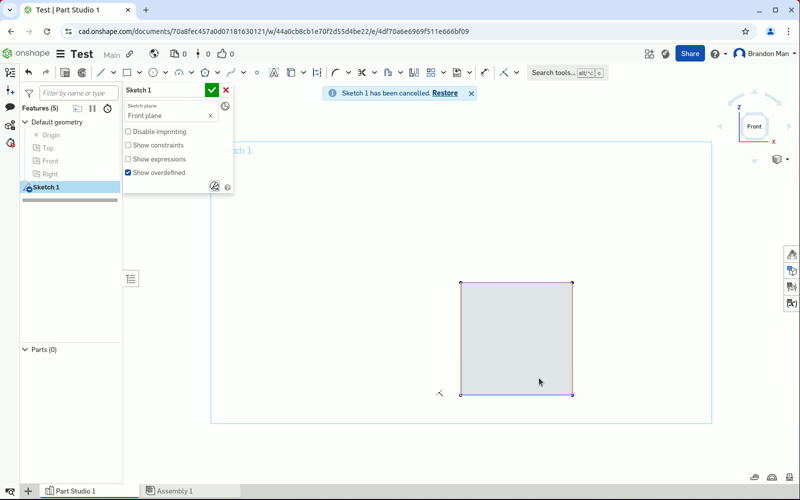
click(539, 377)
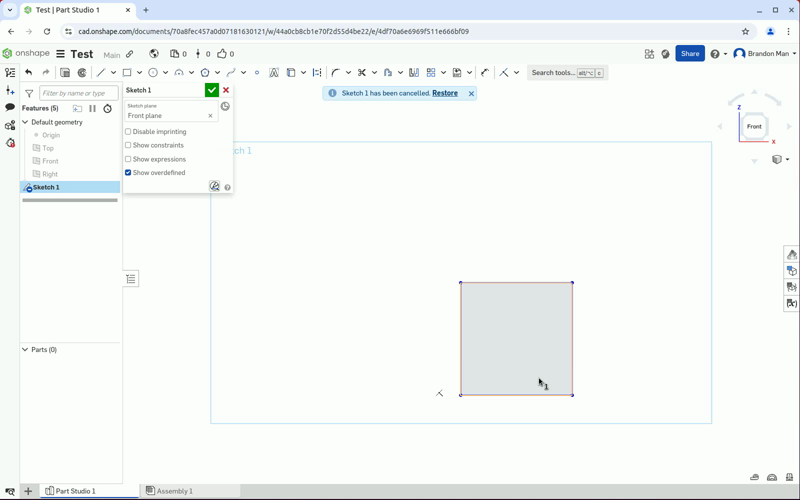
mouse_move(73, 352)
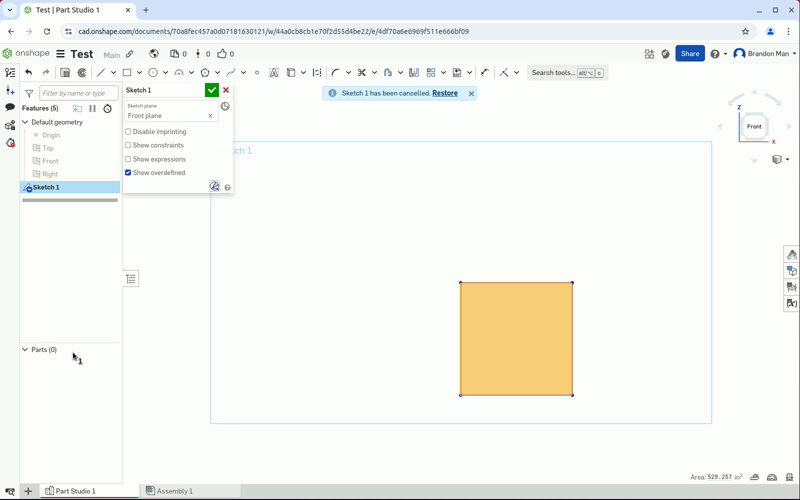
key(shift+y)
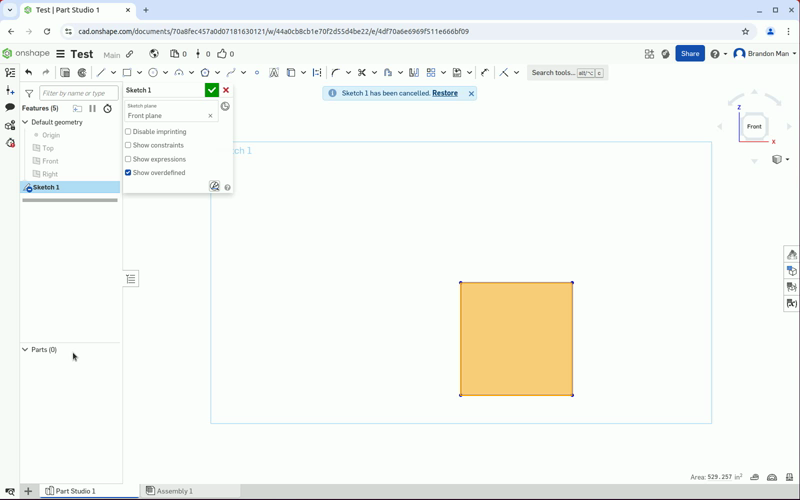
key(shift+e)
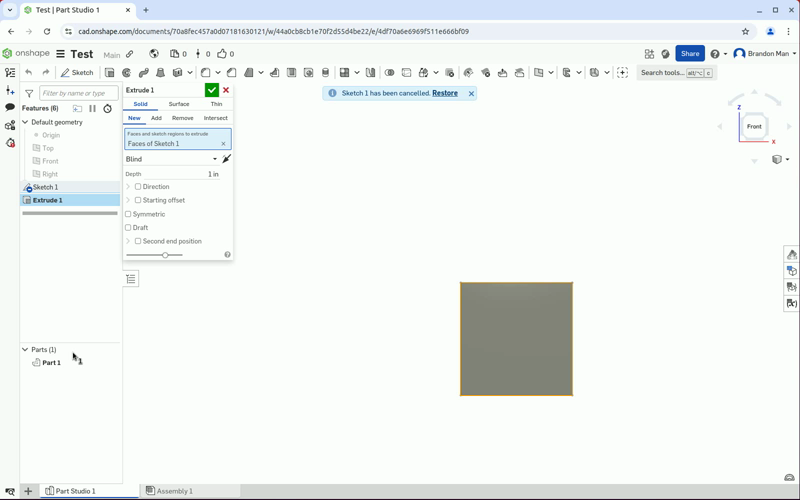
mouse_move(143, 106)
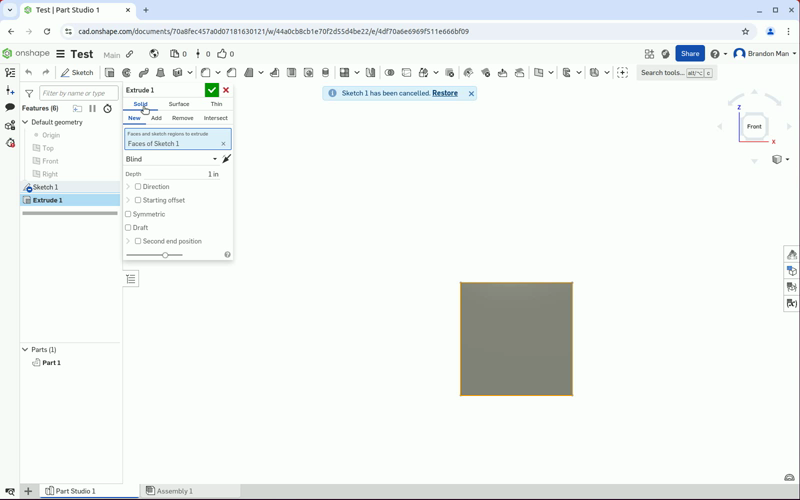
click(143, 106)
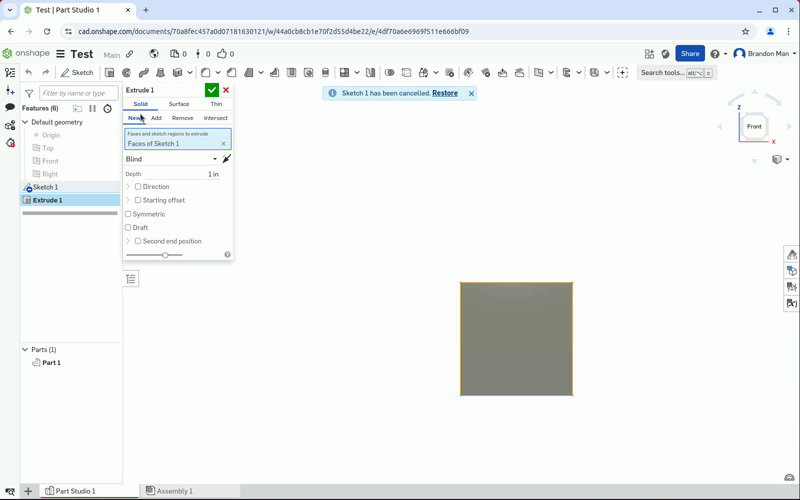
mouse_move(137, 120)
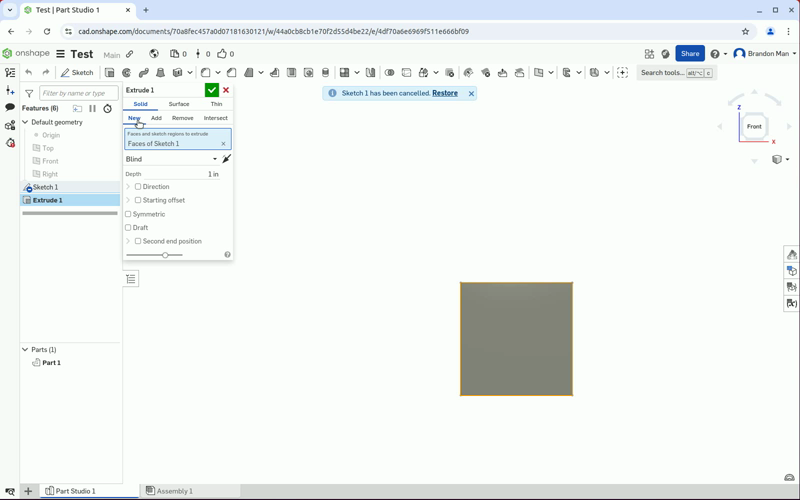
click(137, 120)
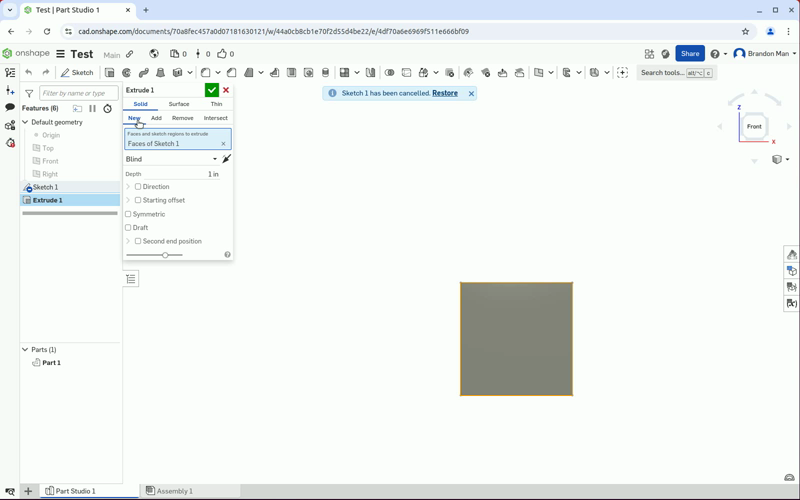
key(tab, 4)
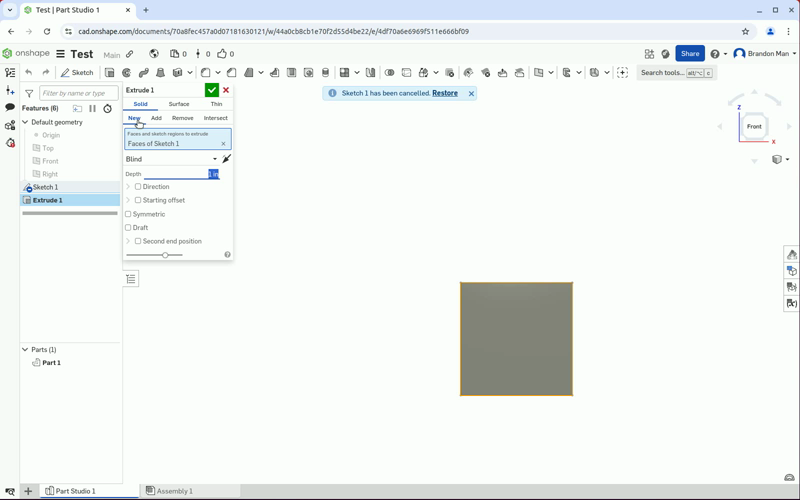
text(-0.481)
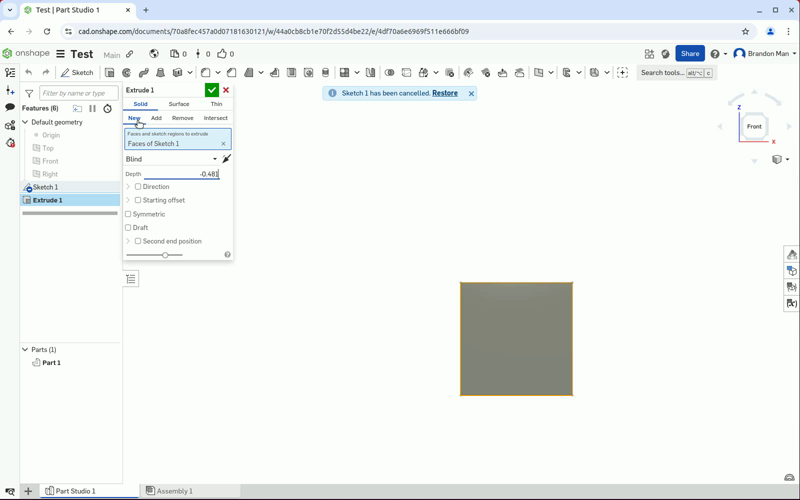
key(enter)
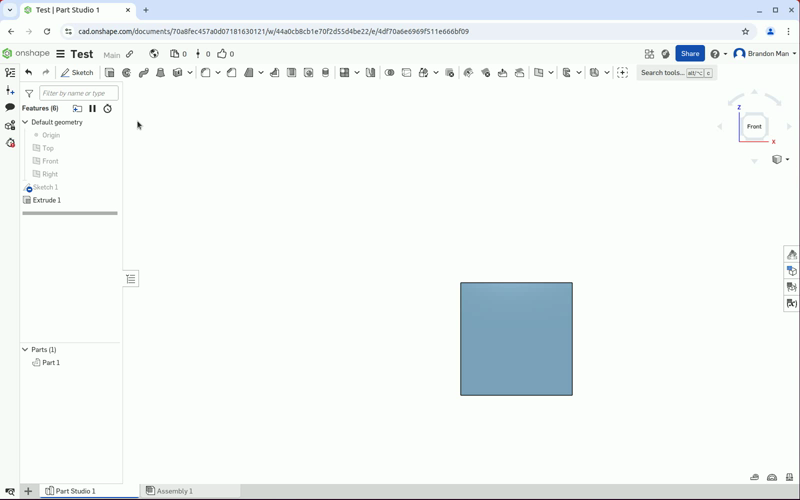
key(shift+h)
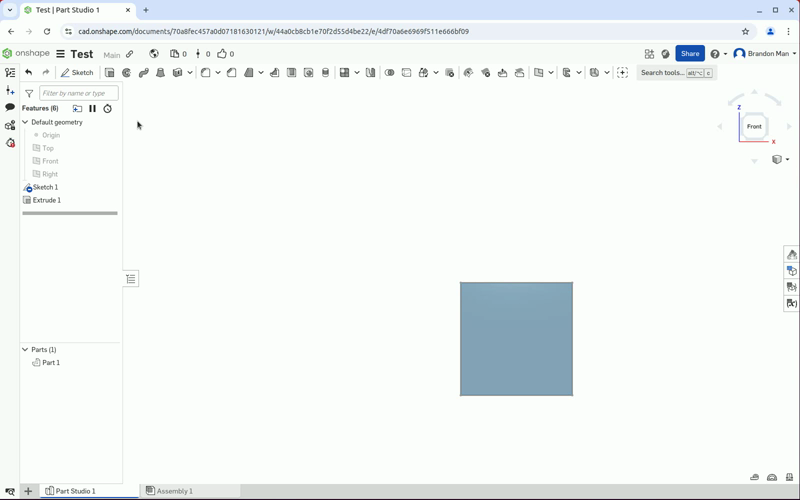
key(shift+h)
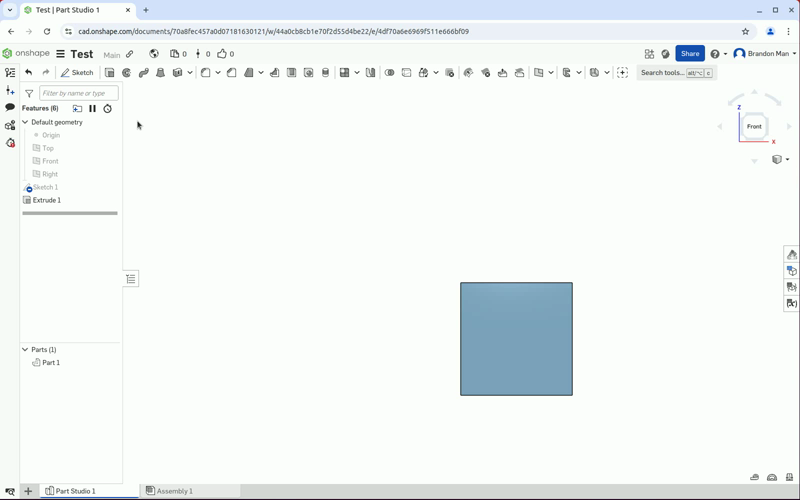
mouse_move(73, 189)
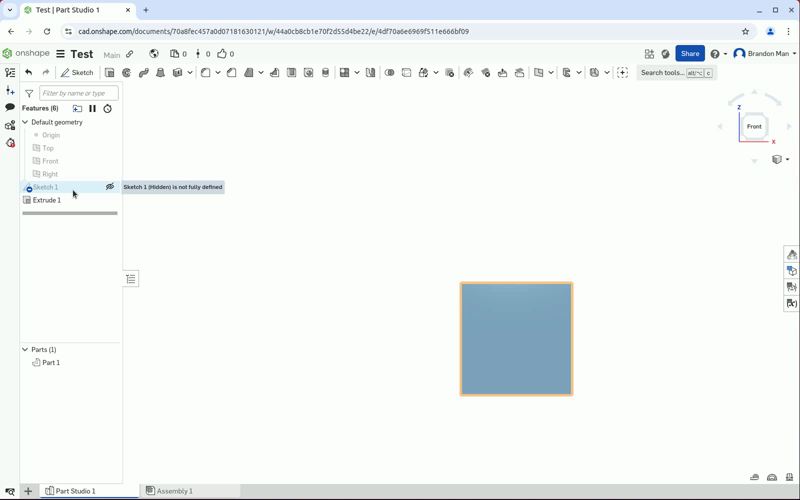
click(73, 189)
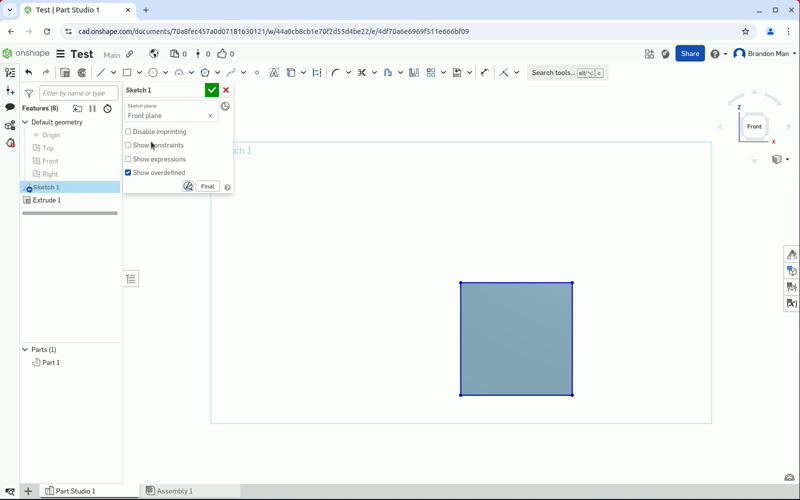
mouse_move(229, 92)
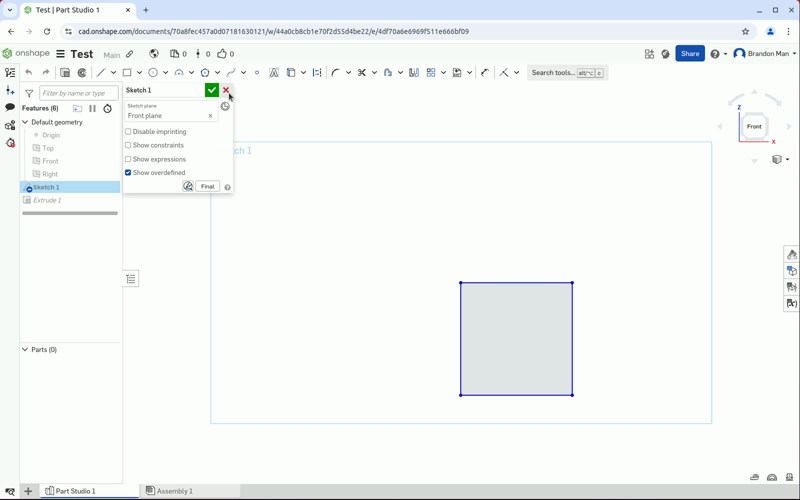
click(229, 92)
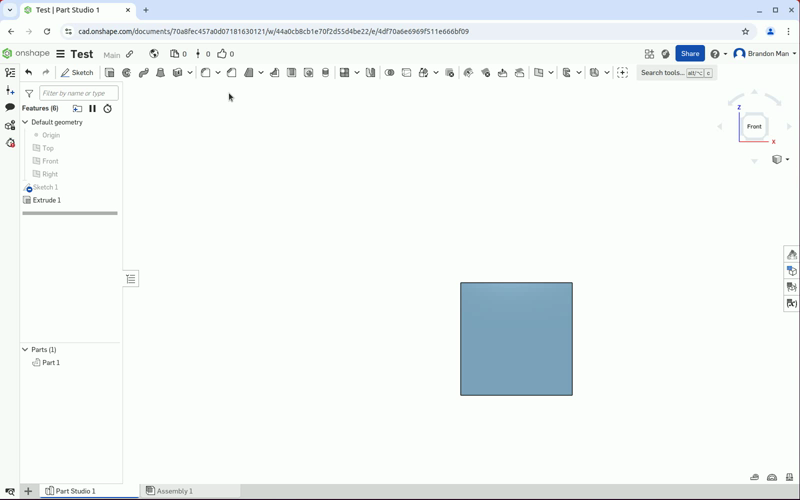
mouse_move(73, 352)
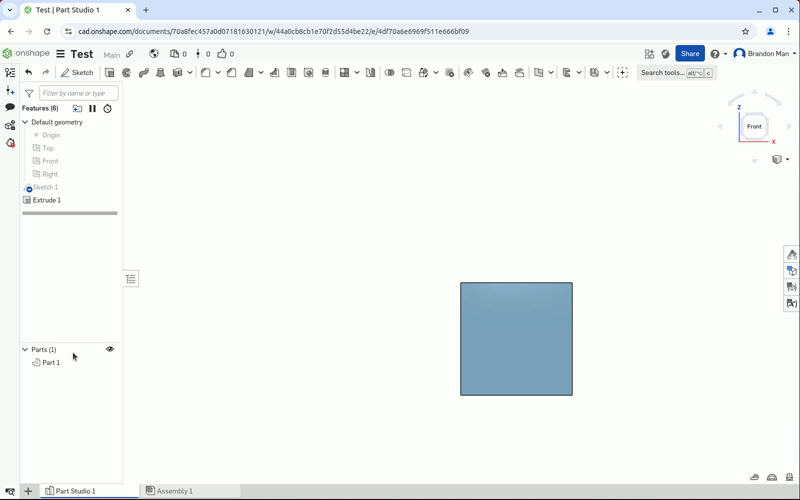
key(y)
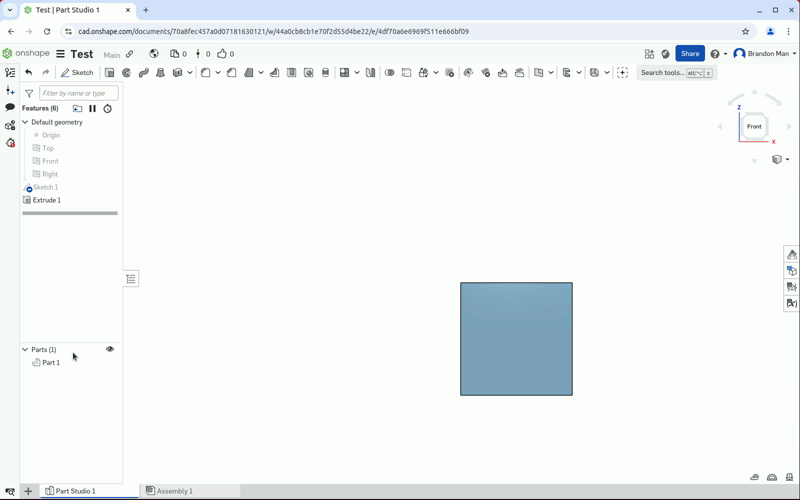
key(shift+p)
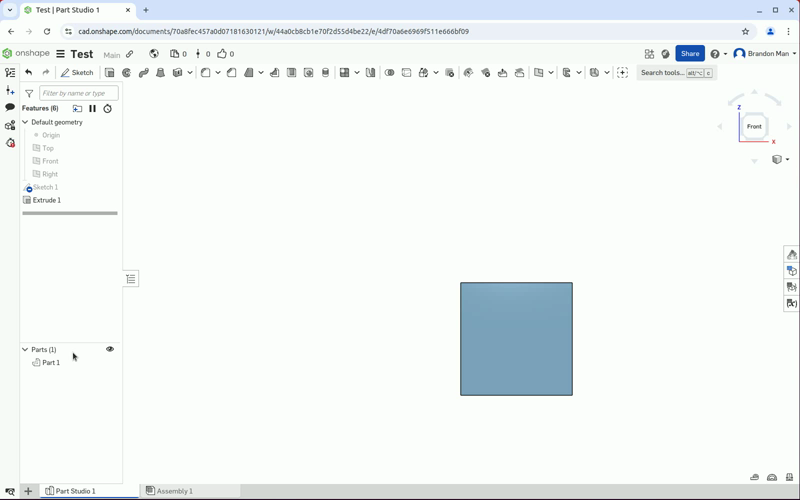
key(space)
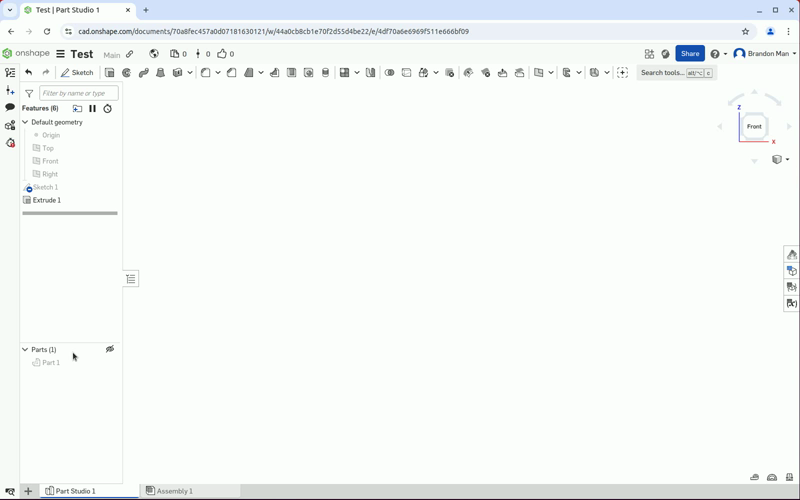
key_down(shift)
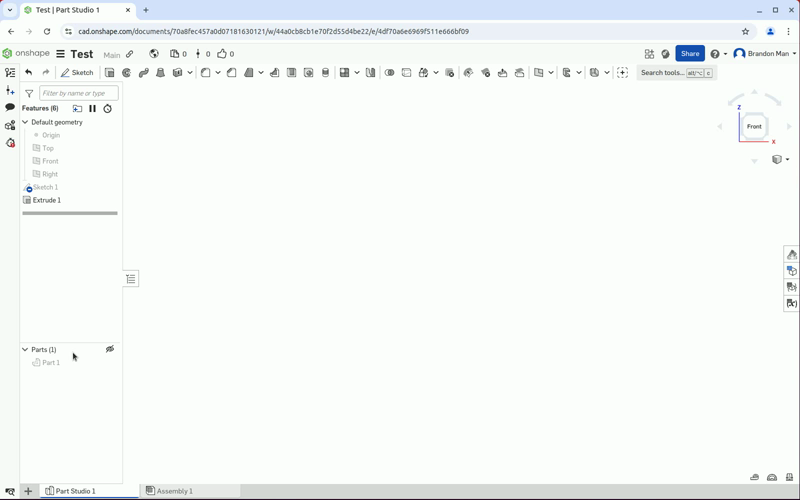
key(left)
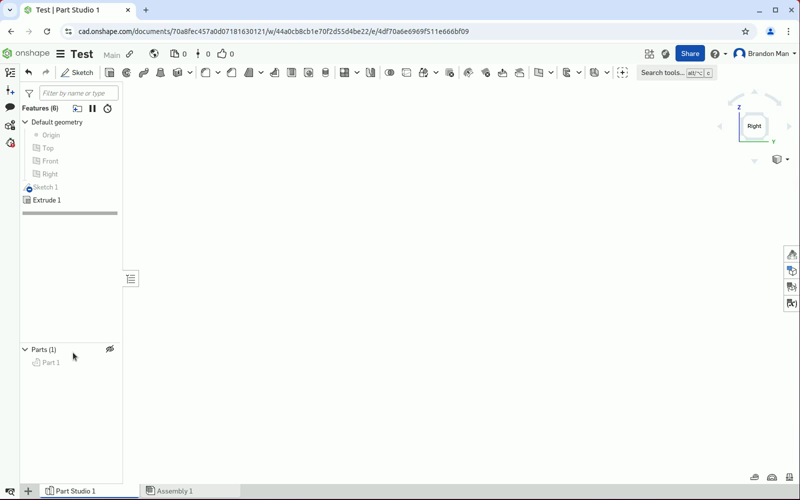
key_up(shift)
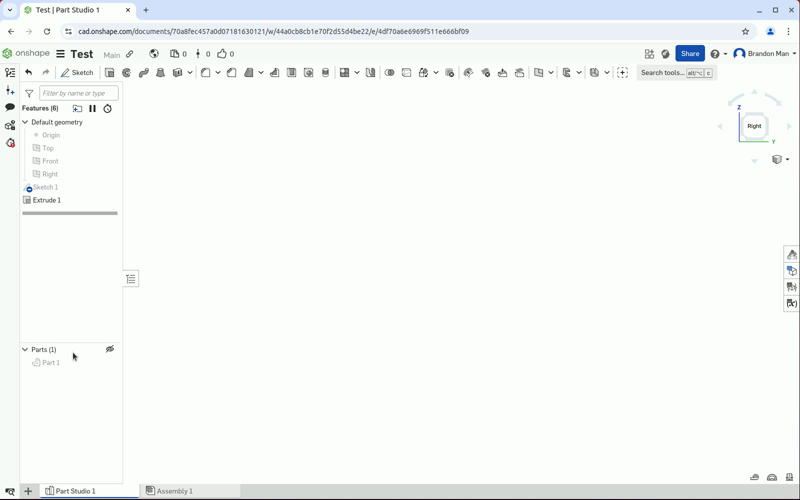
mouse_move(73, 352)
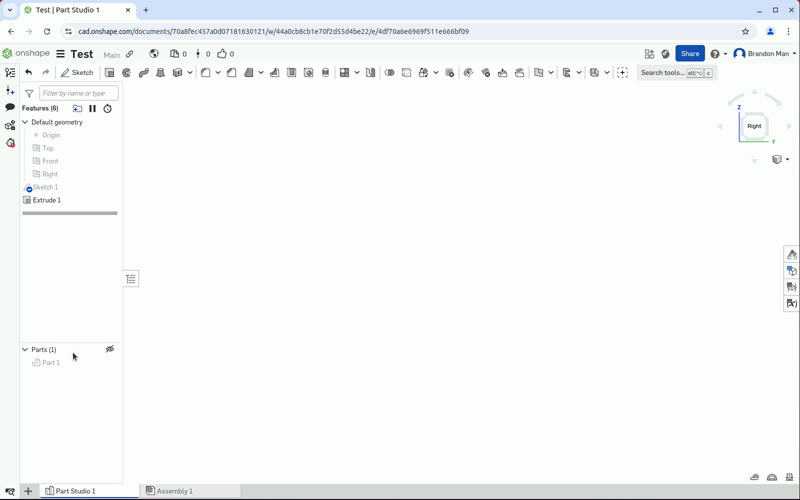
key(shift+y)
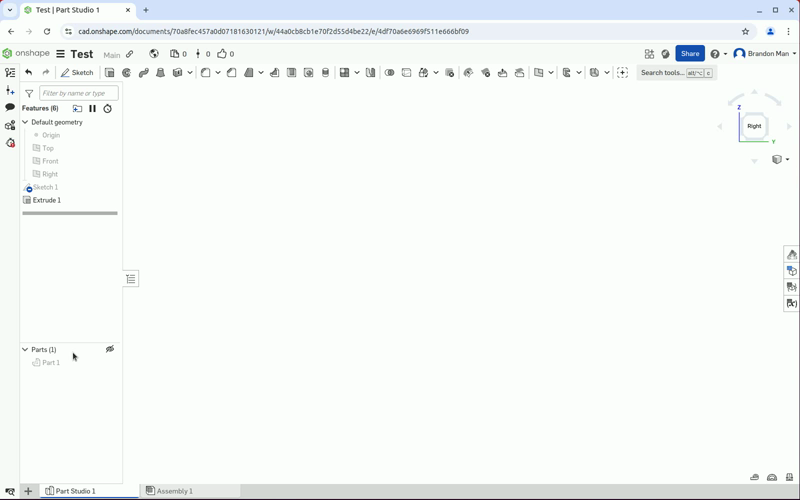
key(shift+s)
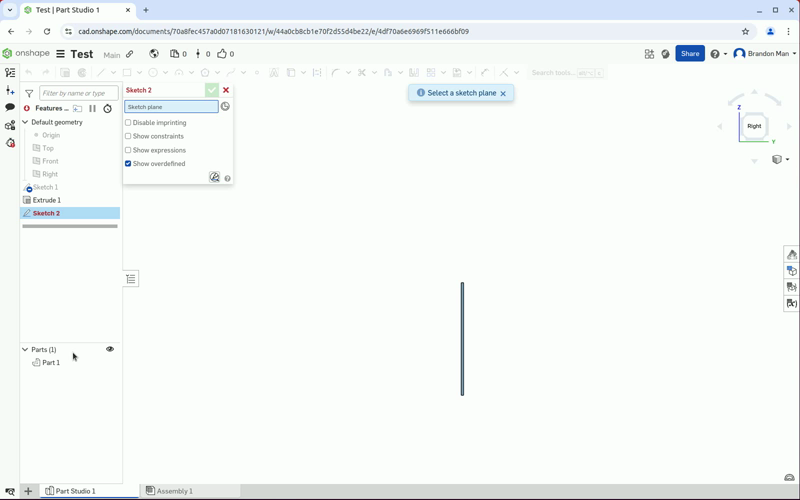
mouse_move(73, 176)
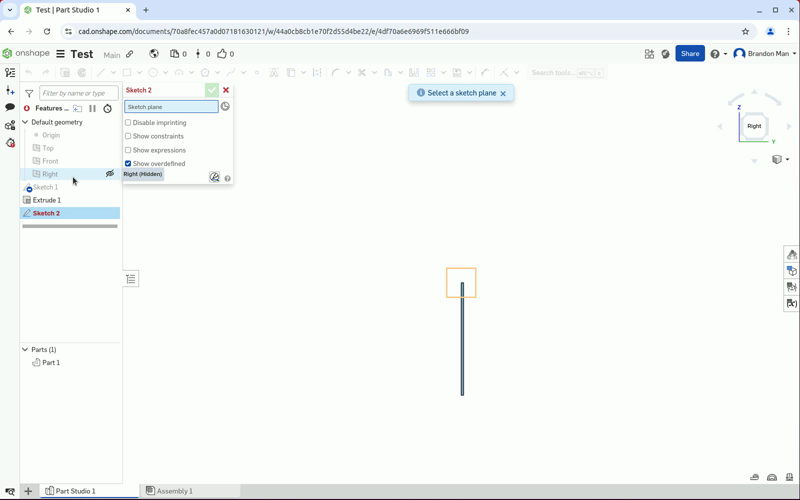
click(73, 176)
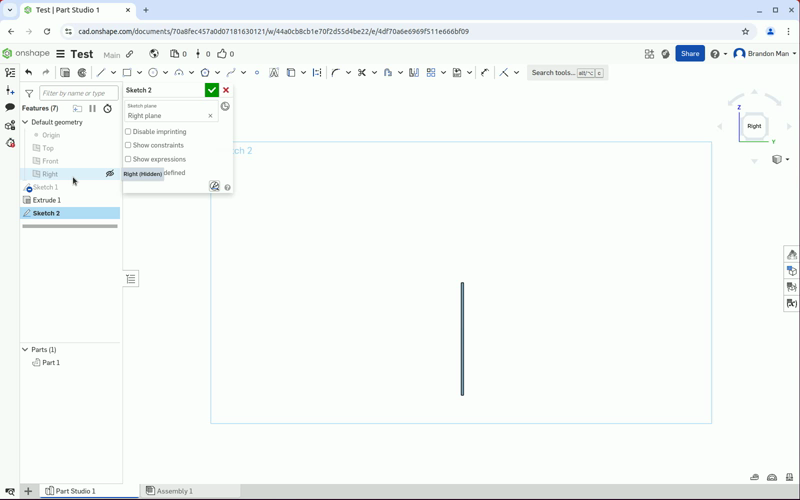
mouse_move(73, 352)
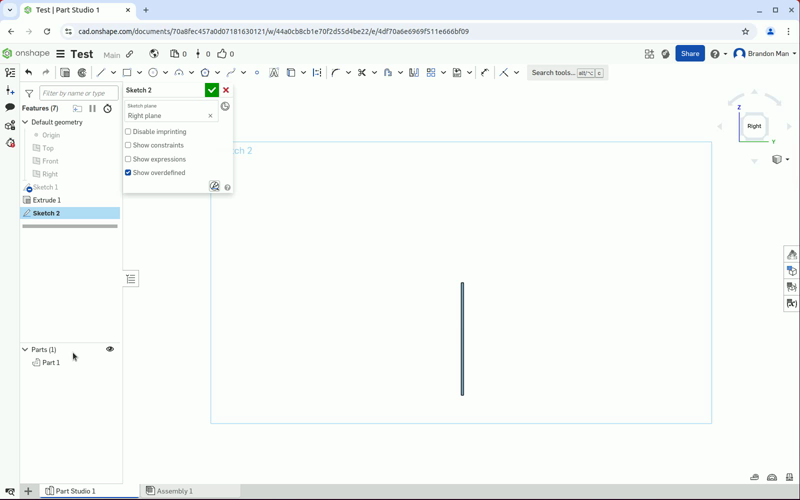
key(y)
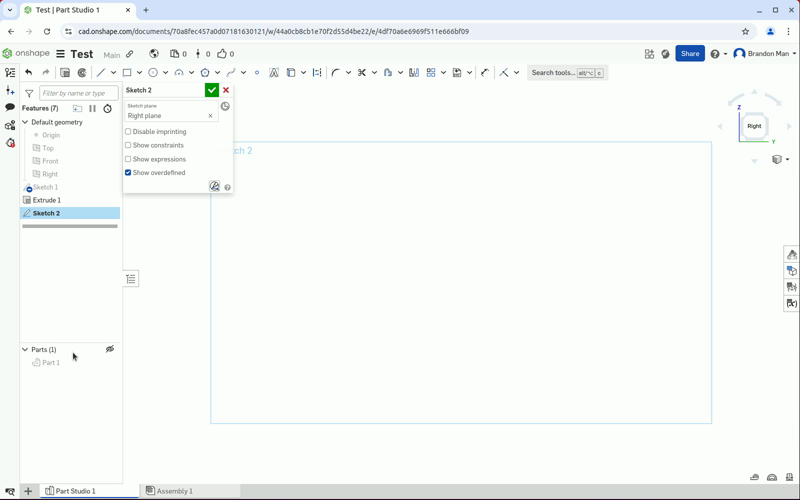
key(c)
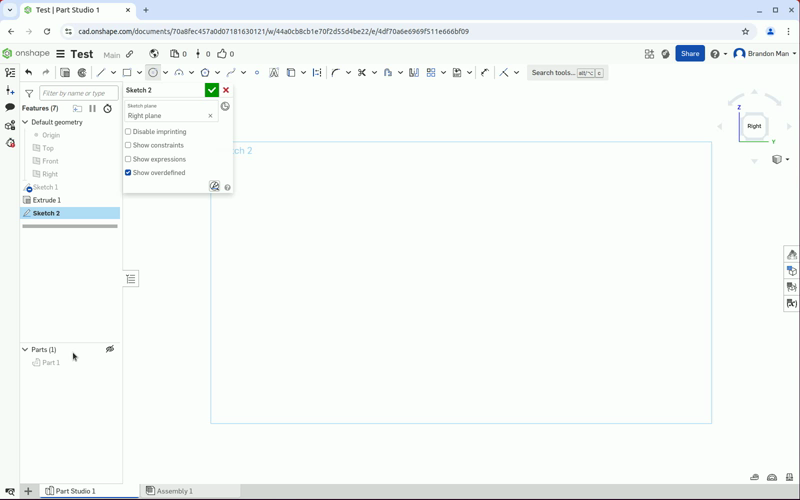
key_down(shift)
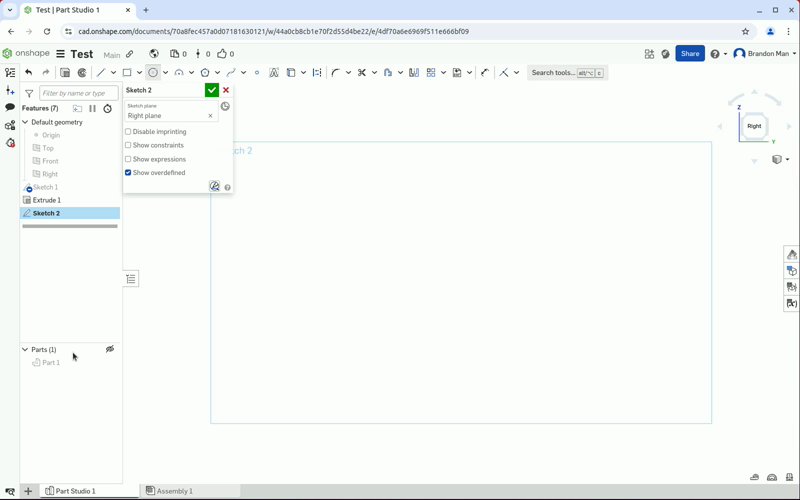
mouse_move(462, 290)
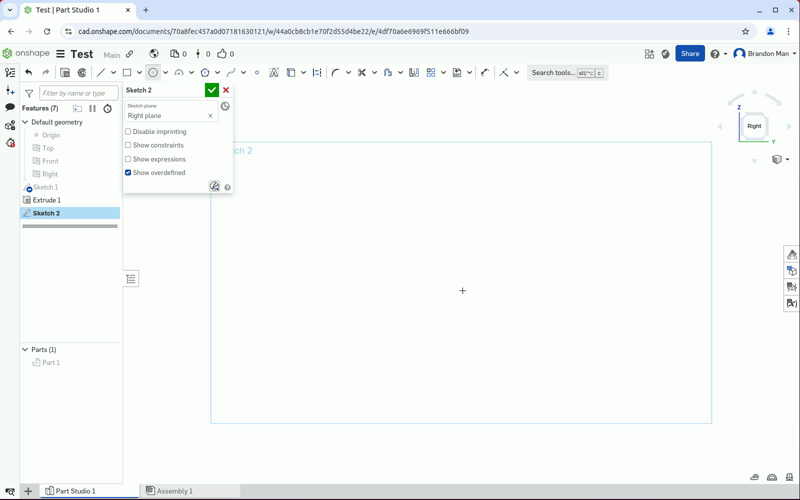
click(462, 290)
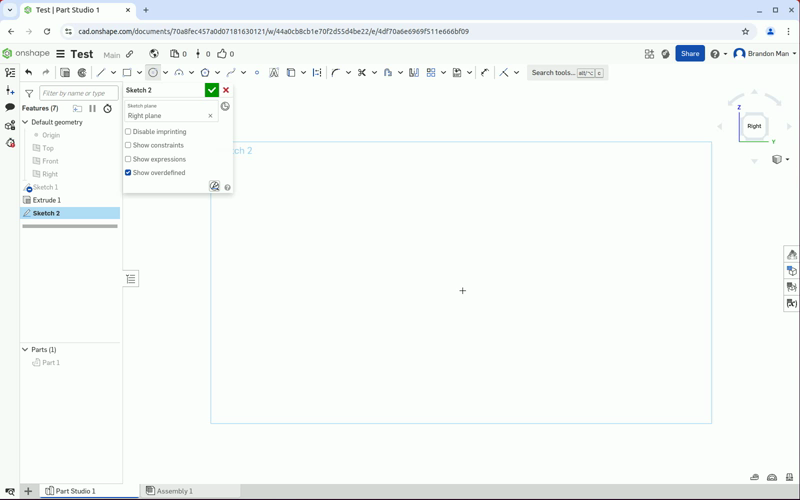
key_up(shift)
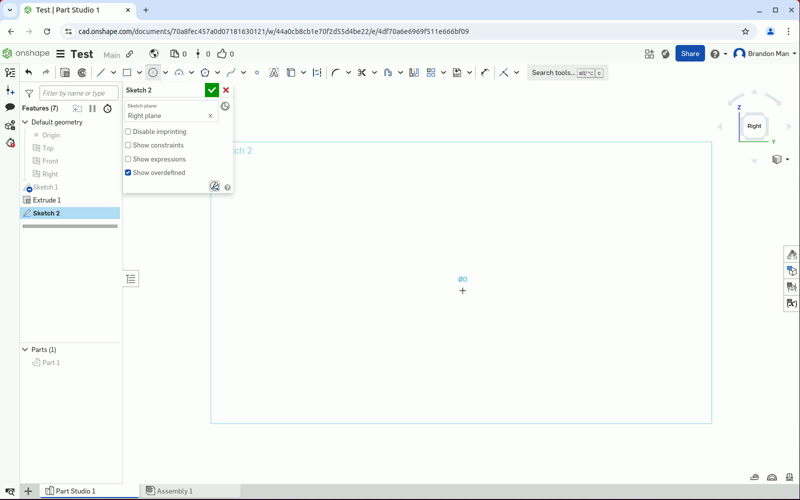
mouse_move(463, 290)
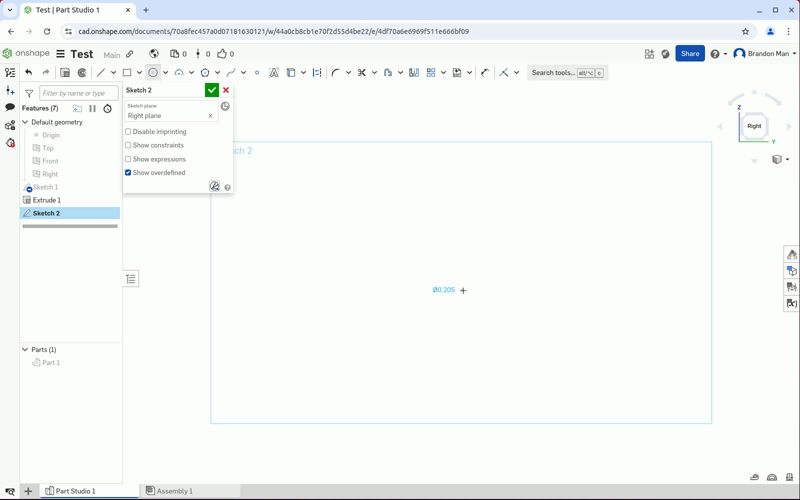
scroll(6)
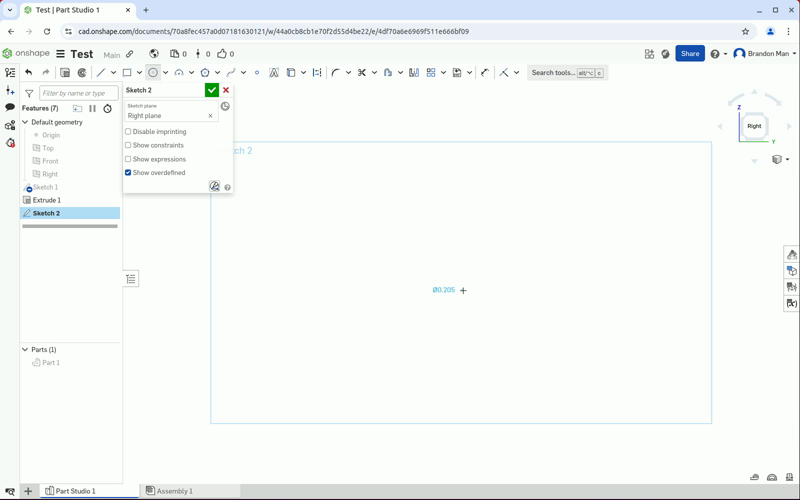
scroll(6)
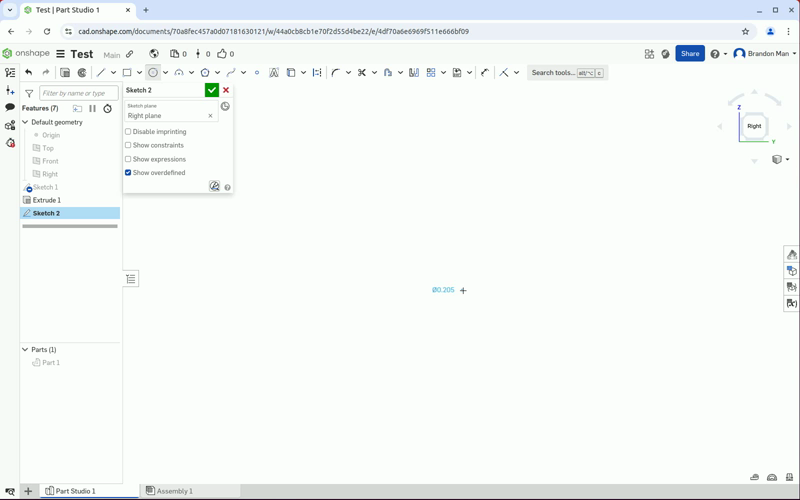
scroll(6)
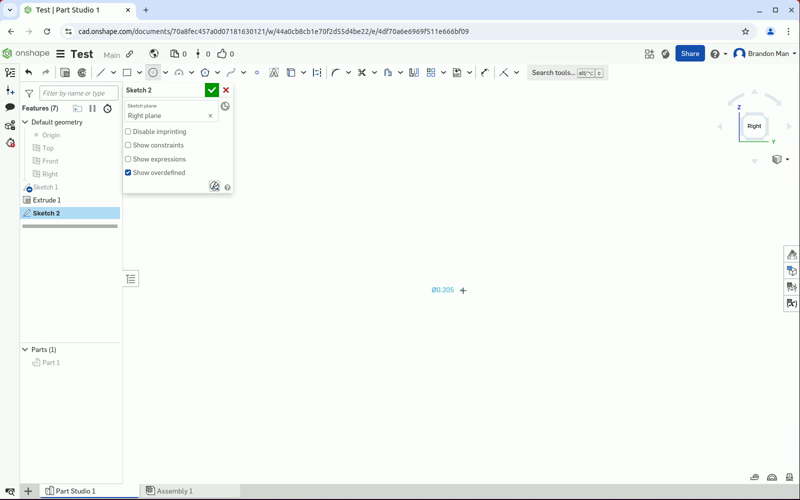
scroll(6)
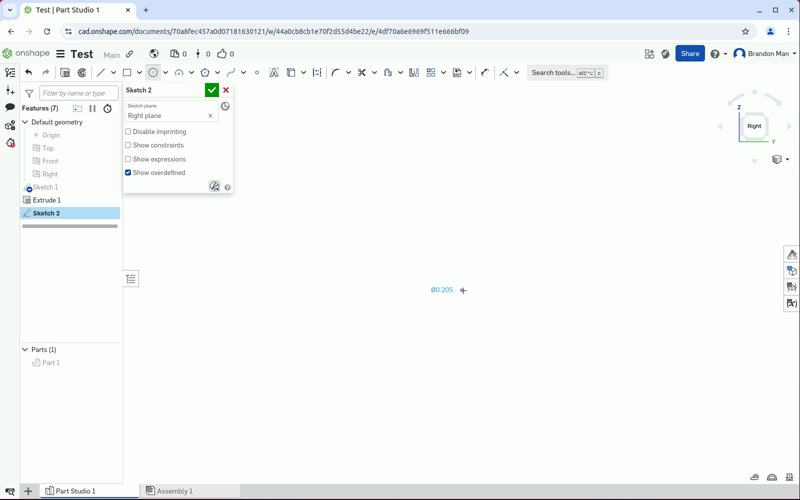
scroll(6)
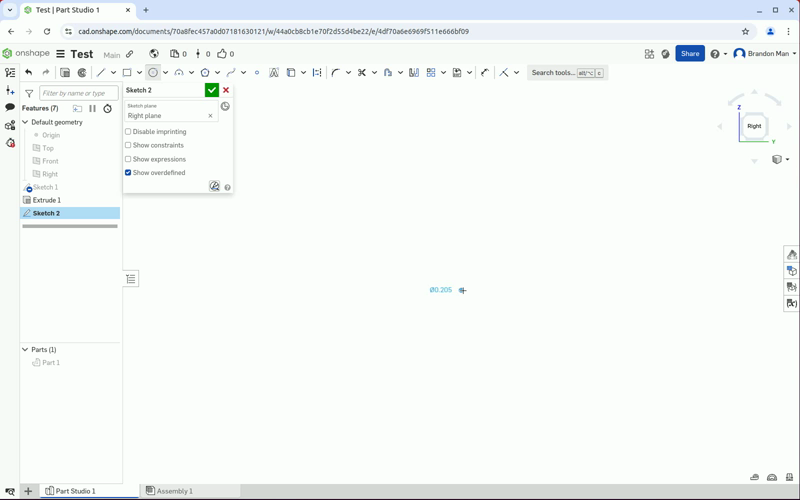
scroll(6)
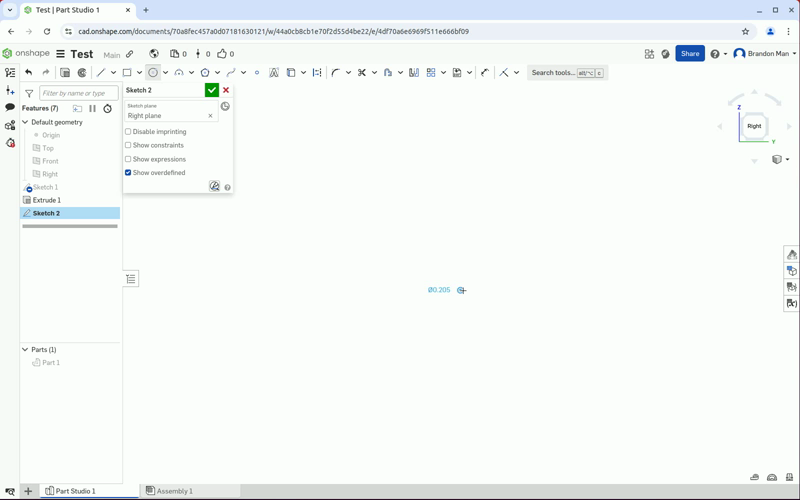
scroll(6)
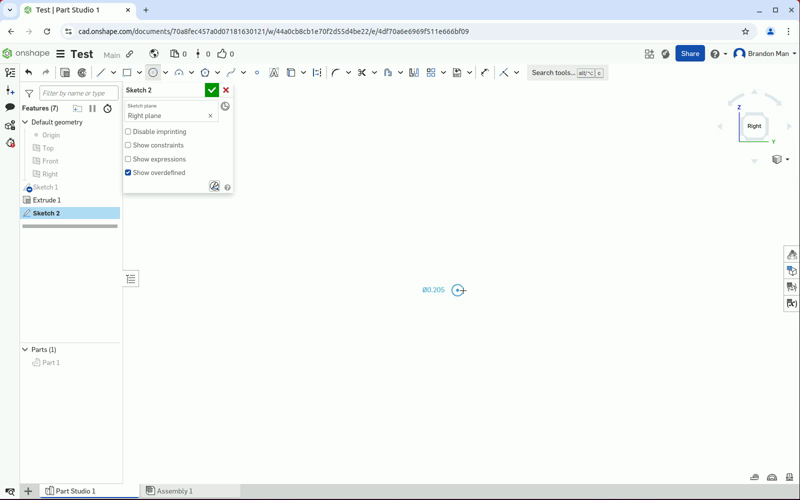
click(463, 290)
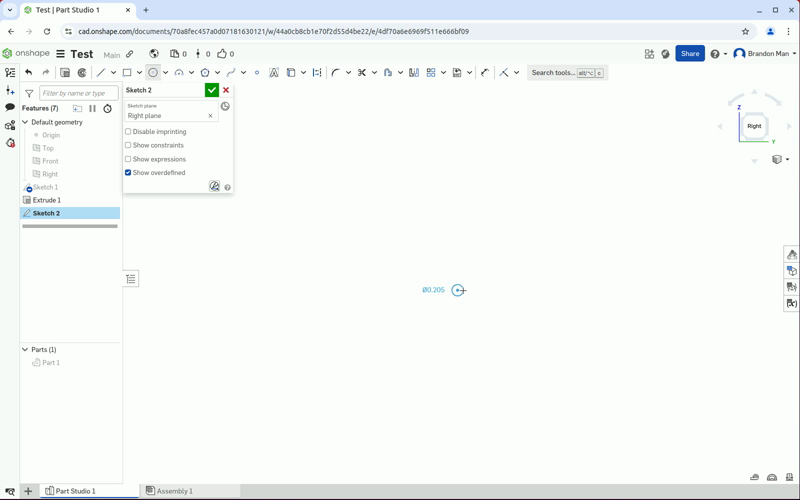
scroll(-6)
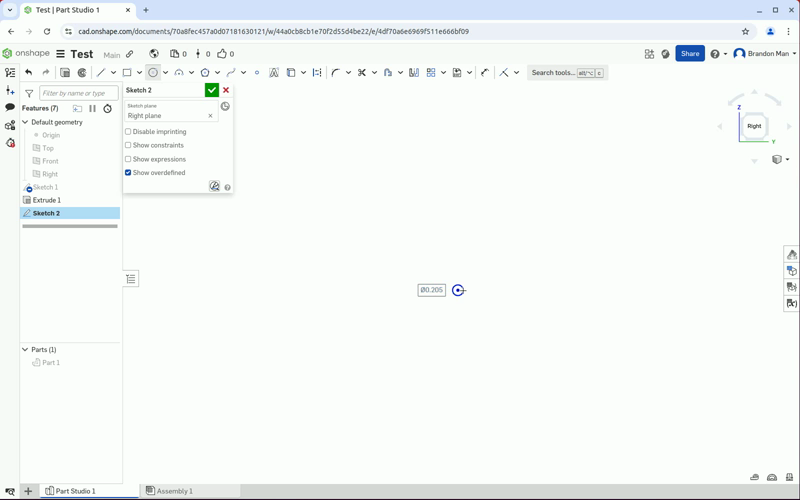
scroll(-6)
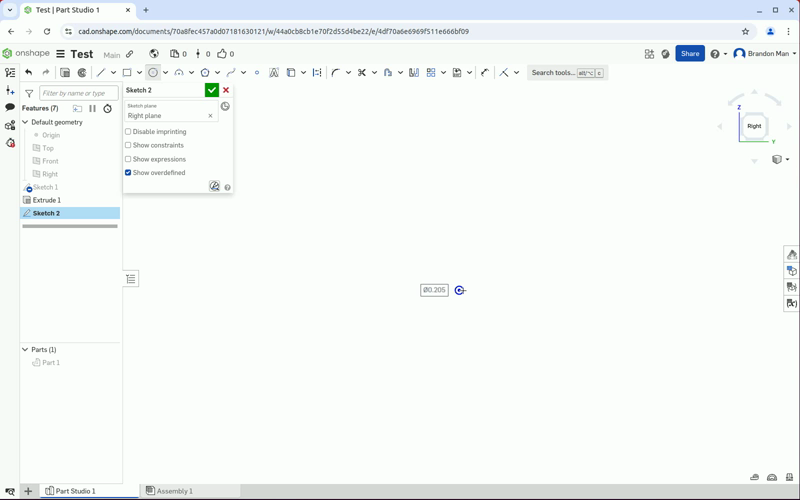
scroll(-6)
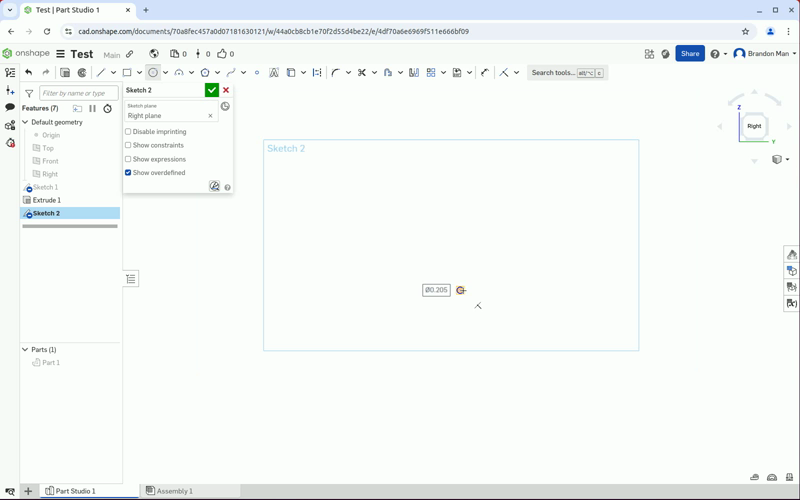
scroll(-6)
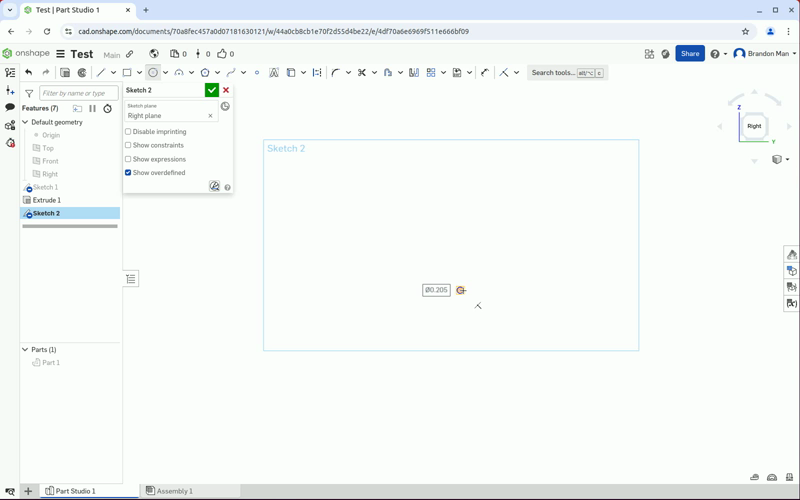
scroll(-6)
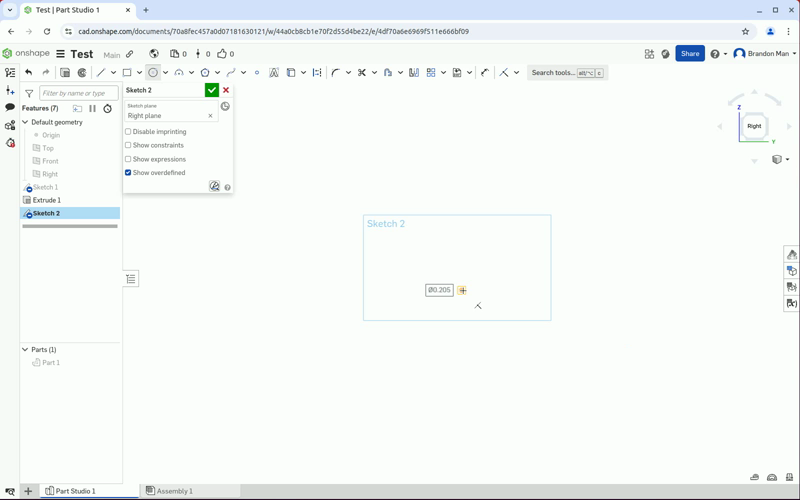
scroll(-6)
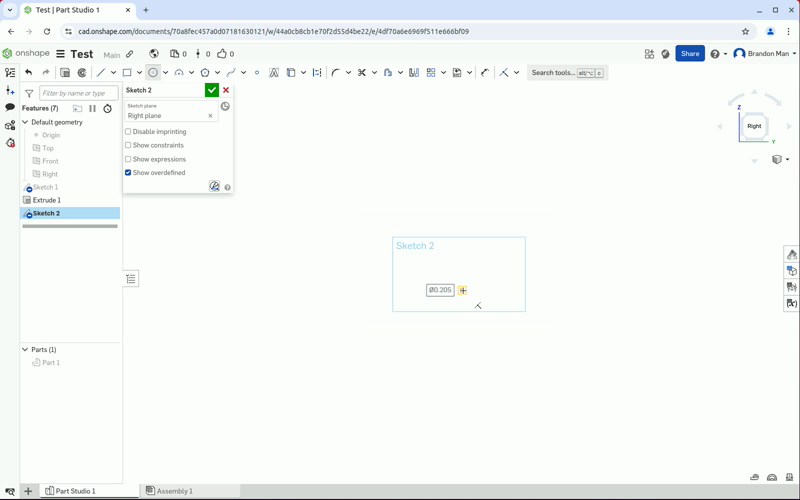
scroll(-6)
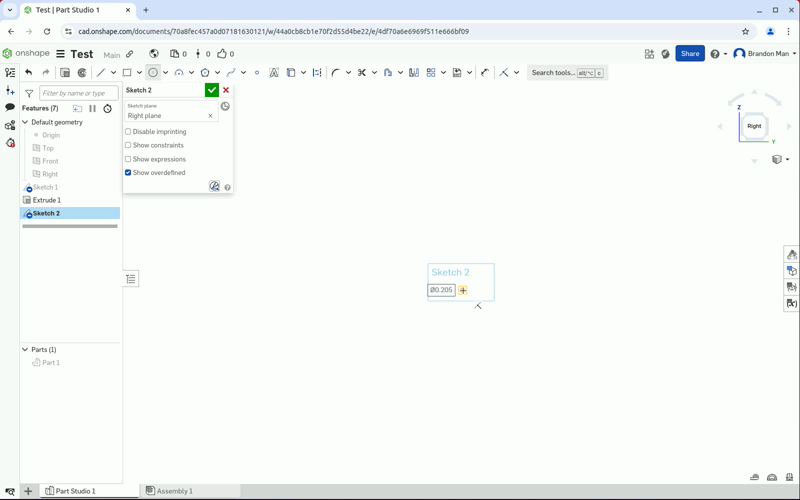
key(esc)
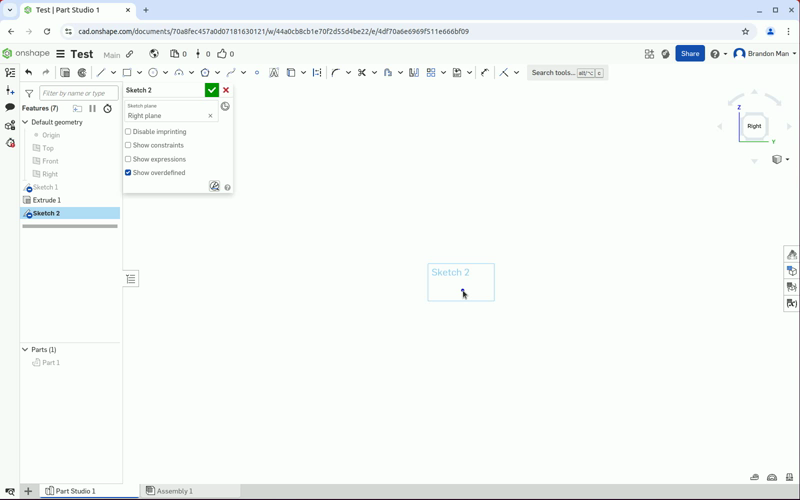
mouse_move(462, 289)
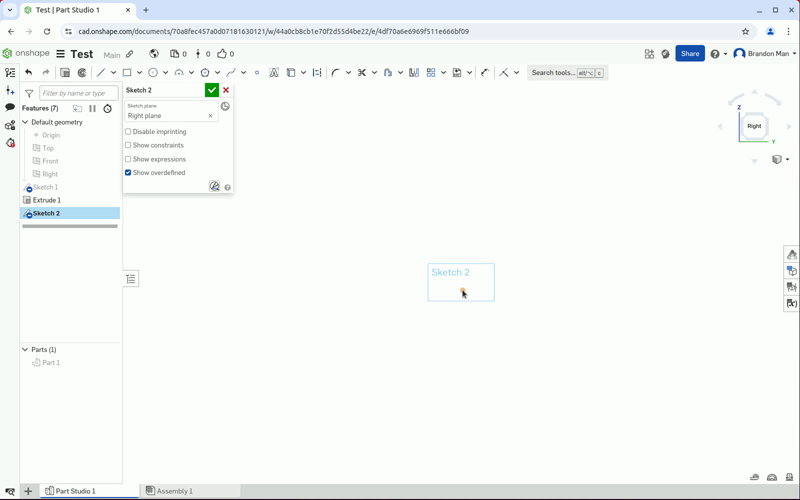
scroll(6)
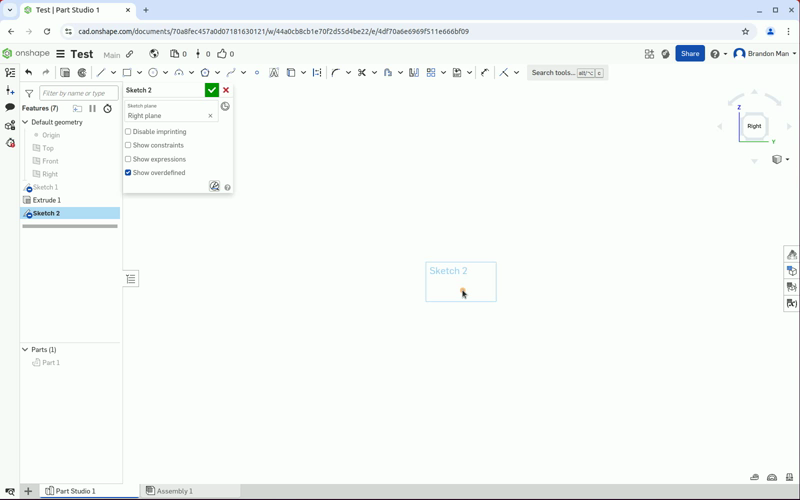
scroll(6)
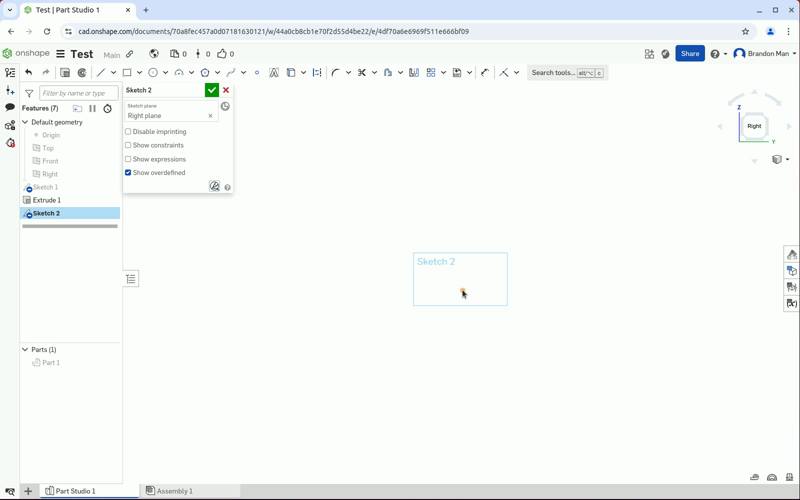
scroll(6)
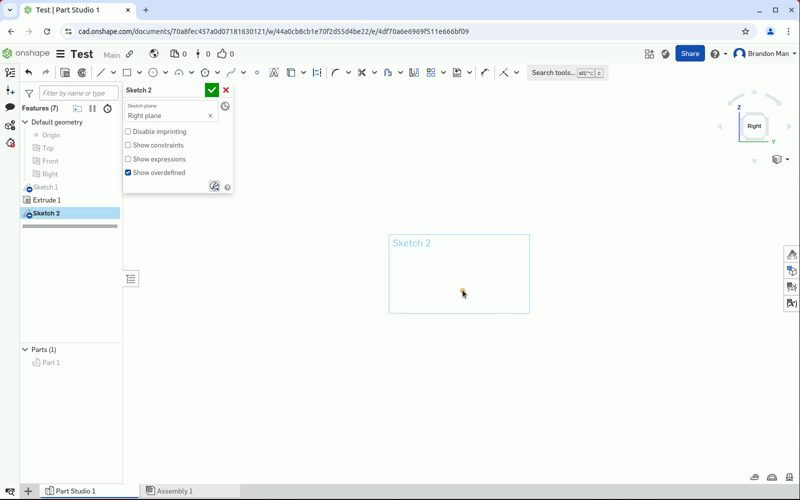
scroll(6)
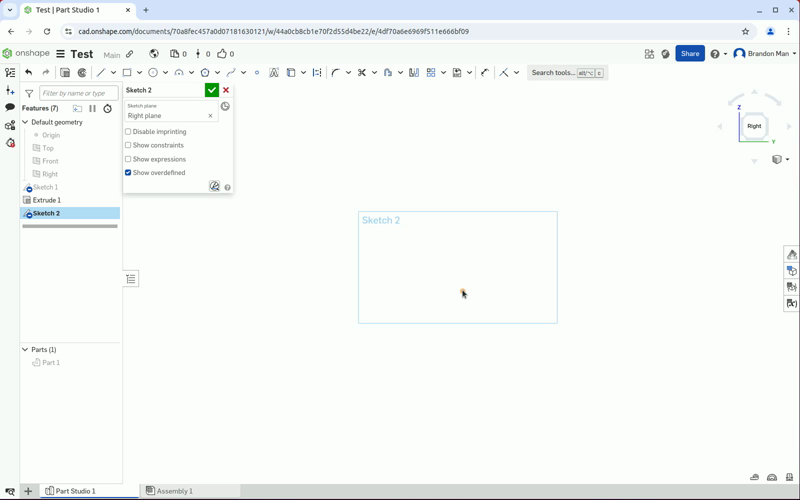
scroll(6)
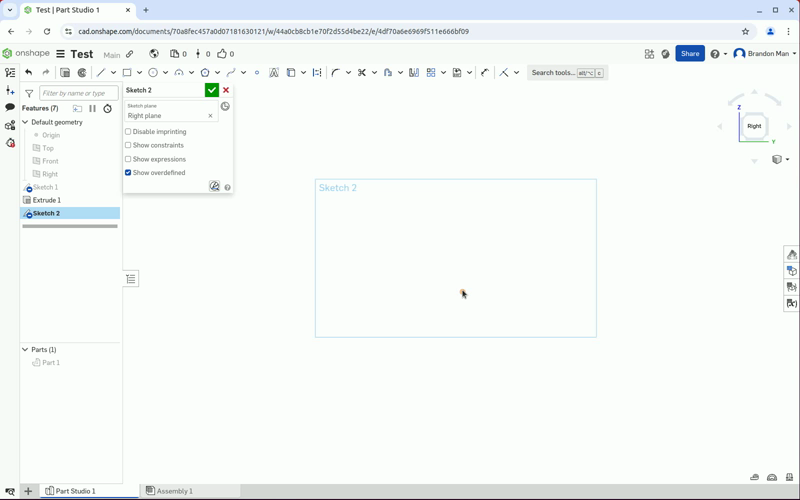
scroll(6)
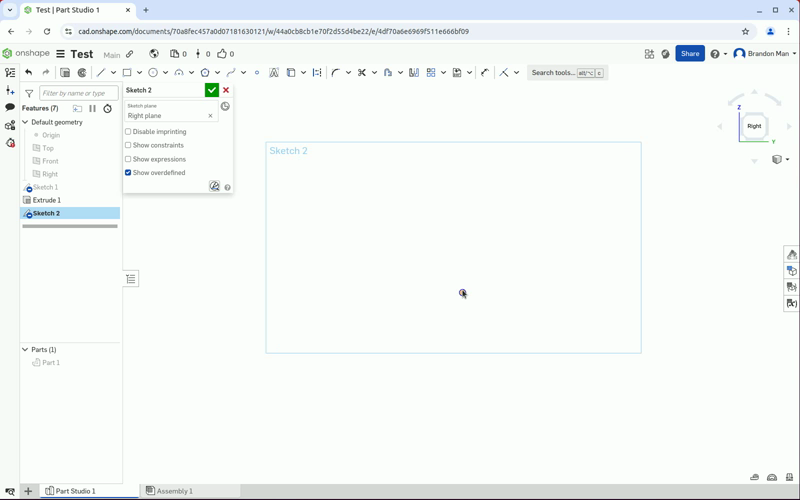
scroll(6)
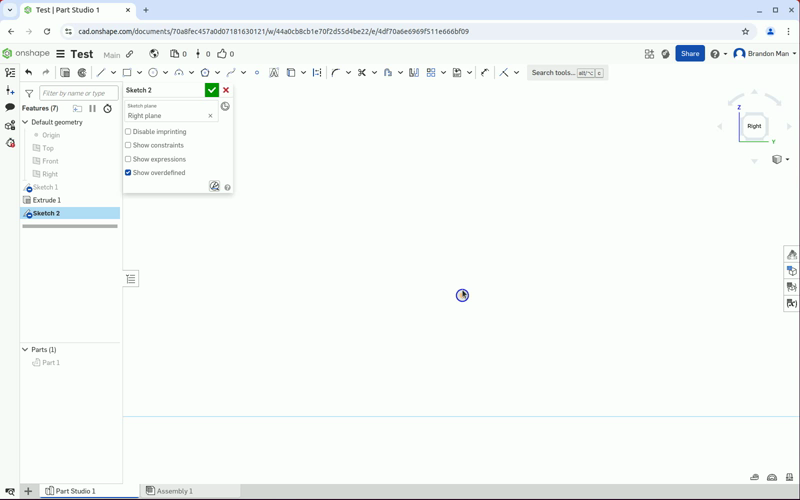
click(462, 289)
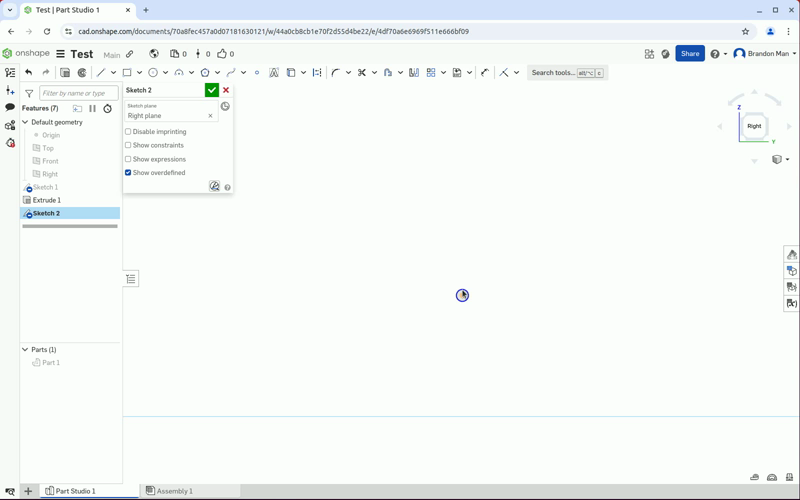
scroll(-6)
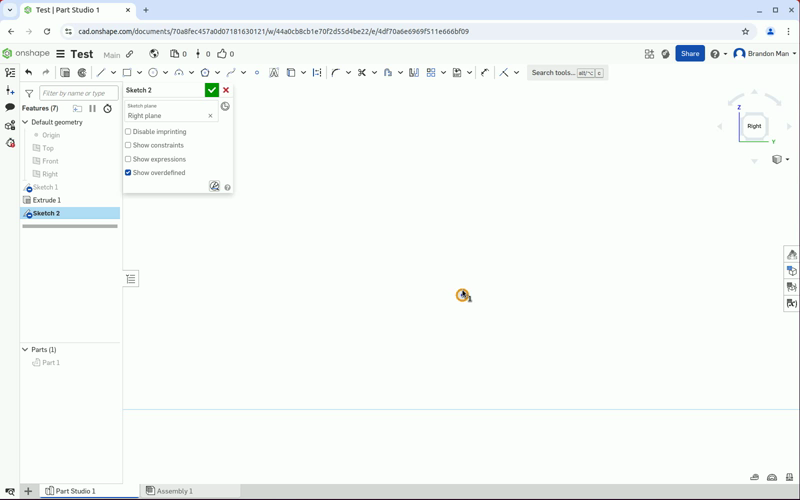
scroll(-6)
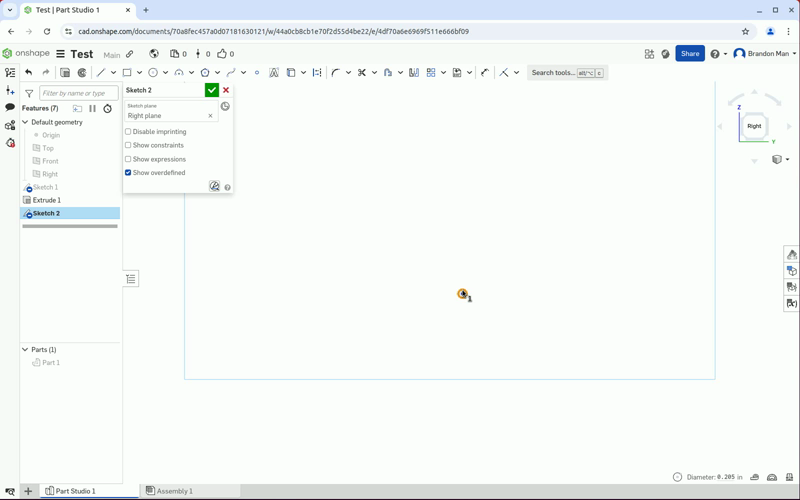
scroll(-6)
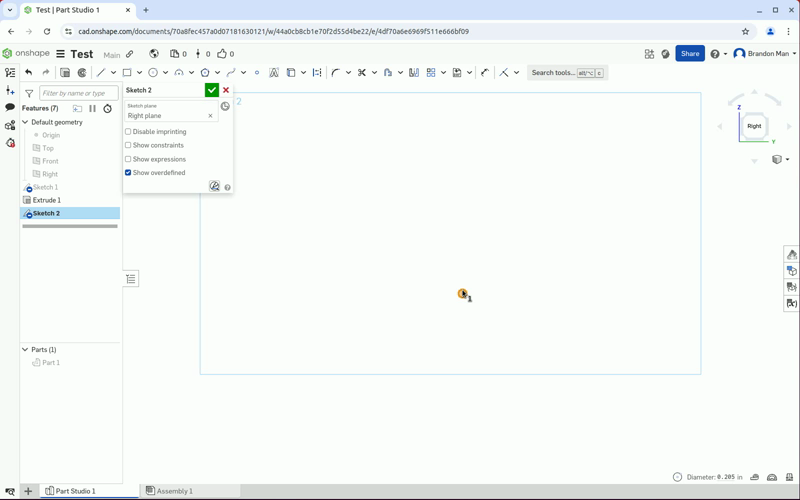
scroll(-6)
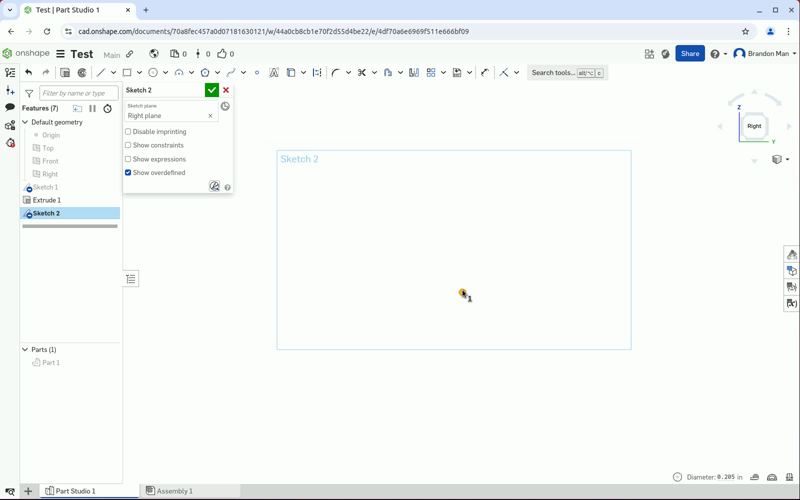
scroll(-6)
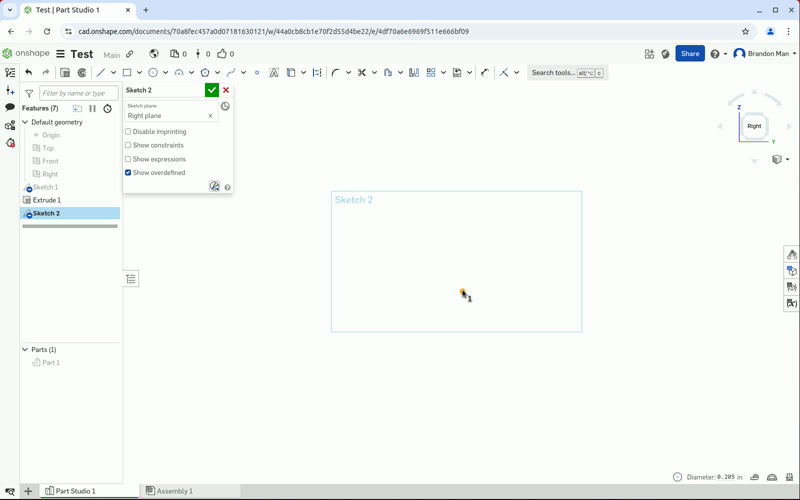
scroll(-6)
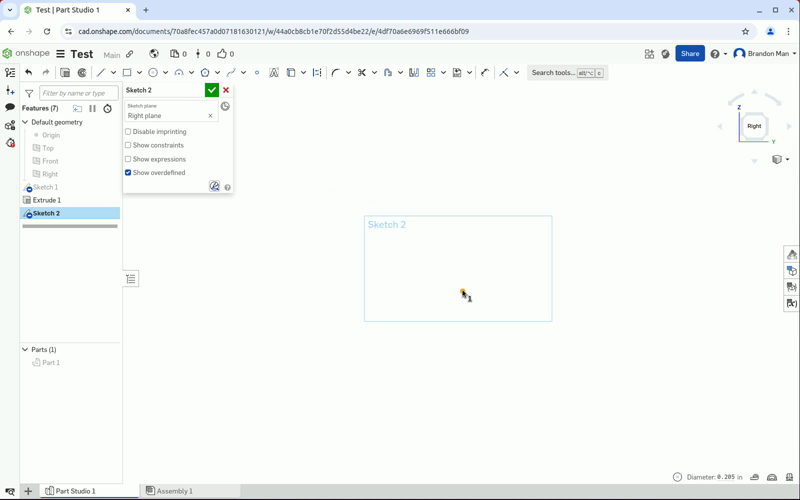
scroll(-6)
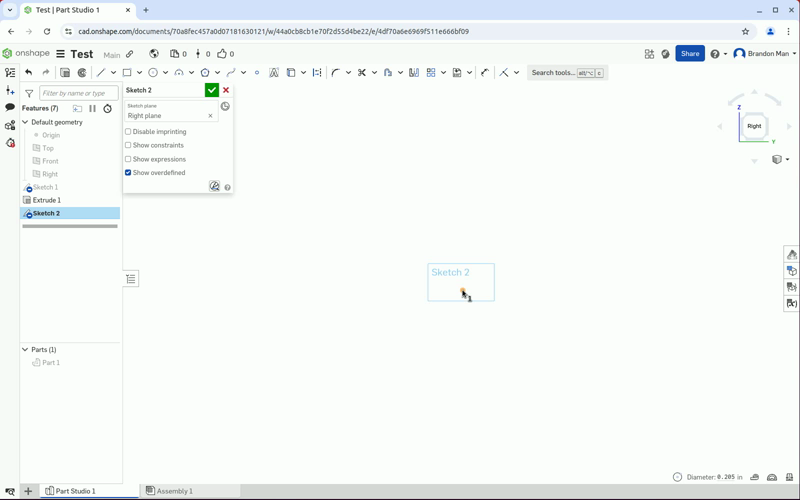
mouse_move(73, 352)
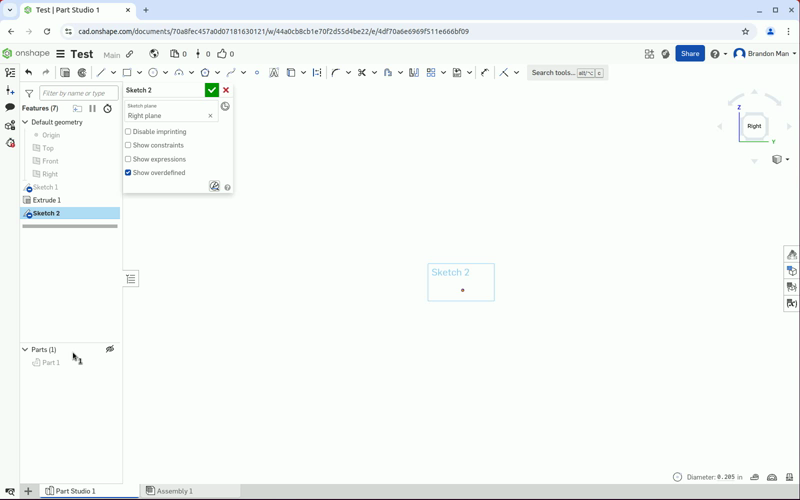
key(shift+y)
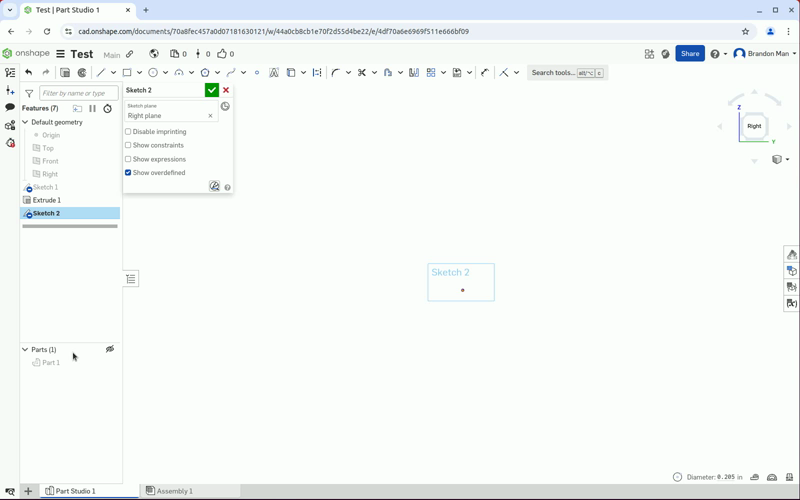
key(shift+e)
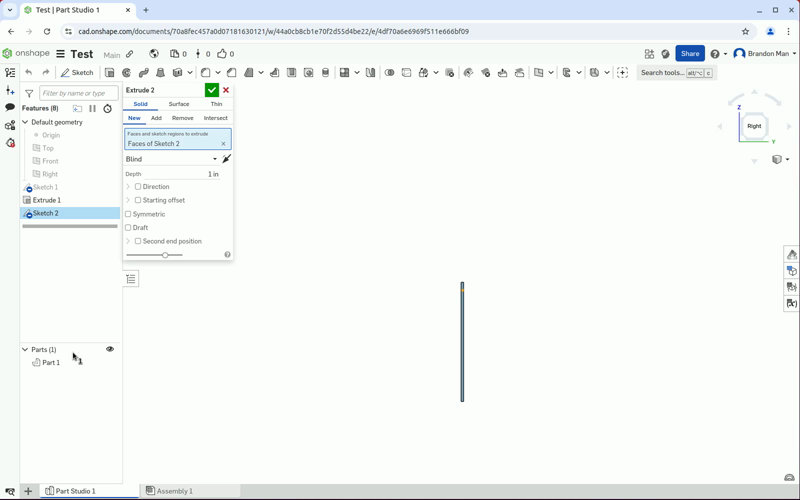
mouse_move(143, 106)
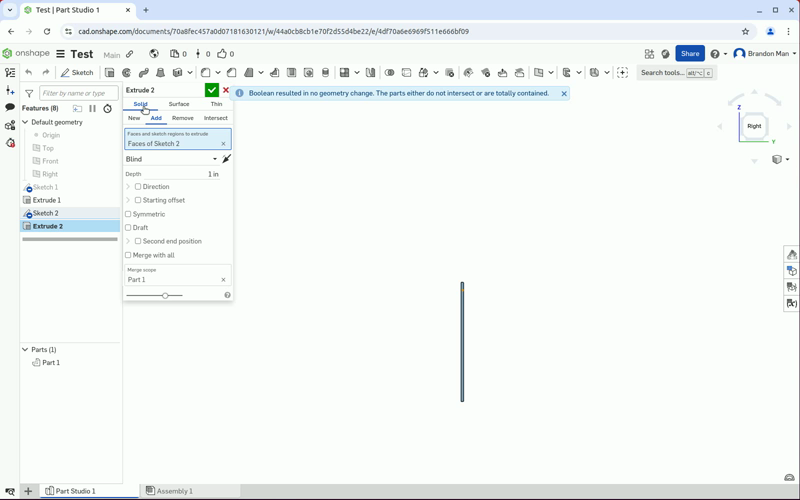
click(143, 106)
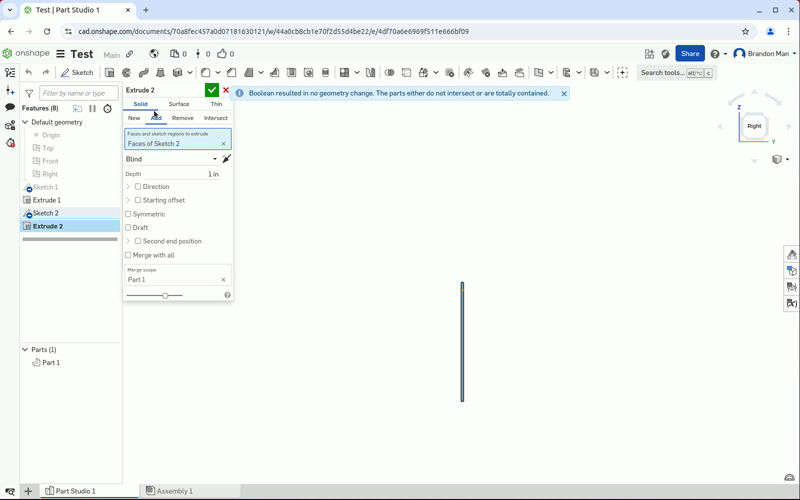
mouse_move(186, 120)
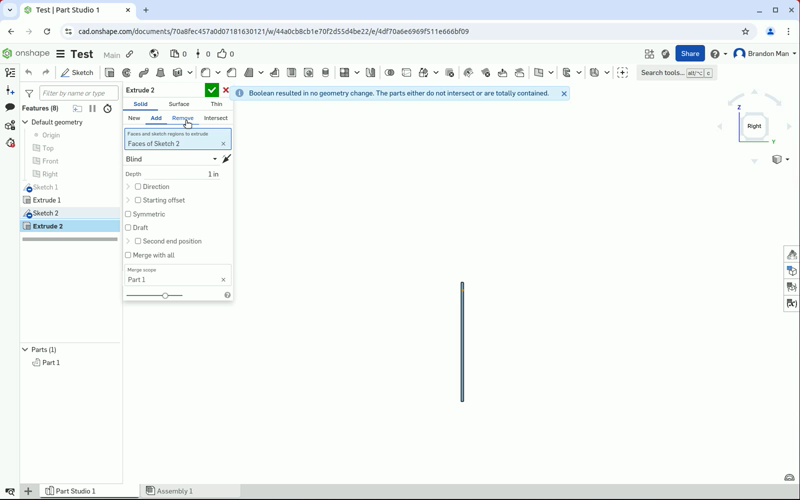
click(186, 120)
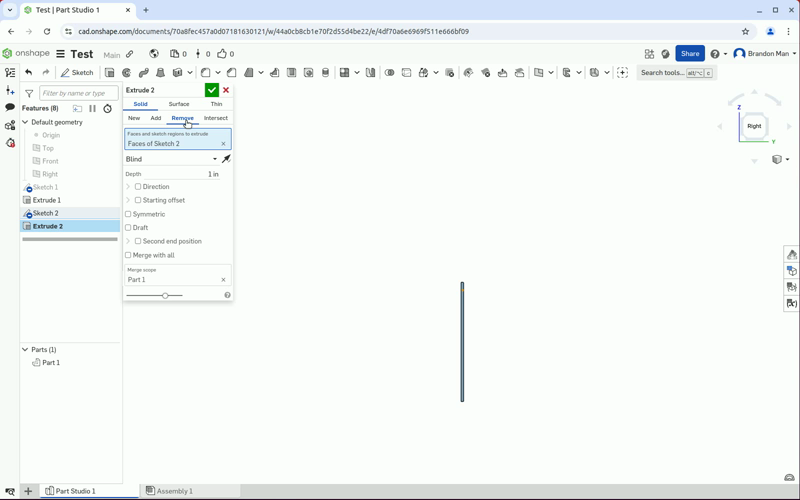
key(tab, 4)
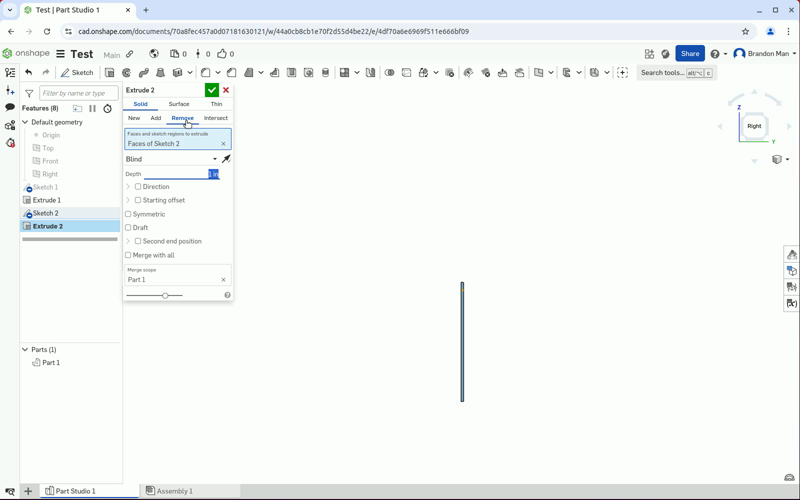
text(-22.868)
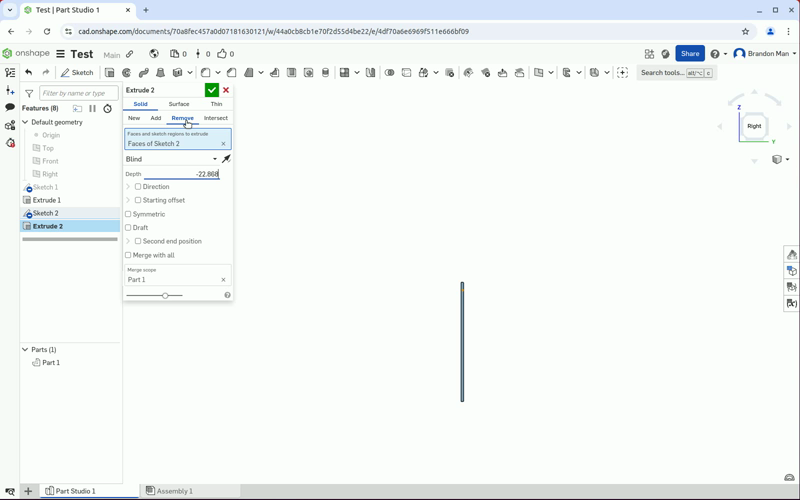
key(tab, 6)
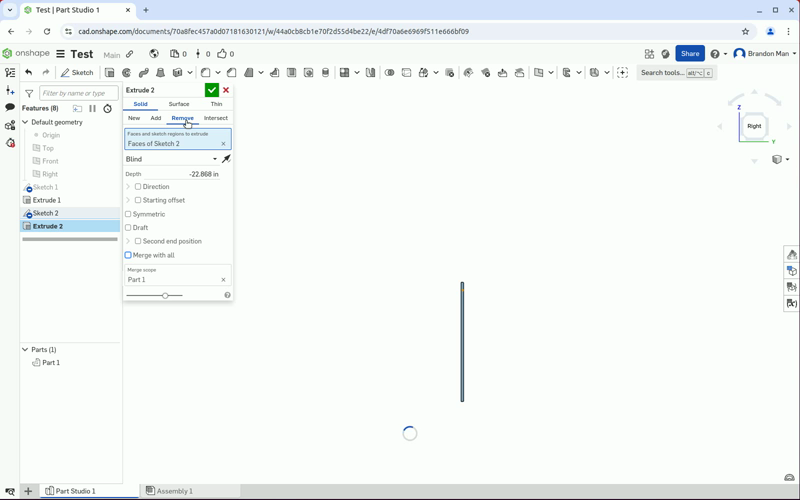
key(space)
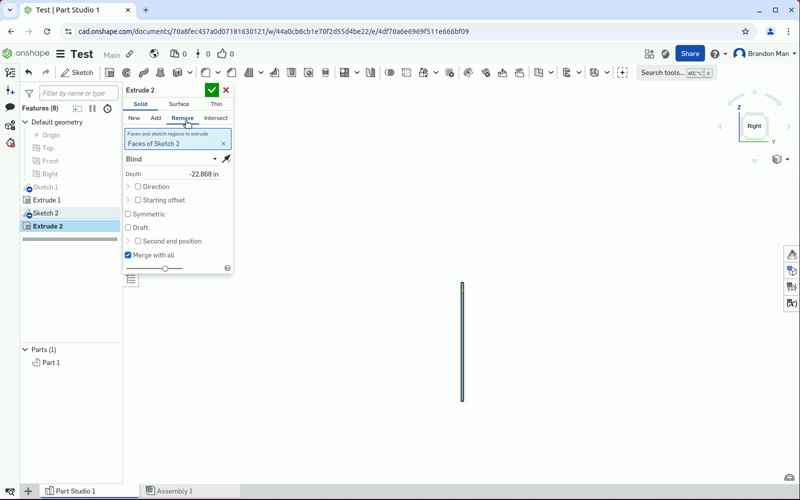
key(enter)
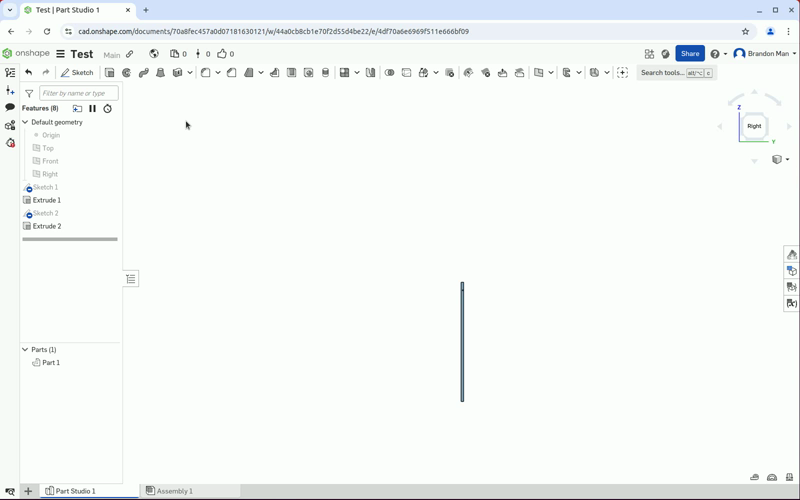
key(shift+h)
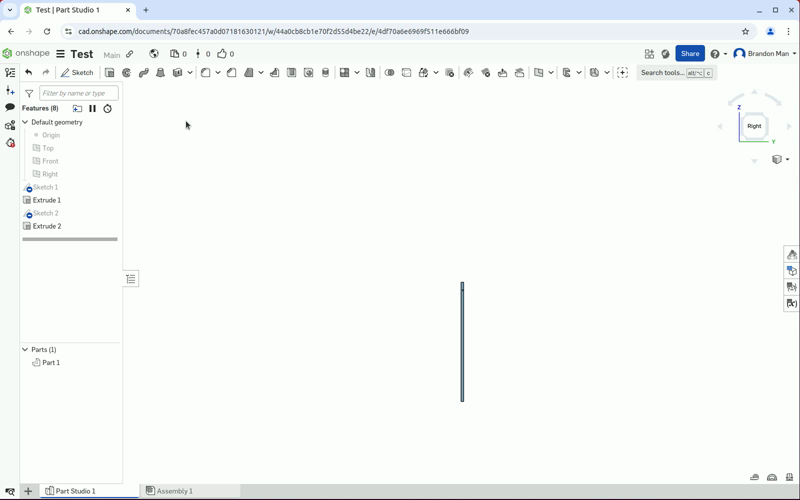
key(shift+h)
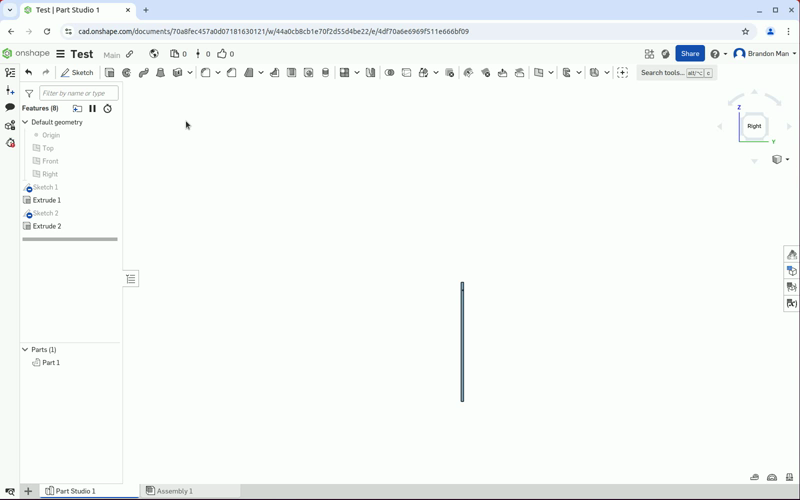
mouse_move(73, 189)
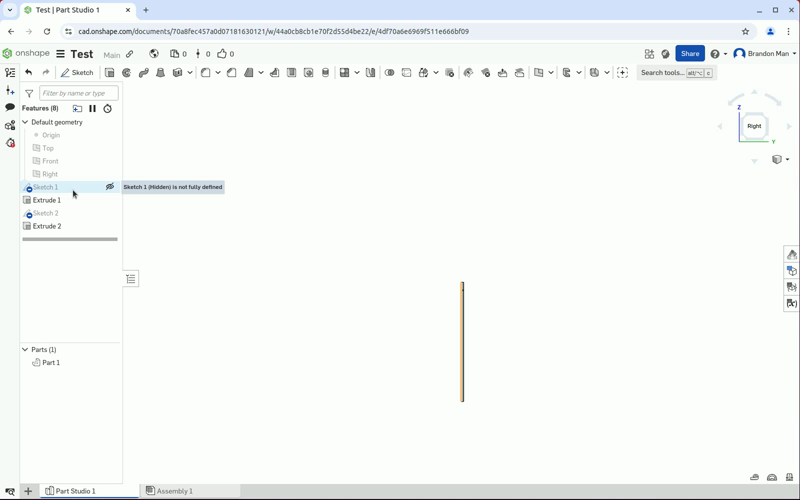
click(73, 189)
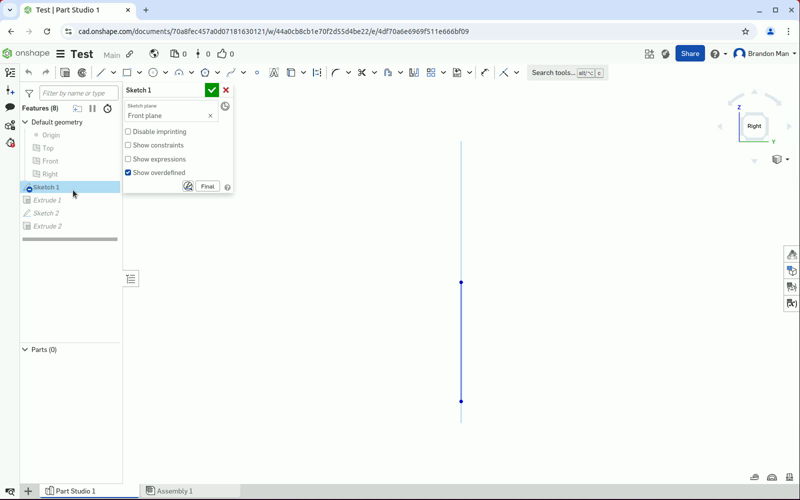
mouse_move(229, 92)
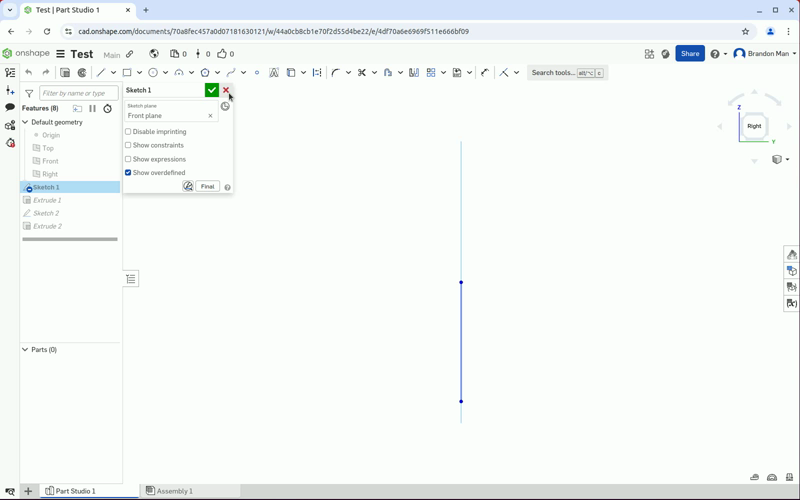
click(229, 92)
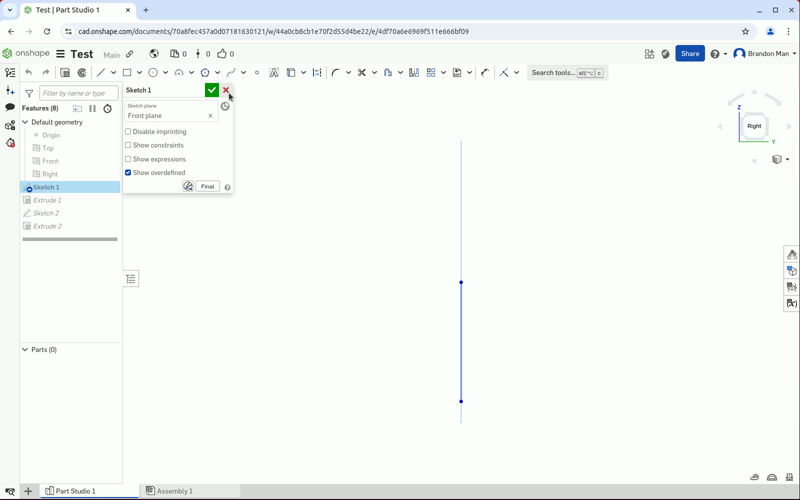
key(shift+s)
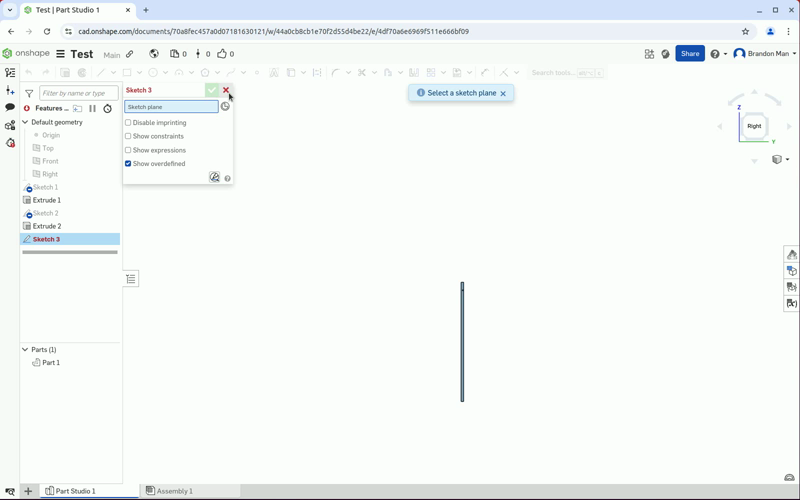
mouse_move(73, 176)
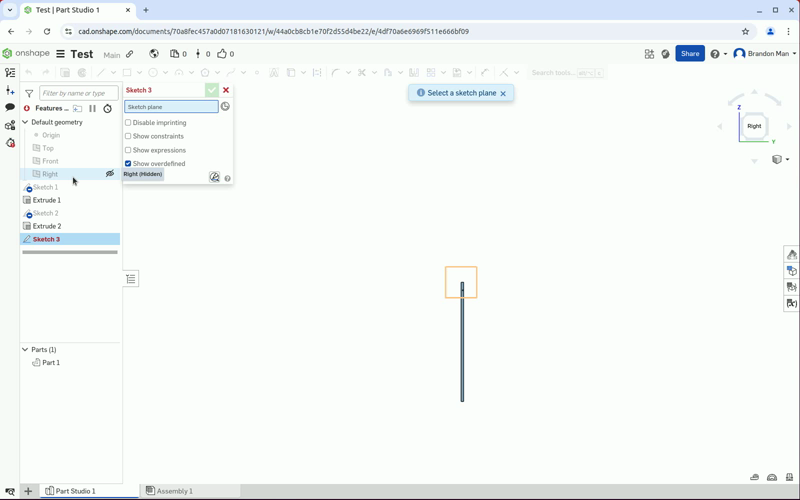
click(73, 176)
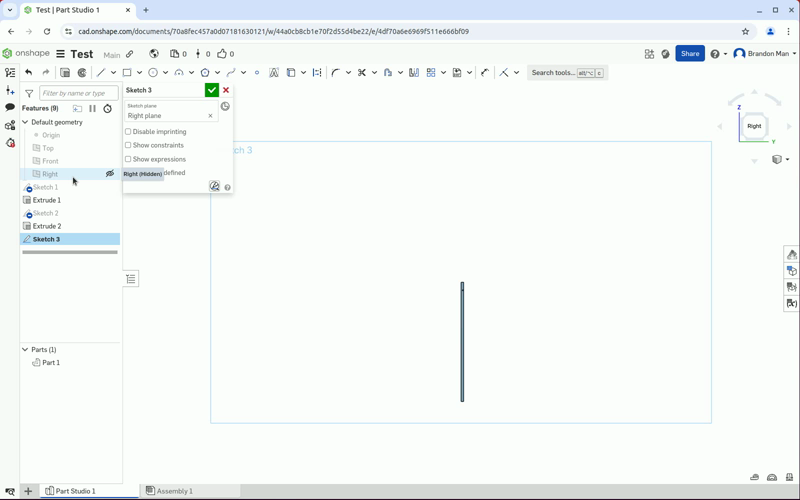
mouse_move(73, 352)
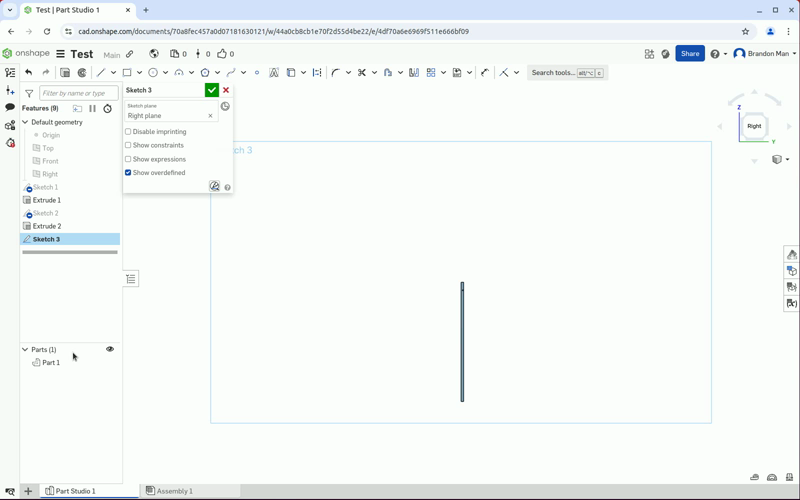
key(y)
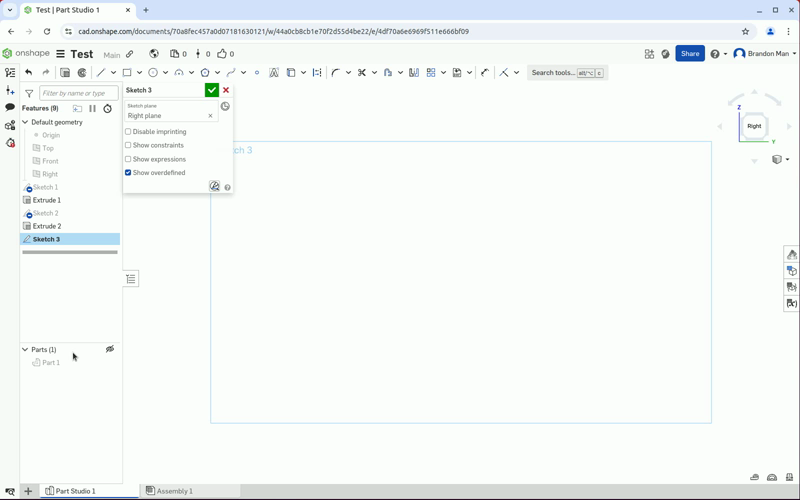
key(c)
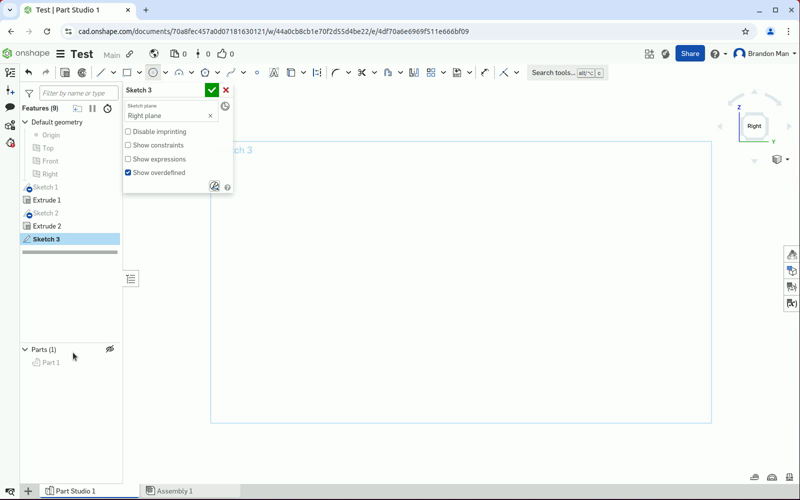
key_down(shift)
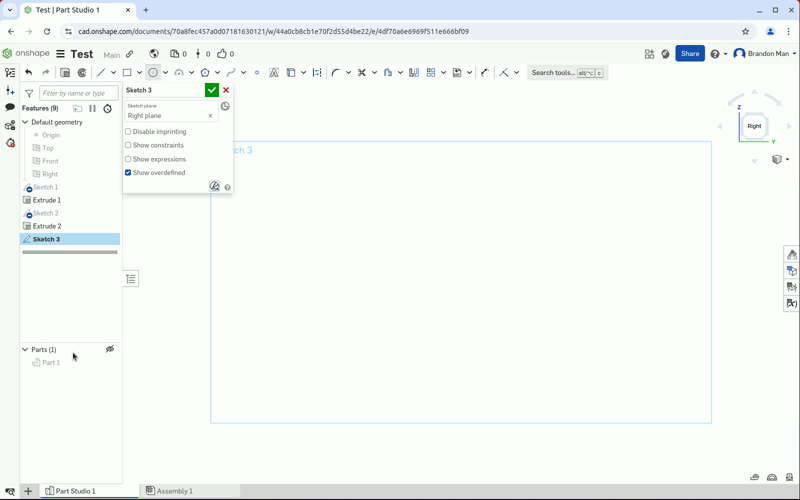
mouse_move(462, 322)
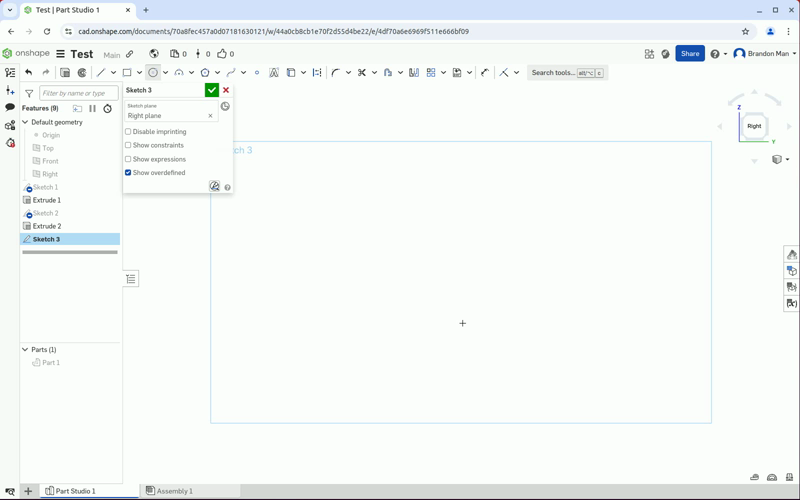
click(462, 322)
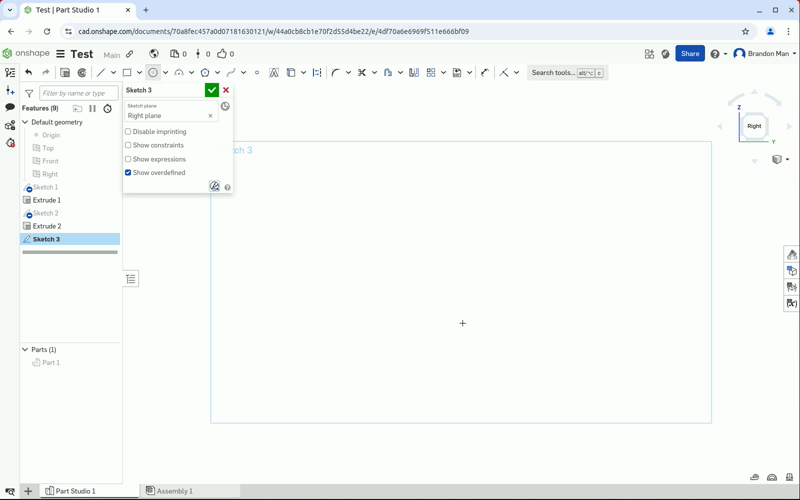
key_up(shift)
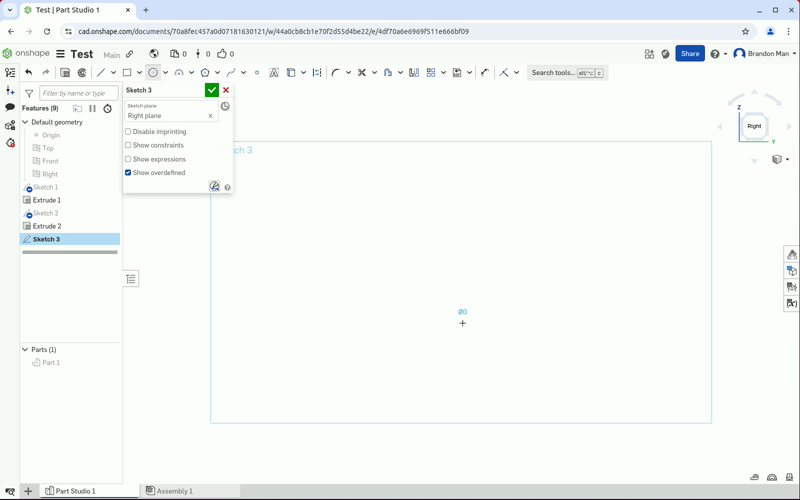
mouse_move(463, 322)
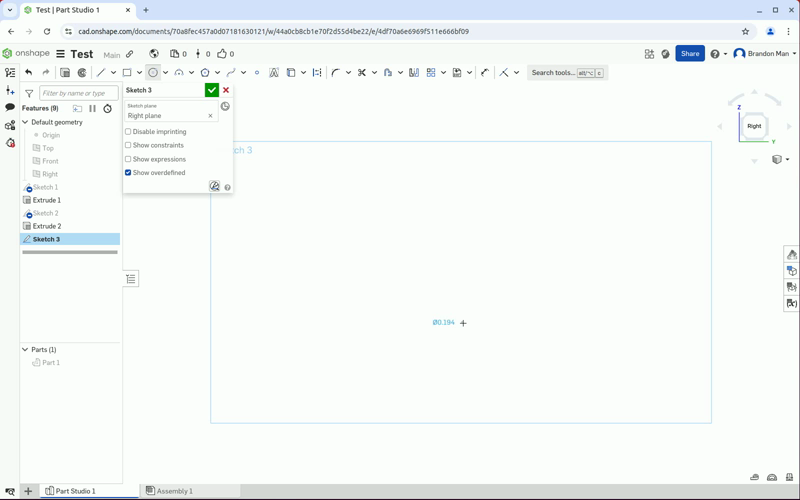
scroll(6)
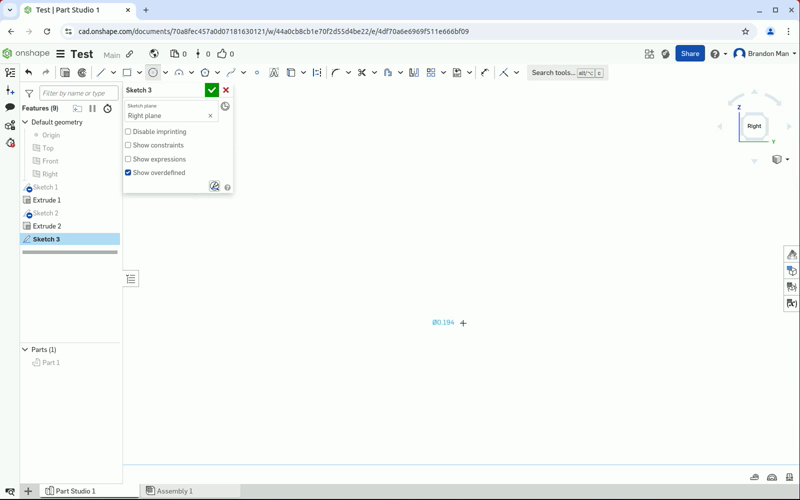
scroll(6)
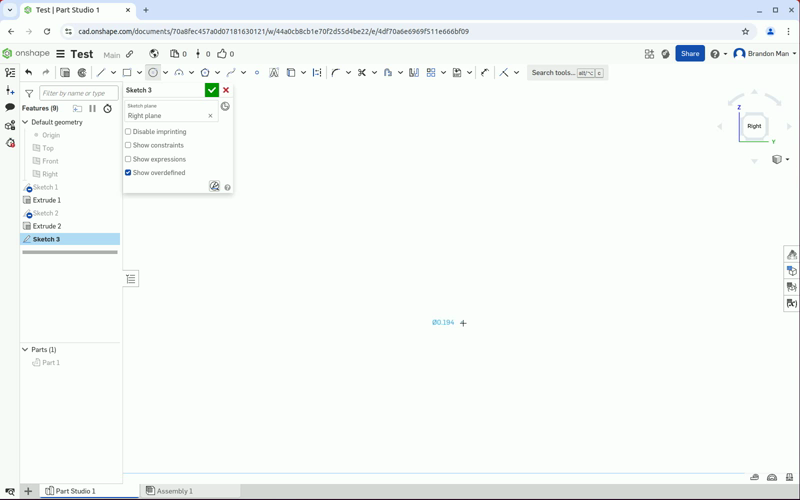
scroll(6)
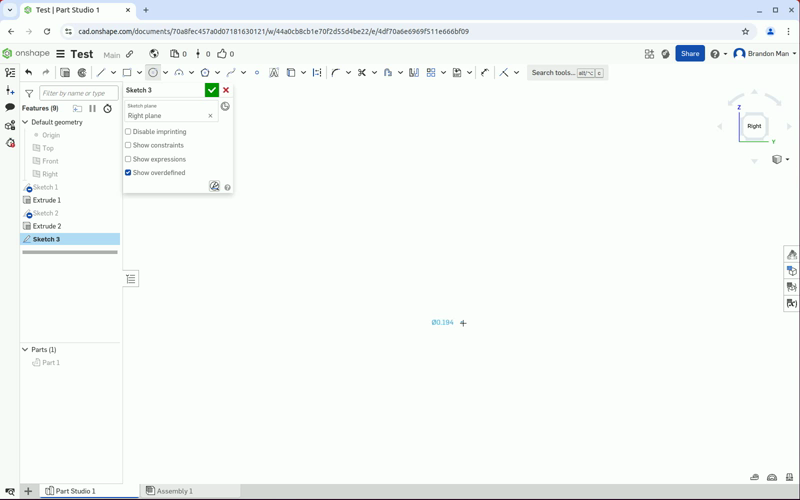
scroll(6)
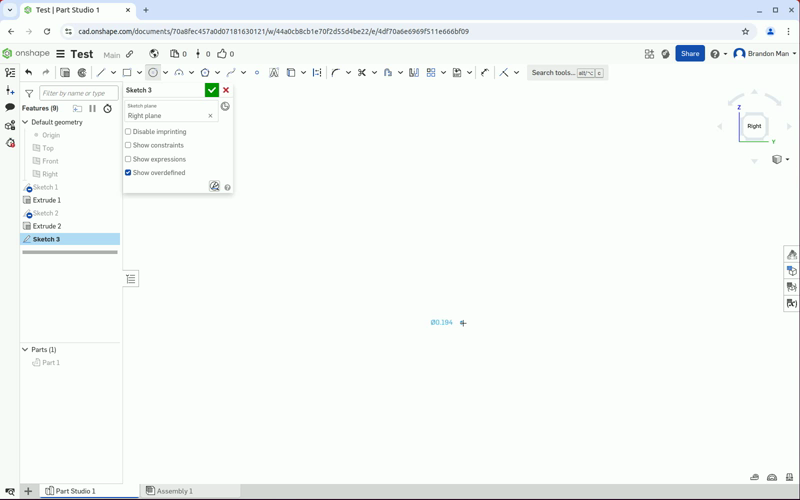
scroll(6)
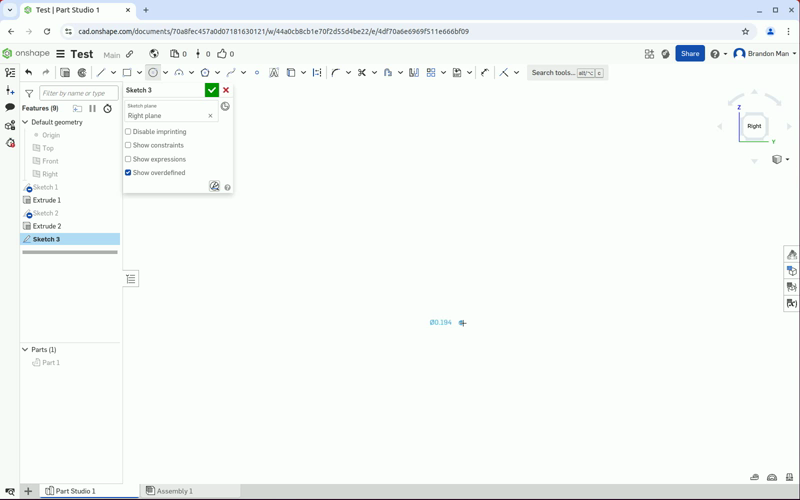
scroll(6)
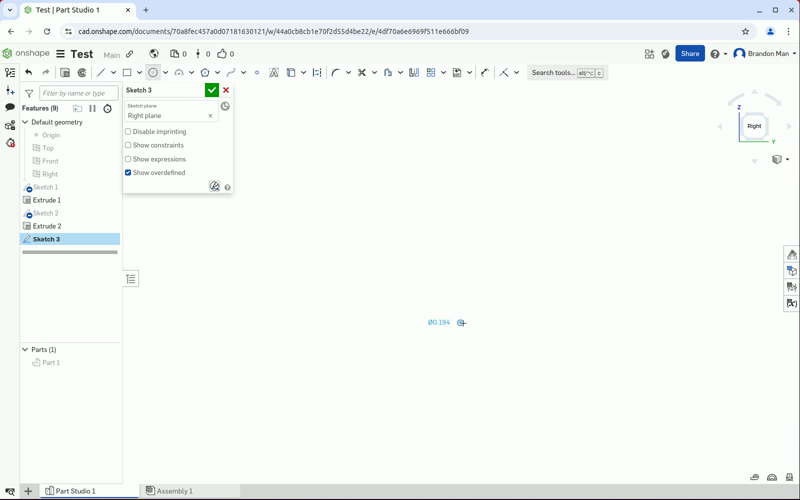
scroll(6)
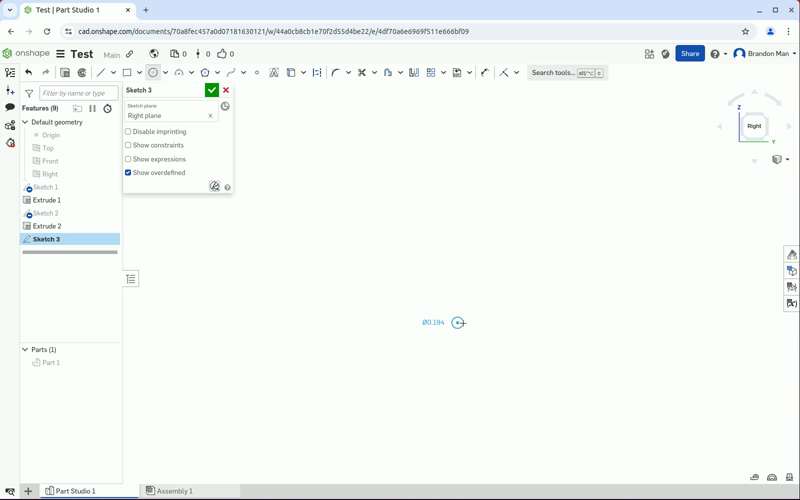
click(463, 322)
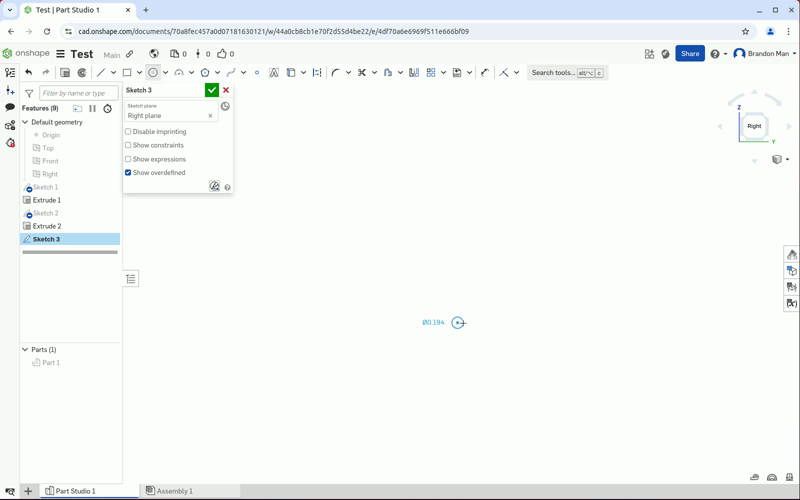
scroll(-6)
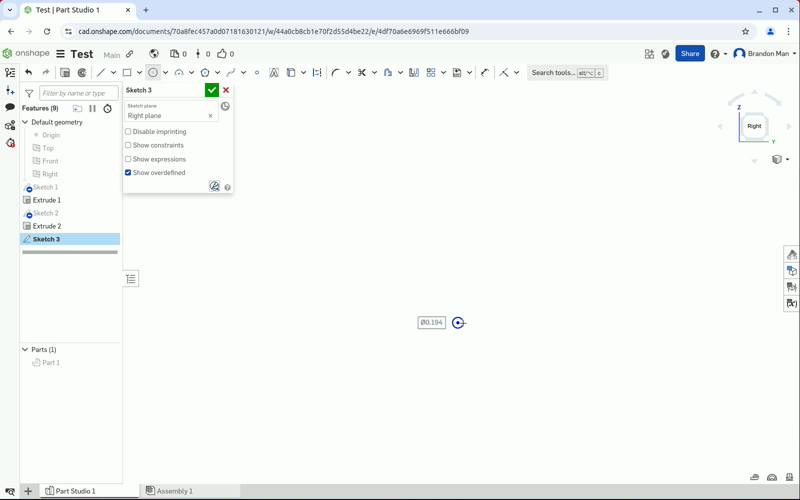
scroll(-6)
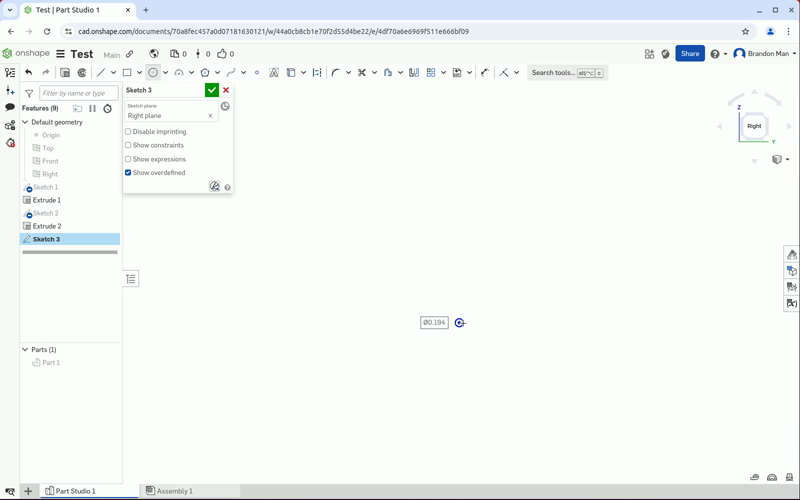
scroll(-6)
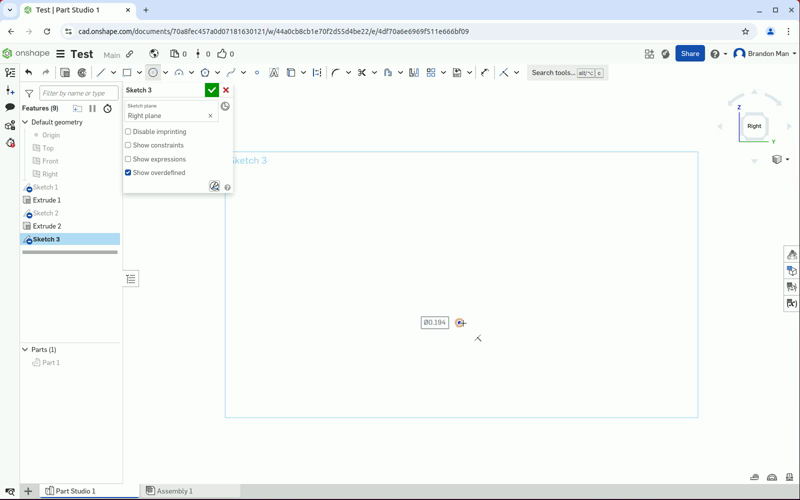
scroll(-6)
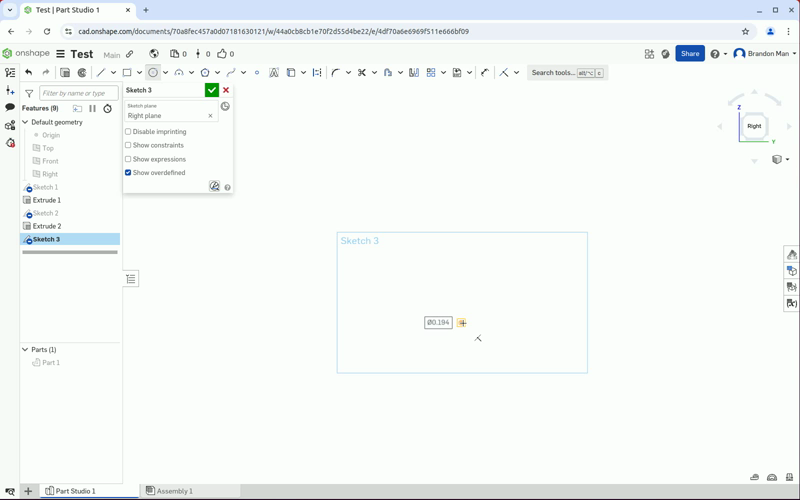
scroll(-6)
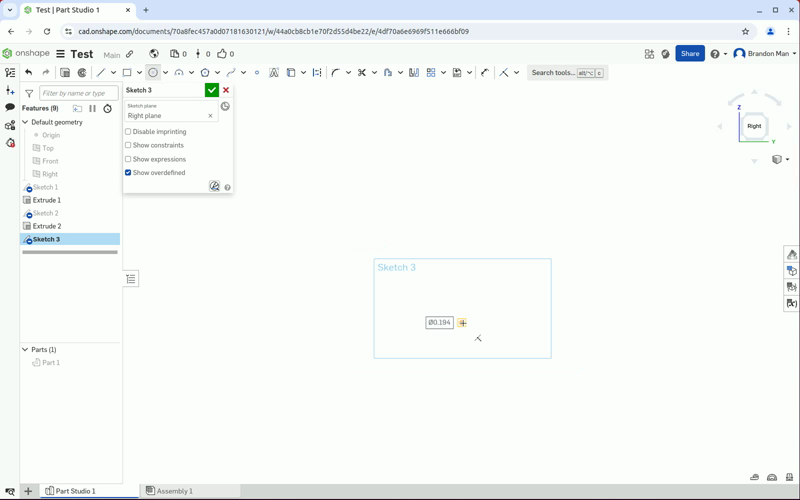
scroll(-6)
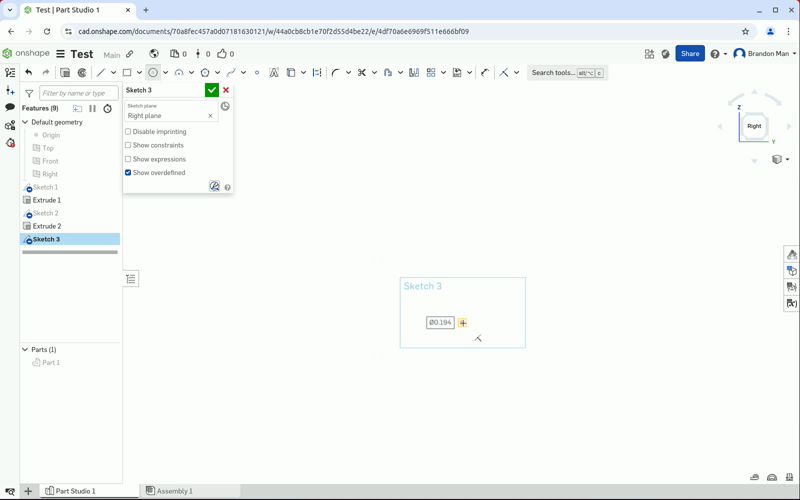
scroll(-6)
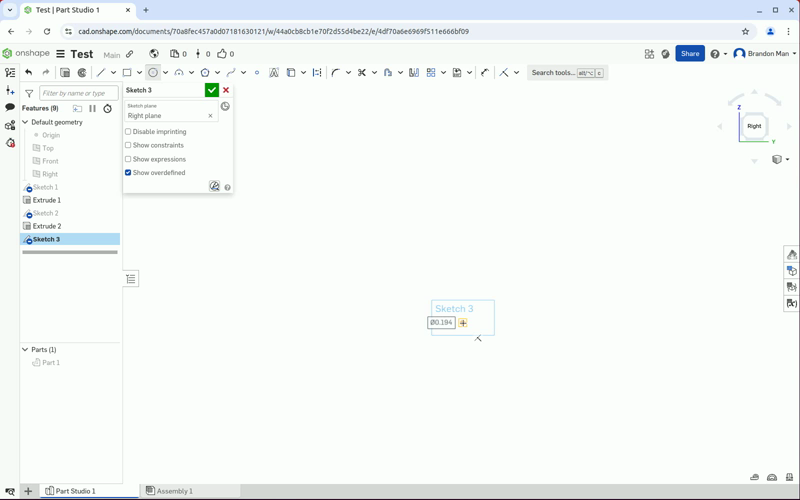
key(esc)
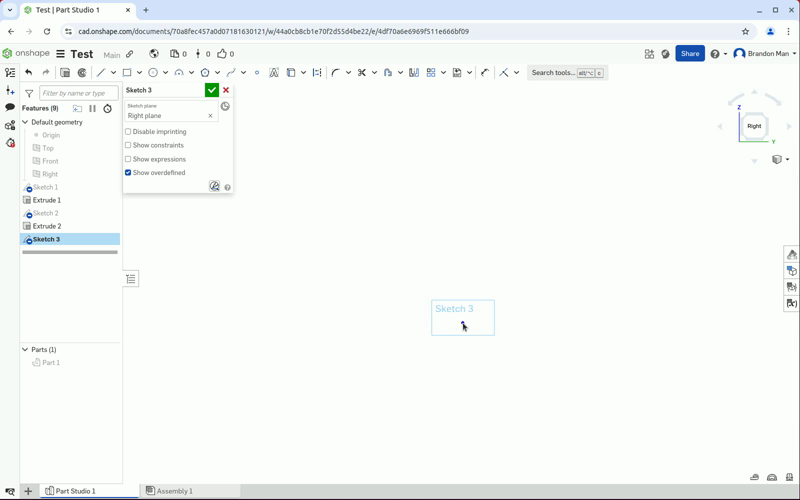
mouse_move(462, 322)
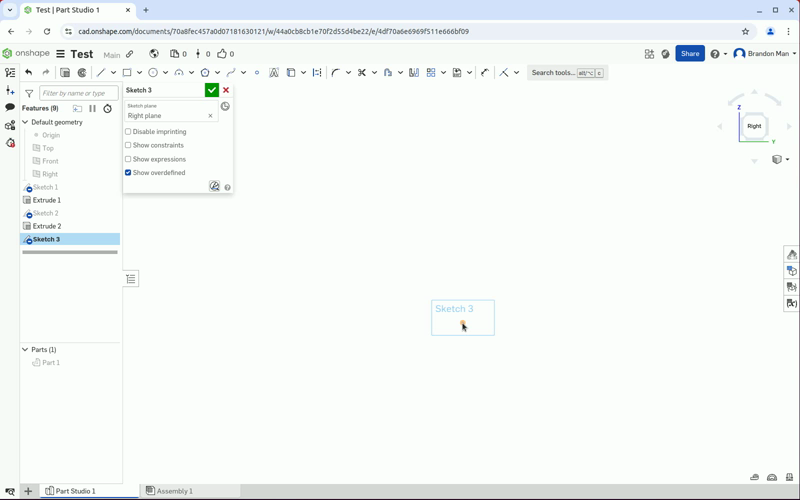
scroll(6)
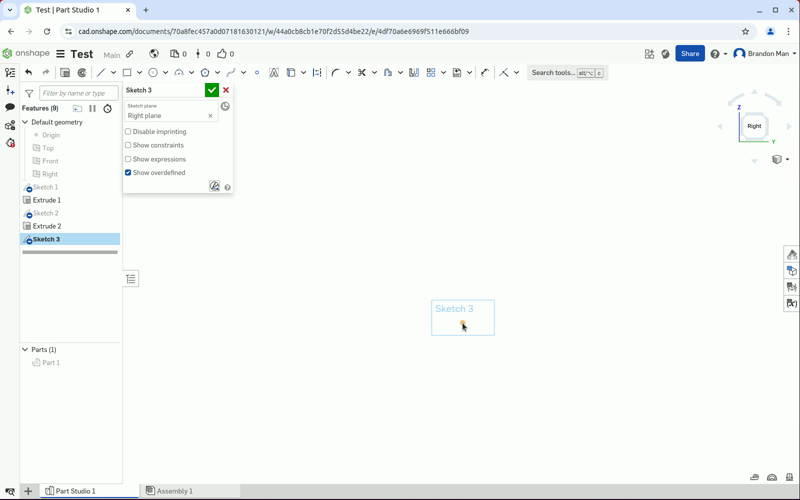
scroll(6)
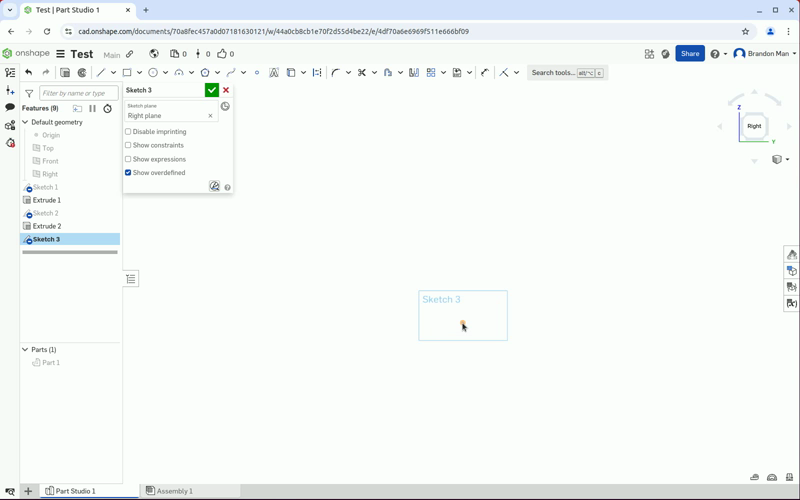
scroll(6)
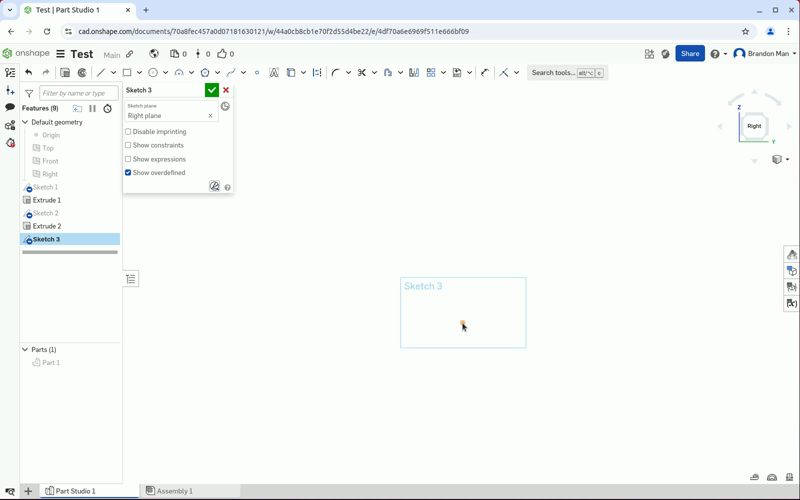
scroll(6)
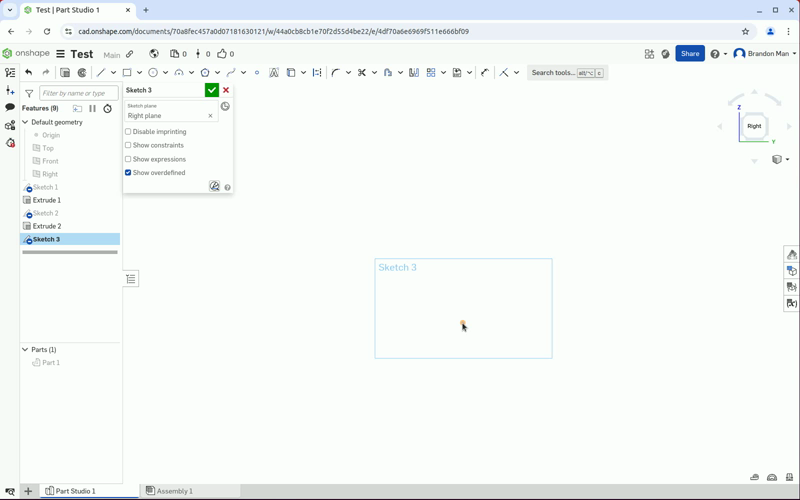
scroll(6)
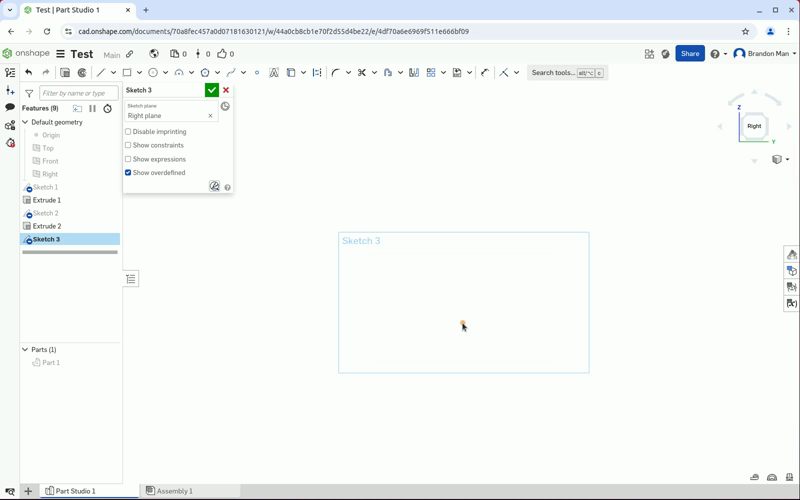
scroll(6)
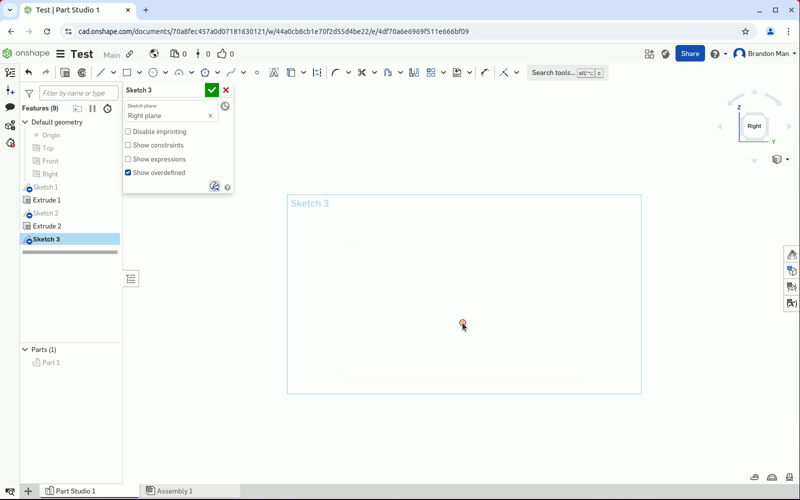
scroll(6)
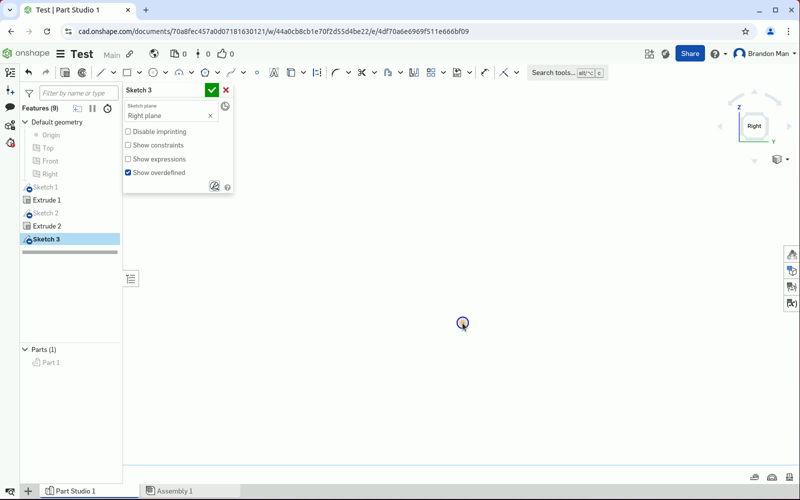
click(462, 322)
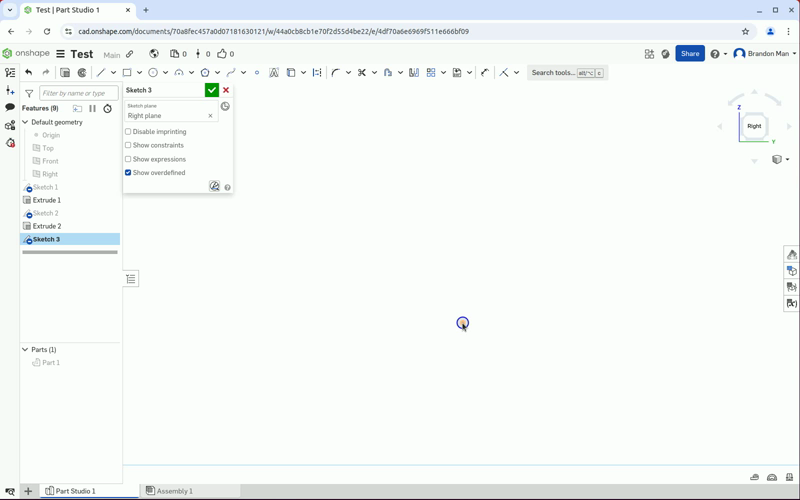
scroll(-6)
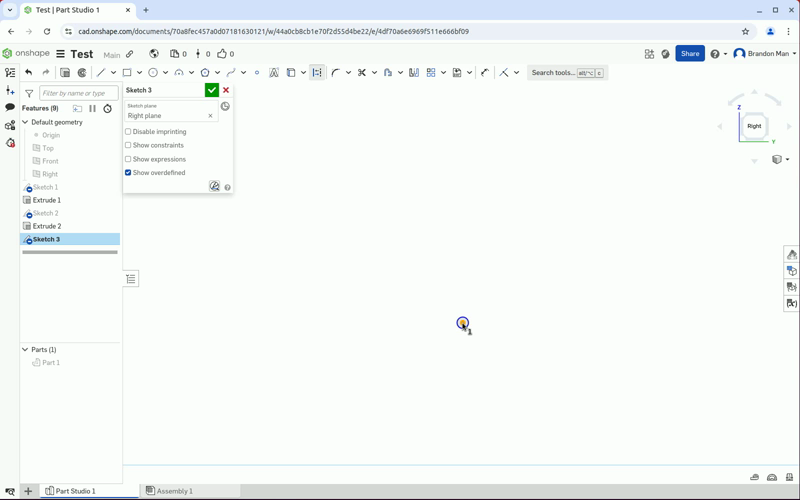
scroll(-6)
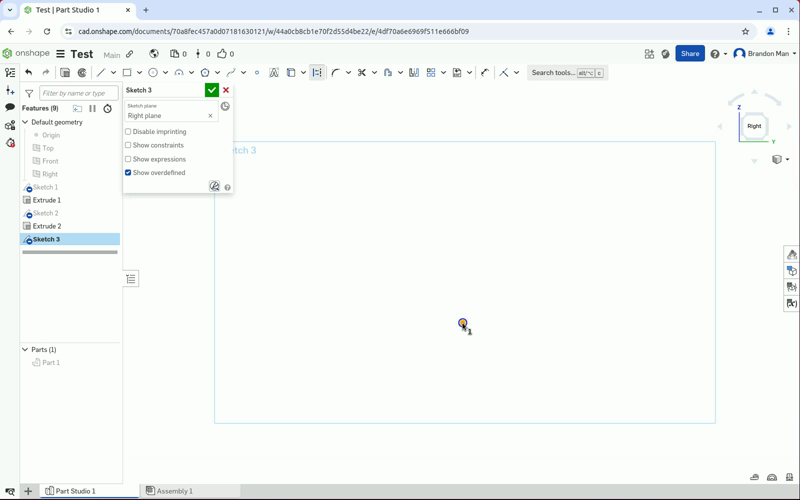
scroll(-6)
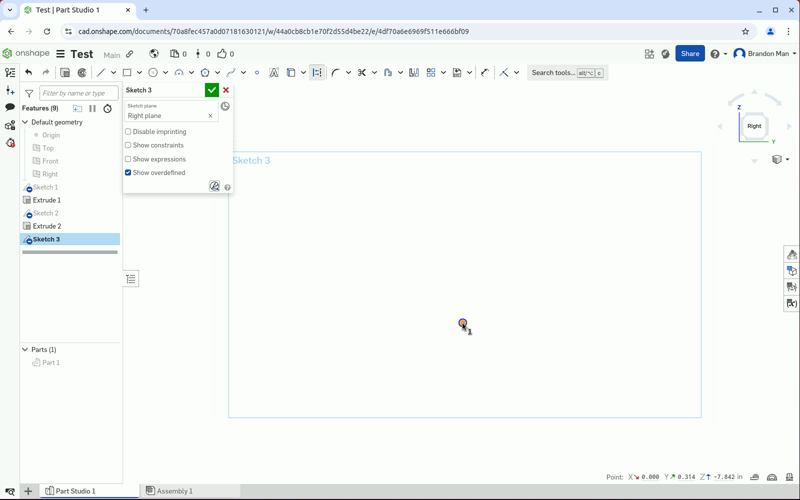
scroll(-6)
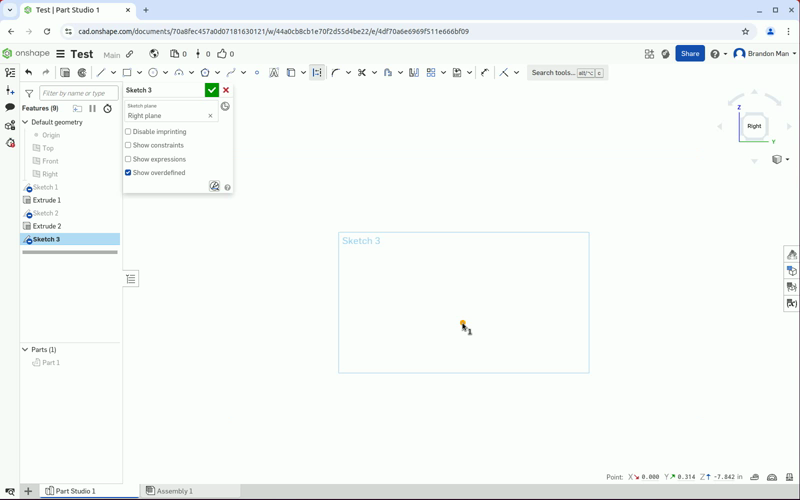
scroll(-6)
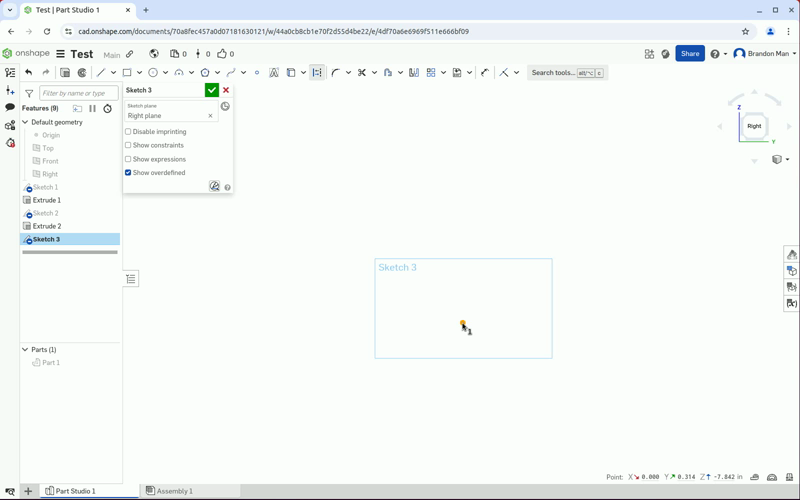
scroll(-6)
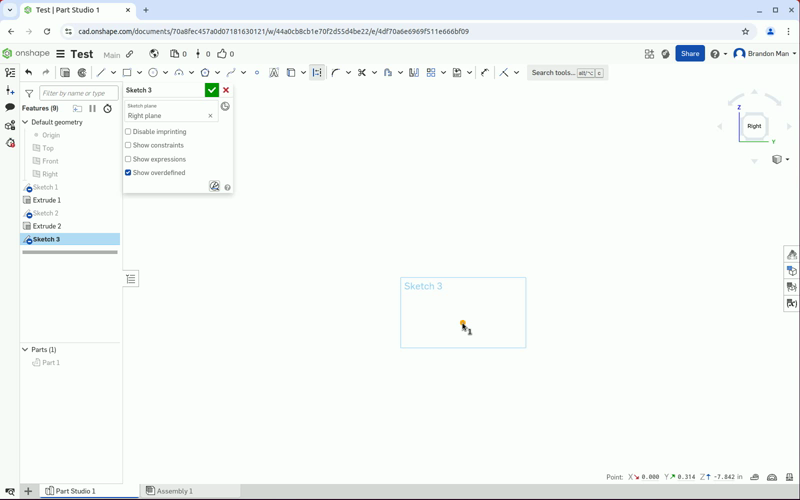
scroll(-6)
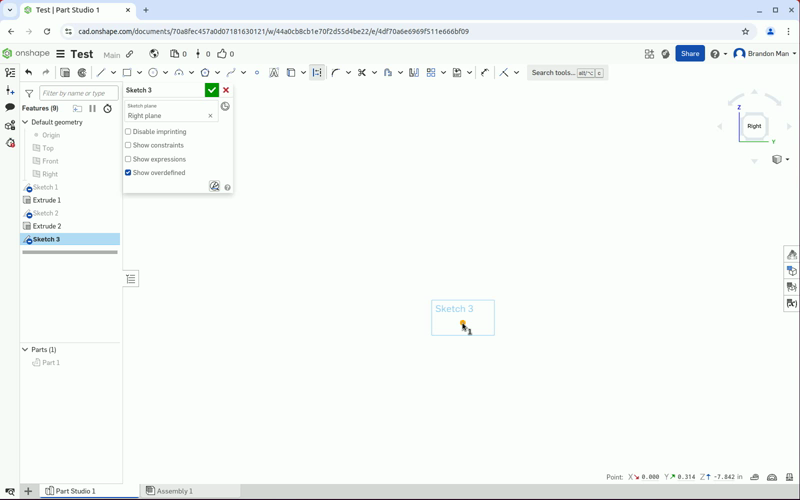
mouse_move(73, 352)
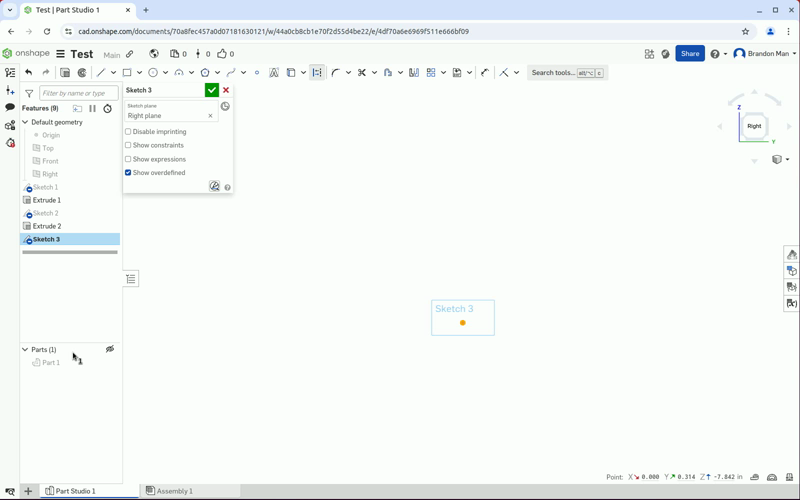
key(shift+y)
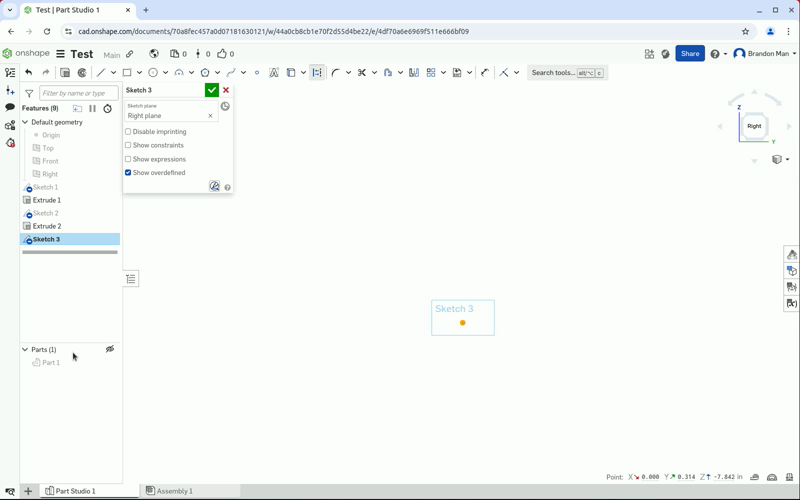
key(shift+e)
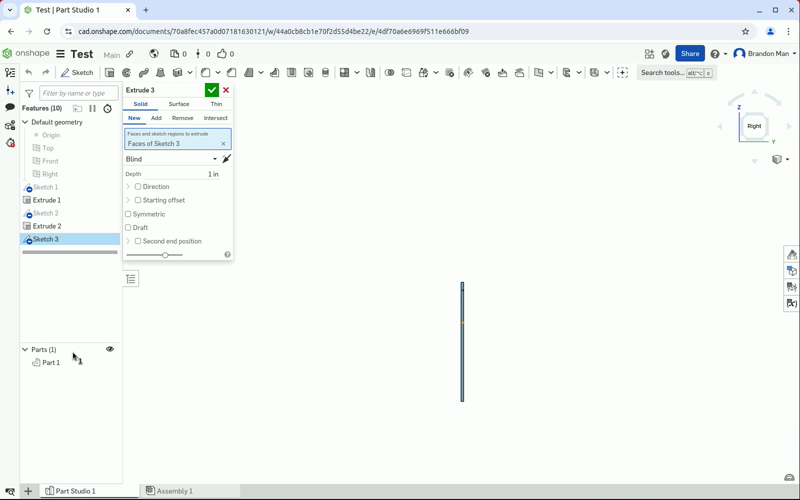
mouse_move(143, 106)
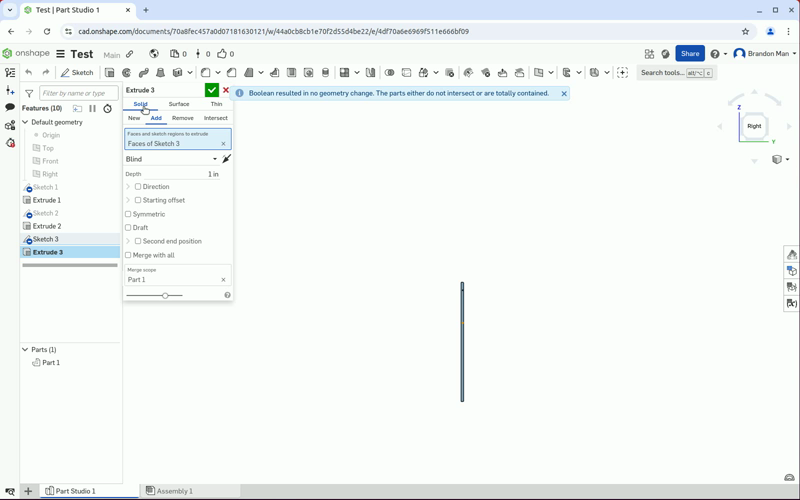
click(143, 106)
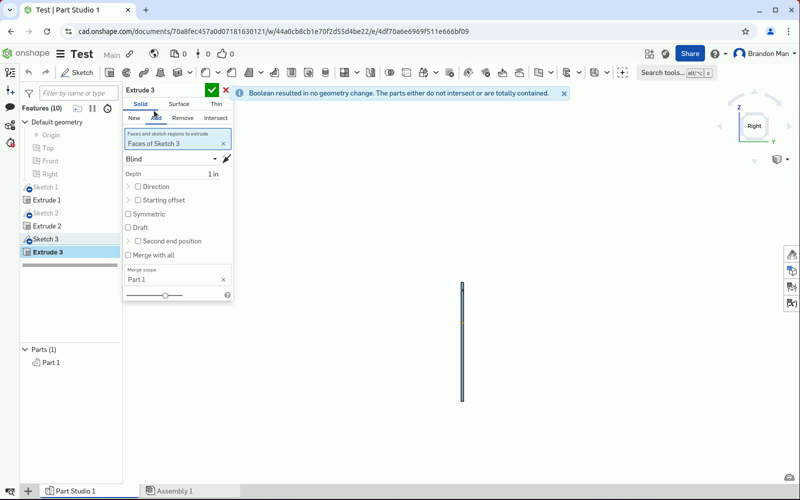
mouse_move(186, 120)
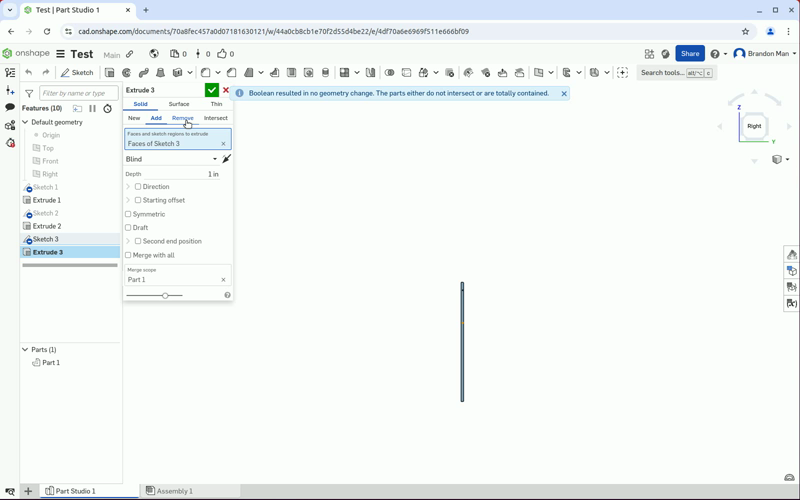
click(186, 120)
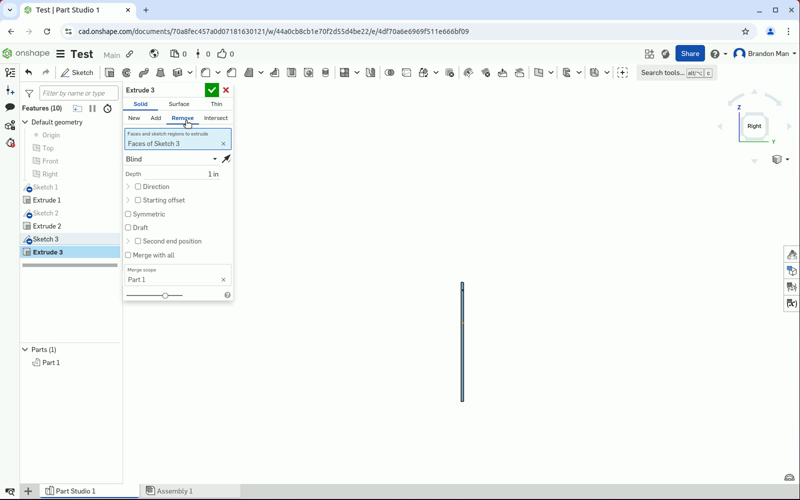
key(tab, 4)
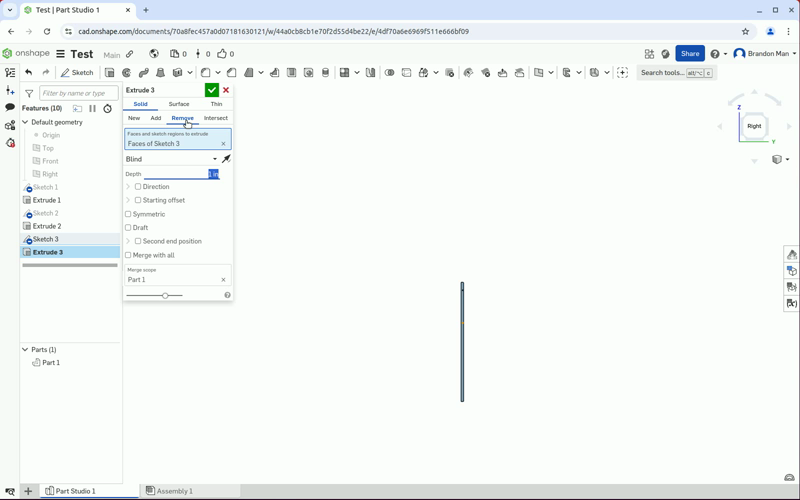
text(-22.868)
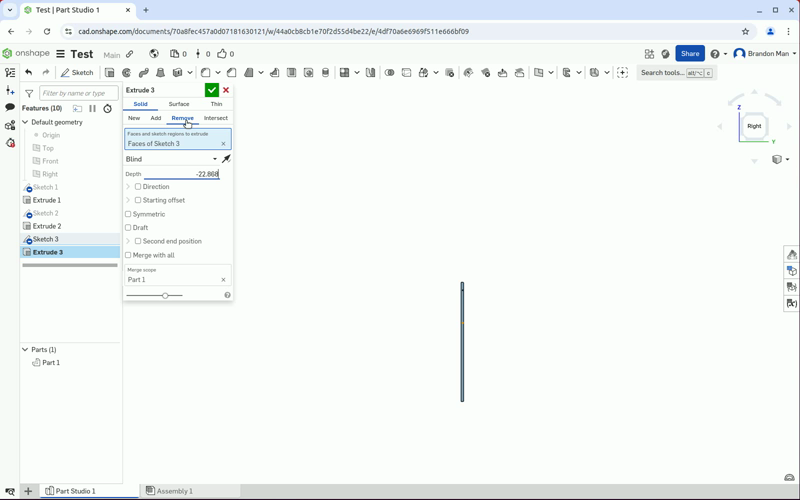
key(tab, 6)
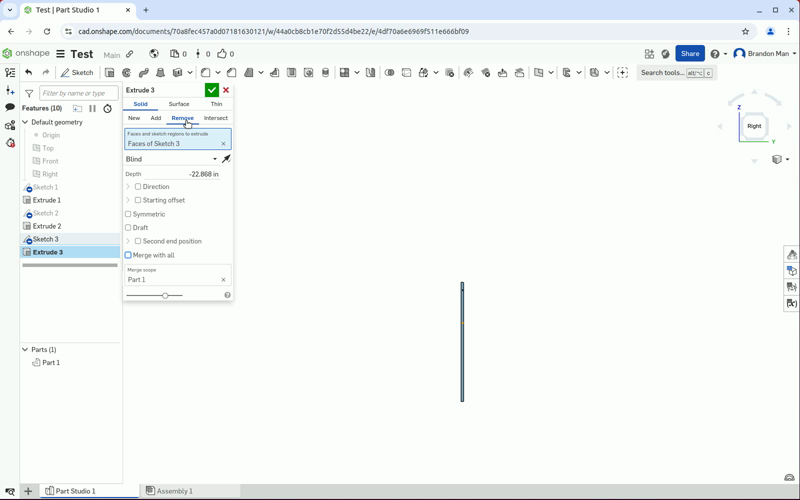
key(space)
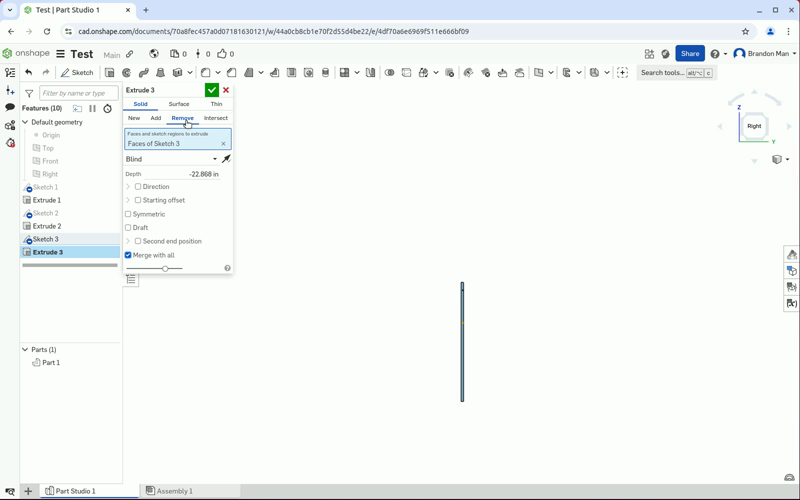
key(enter)
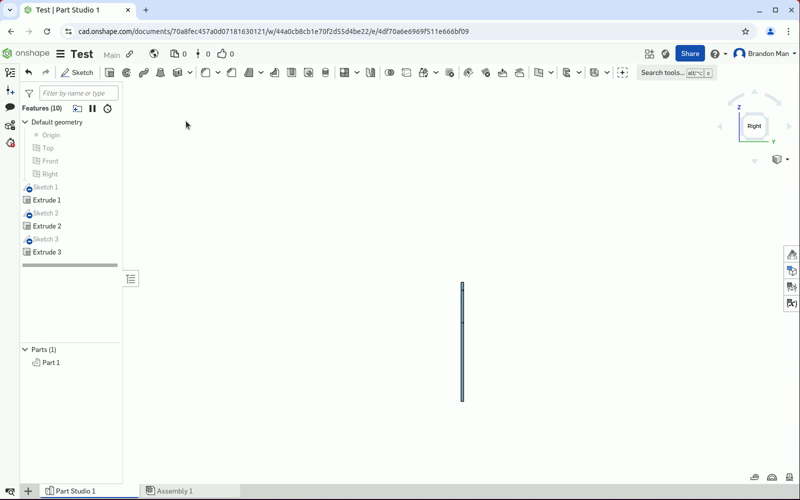
key(shift+h)
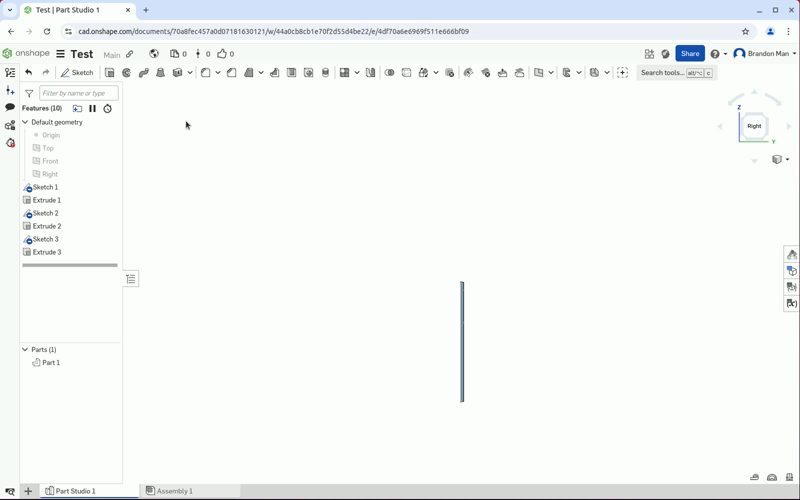
key(shift+h)
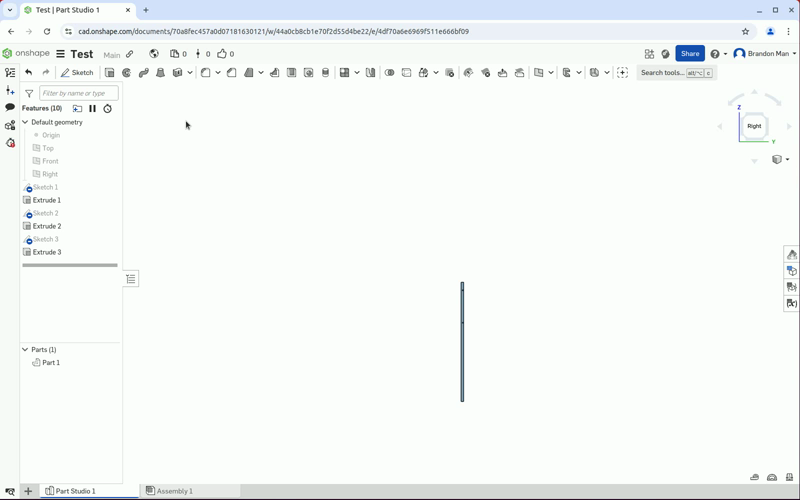
mouse_move(73, 189)
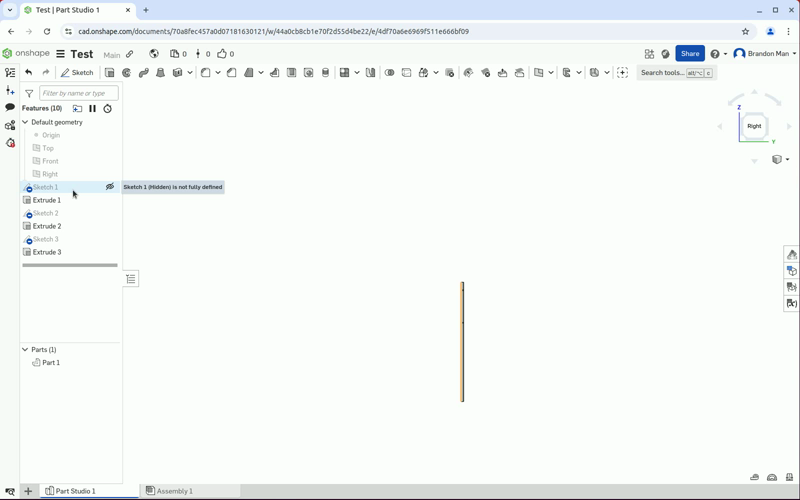
click(73, 189)
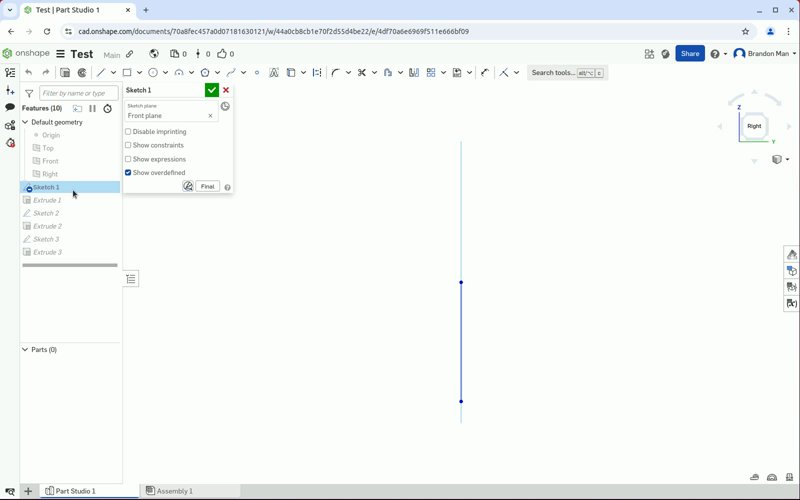
mouse_move(229, 92)
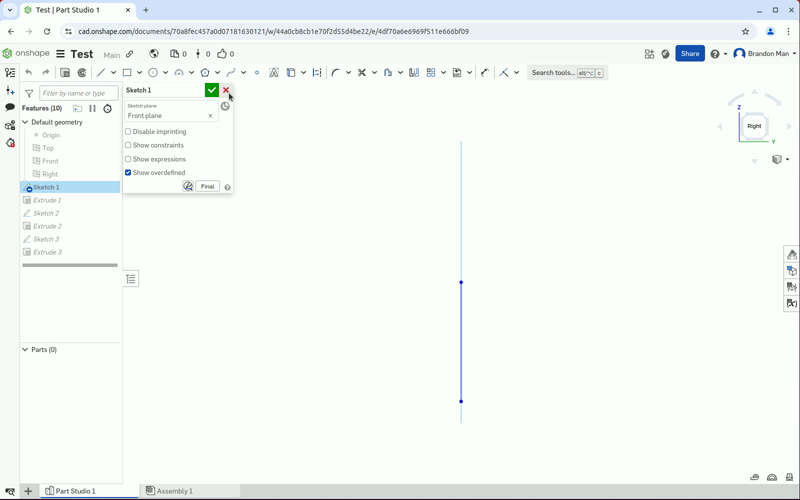
click(229, 92)
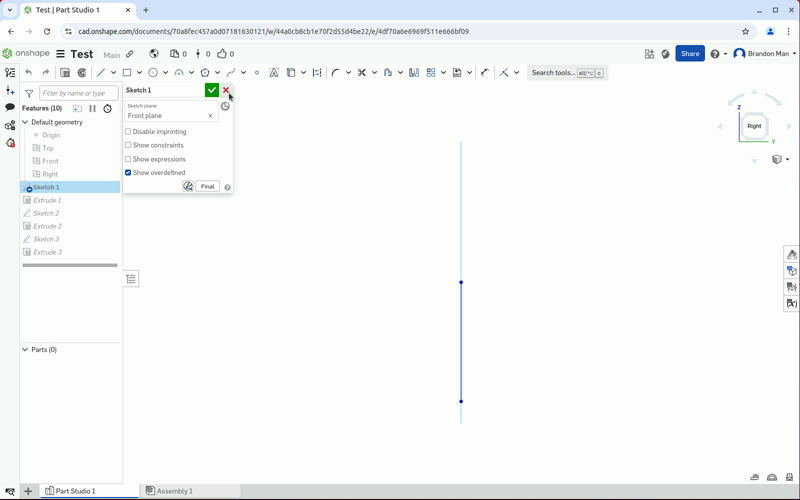
key(shift+s)
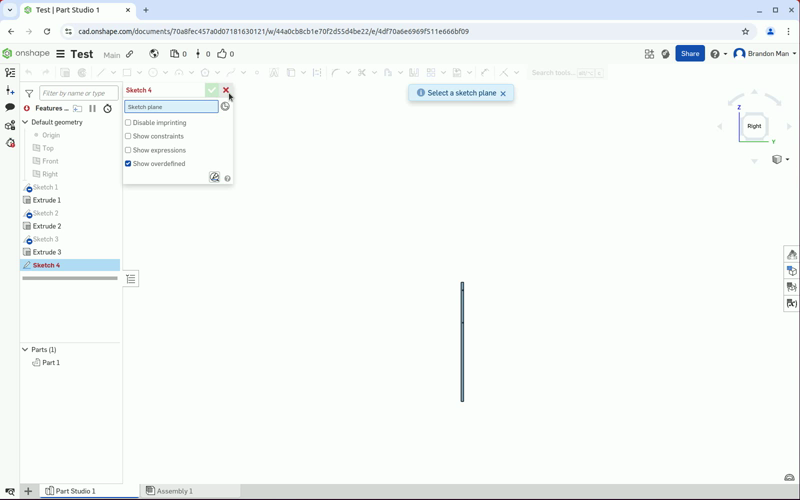
mouse_move(73, 176)
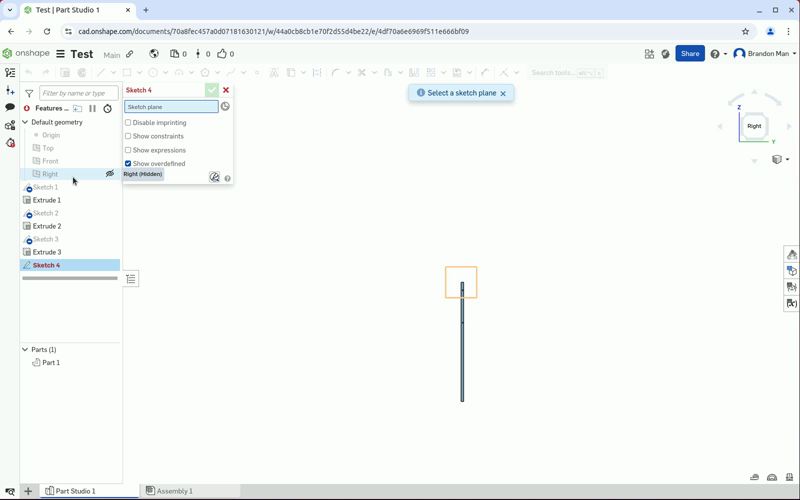
click(73, 176)
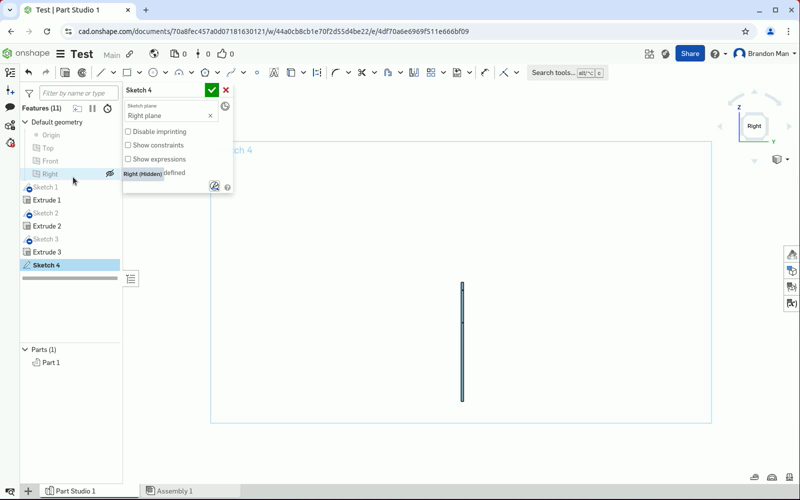
mouse_move(73, 352)
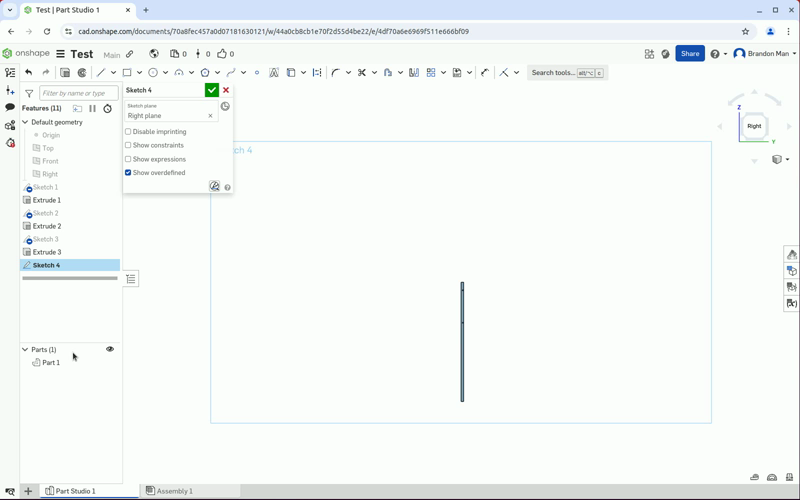
key(y)
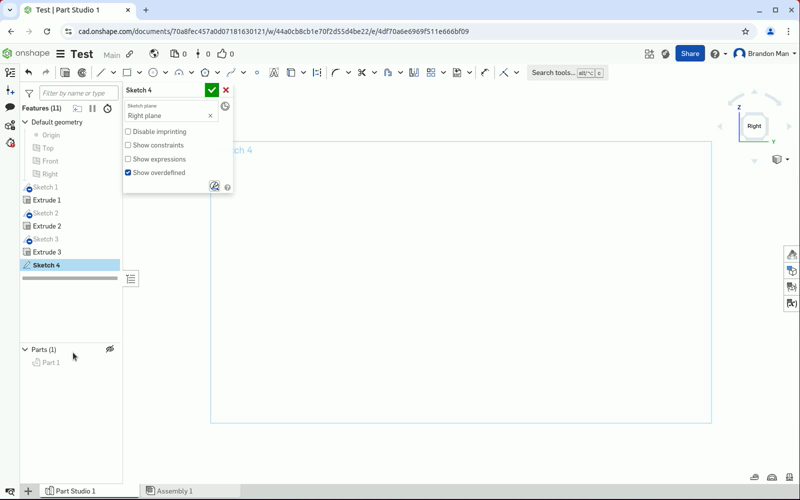
key(c)
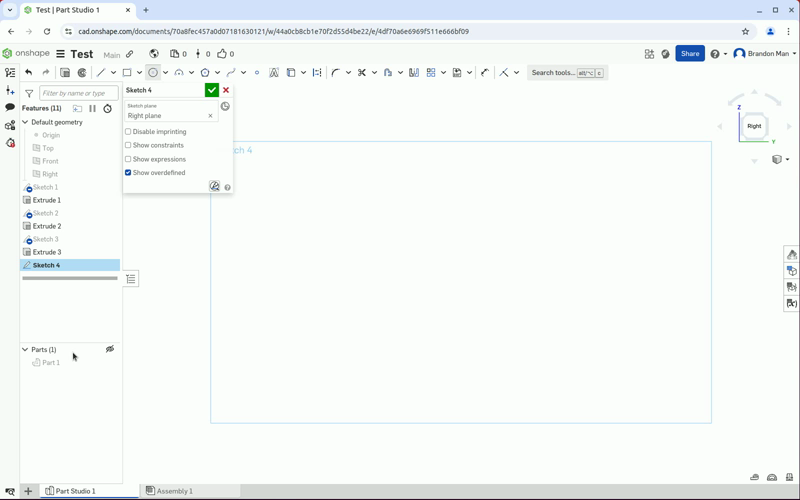
key_down(shift)
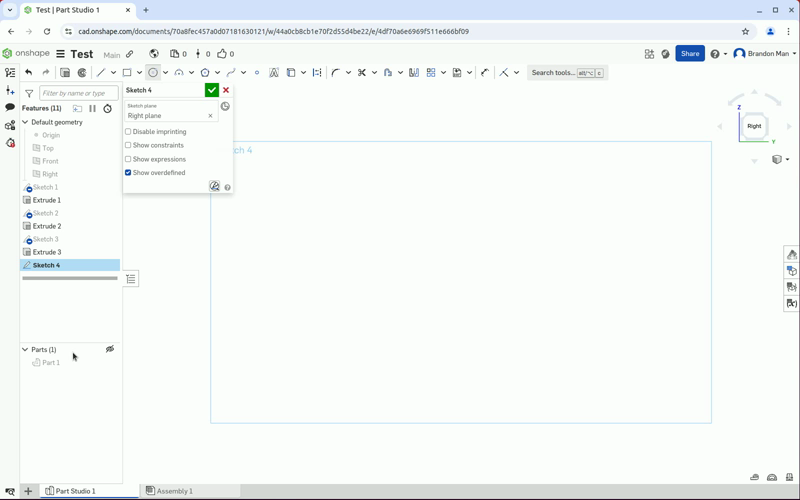
mouse_move(462, 355)
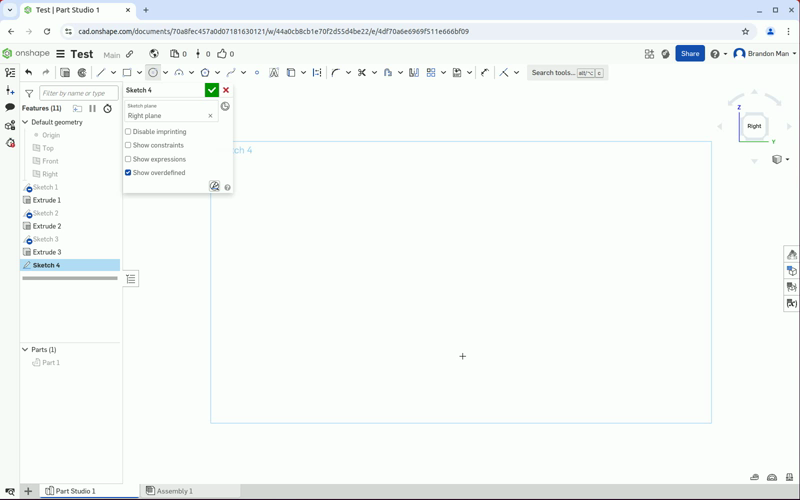
click(462, 355)
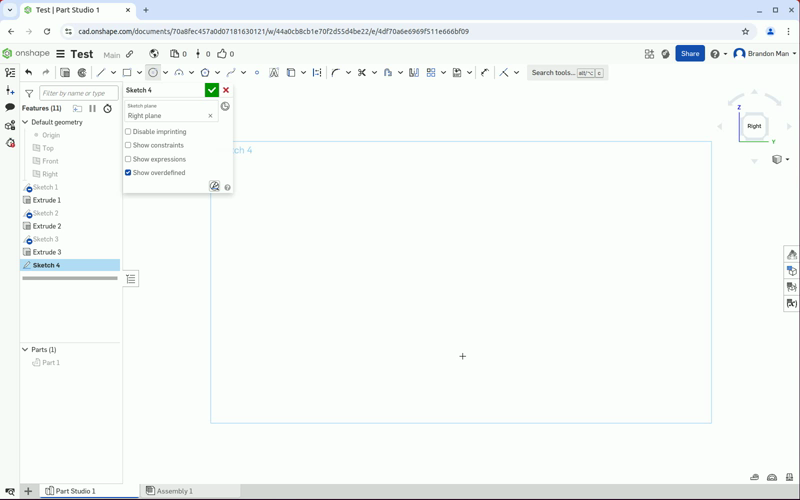
key_up(shift)
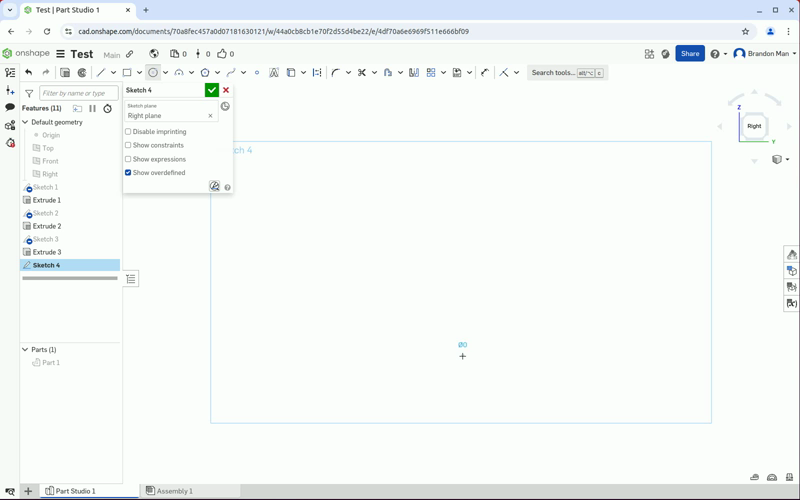
mouse_move(463, 355)
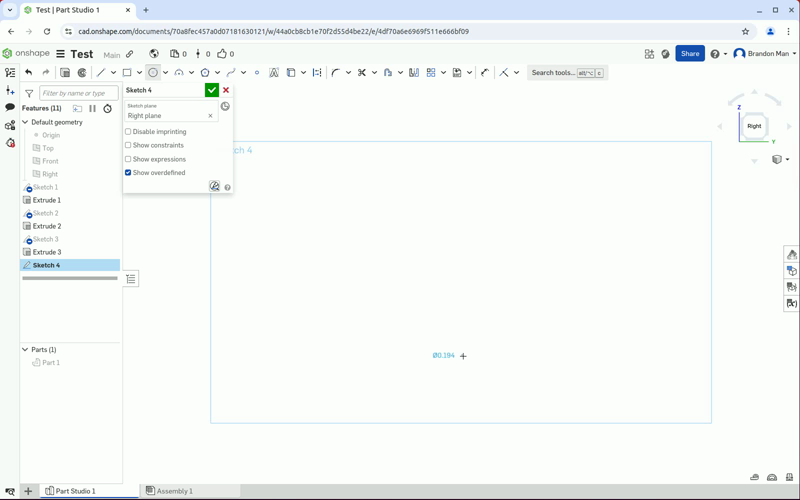
scroll(6)
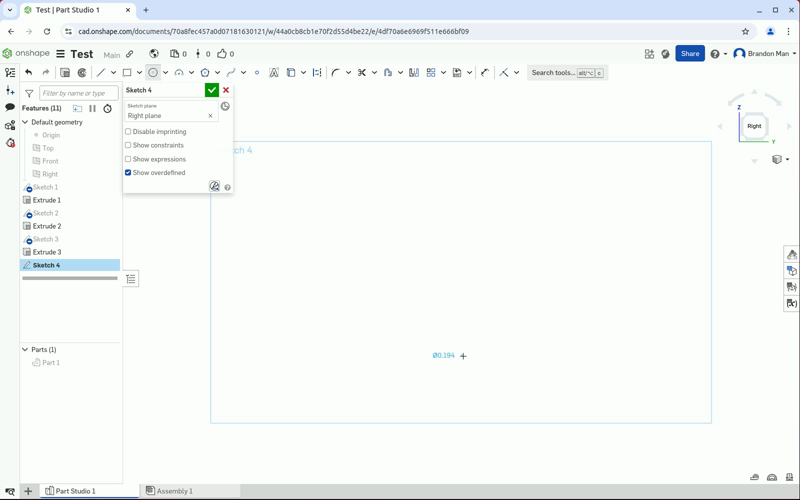
scroll(6)
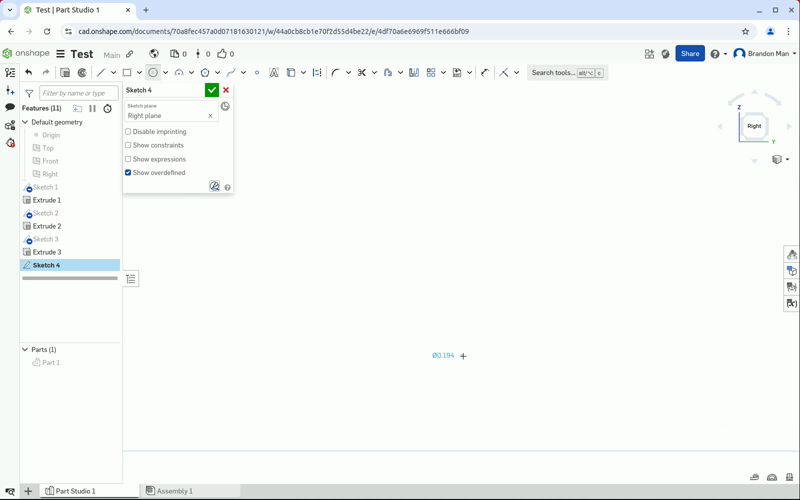
scroll(6)
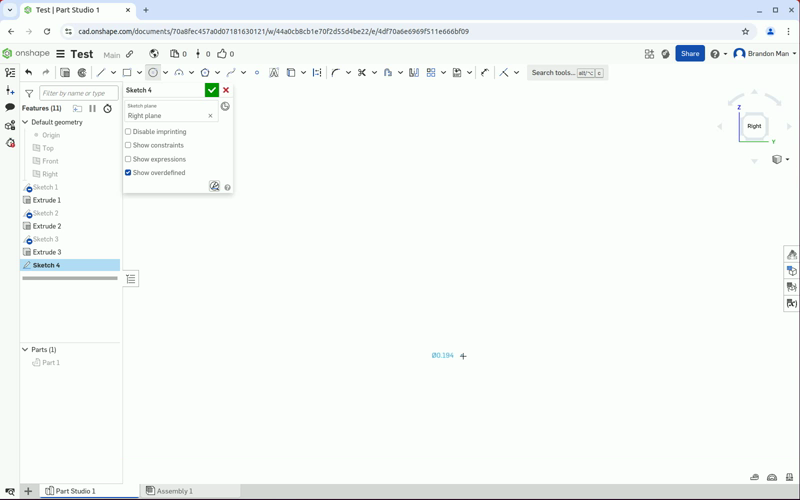
scroll(6)
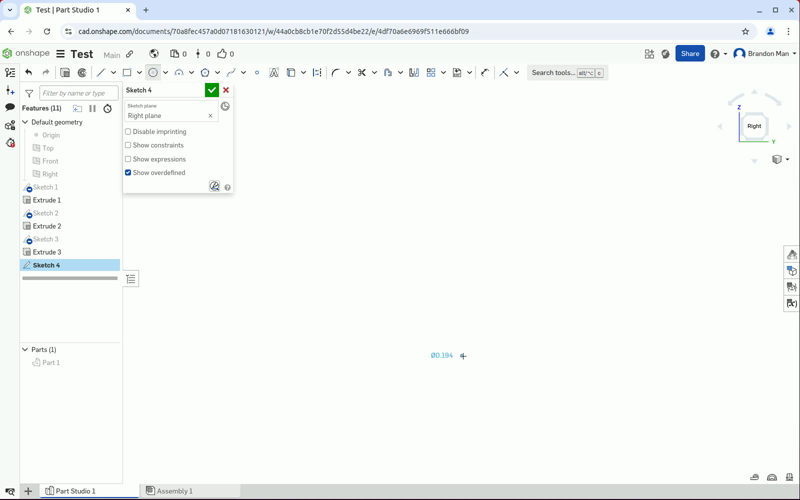
scroll(6)
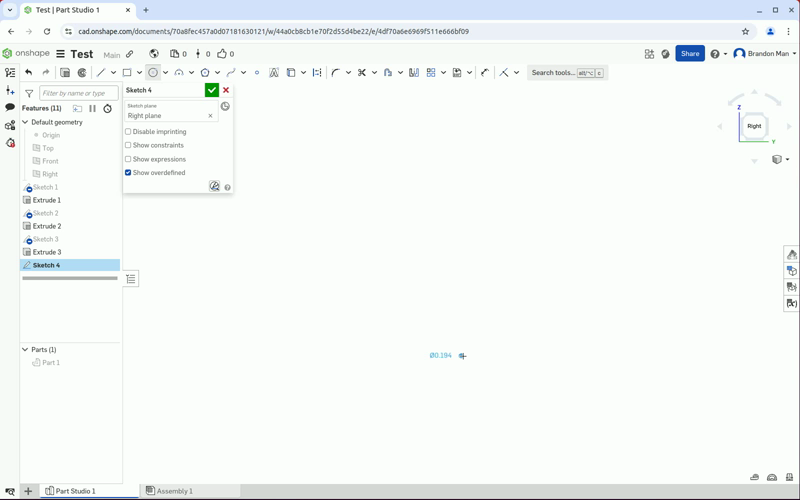
scroll(6)
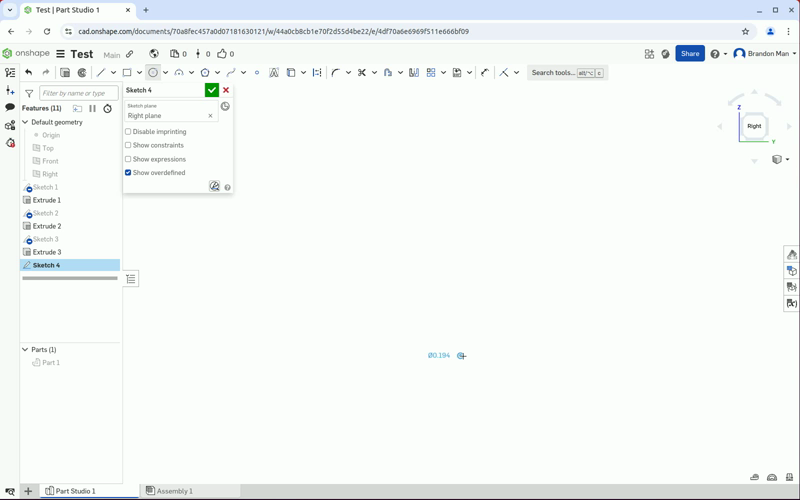
scroll(6)
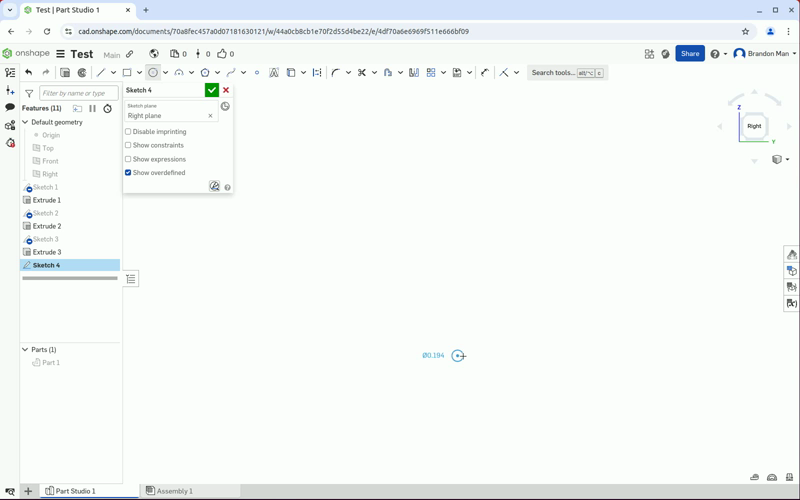
click(463, 355)
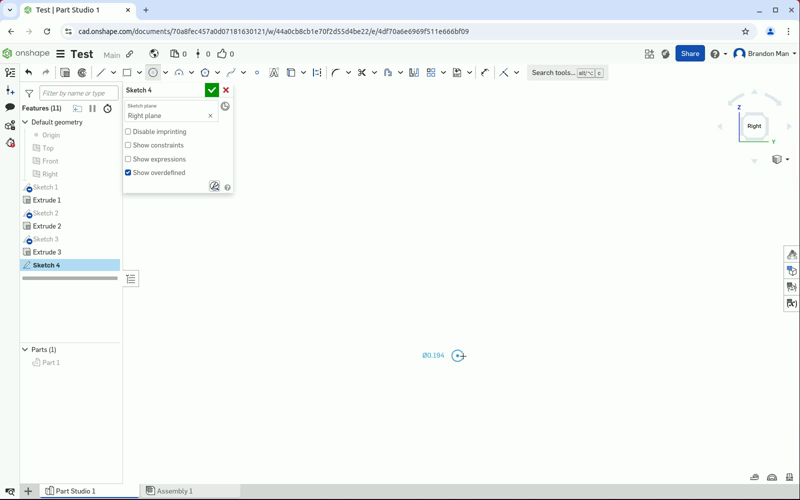
scroll(-6)
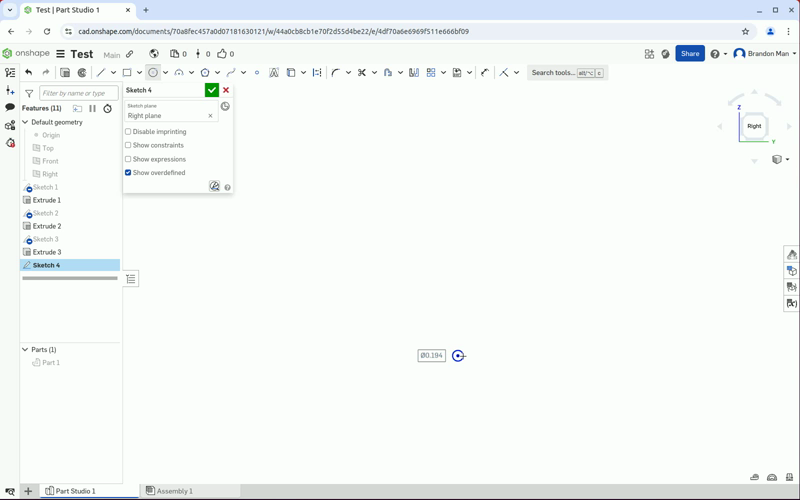
scroll(-6)
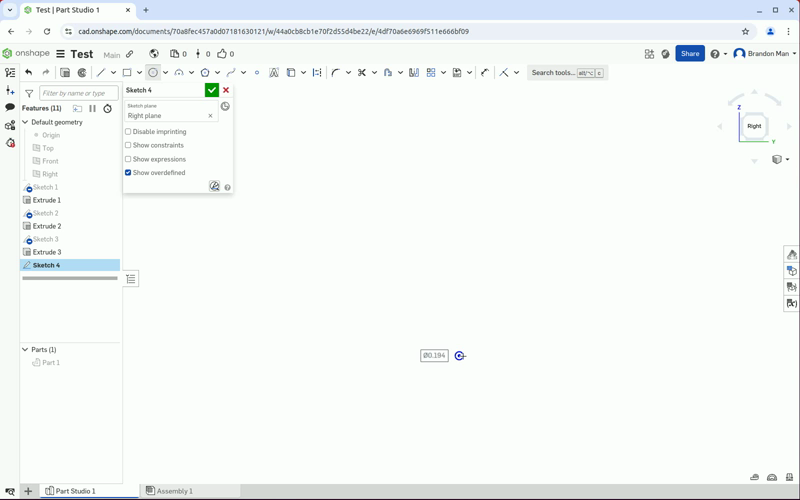
scroll(-6)
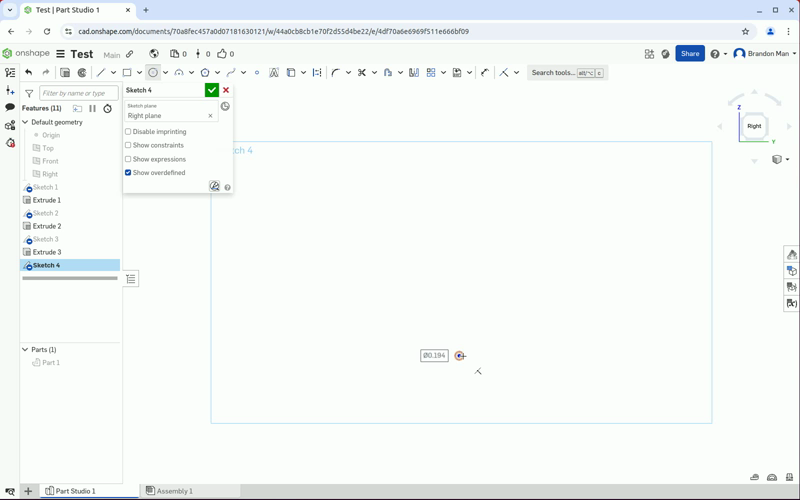
scroll(-6)
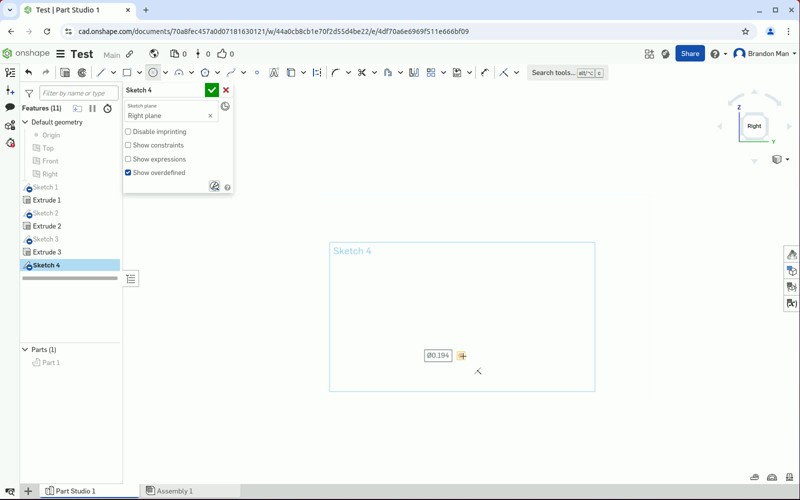
scroll(-6)
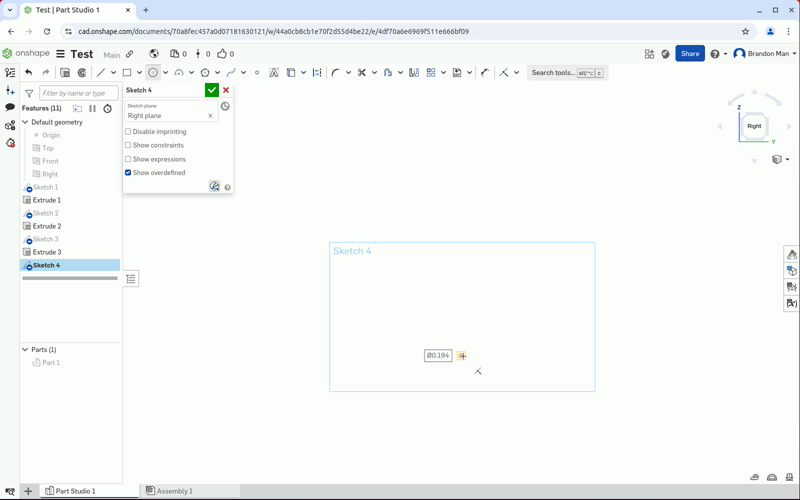
scroll(-6)
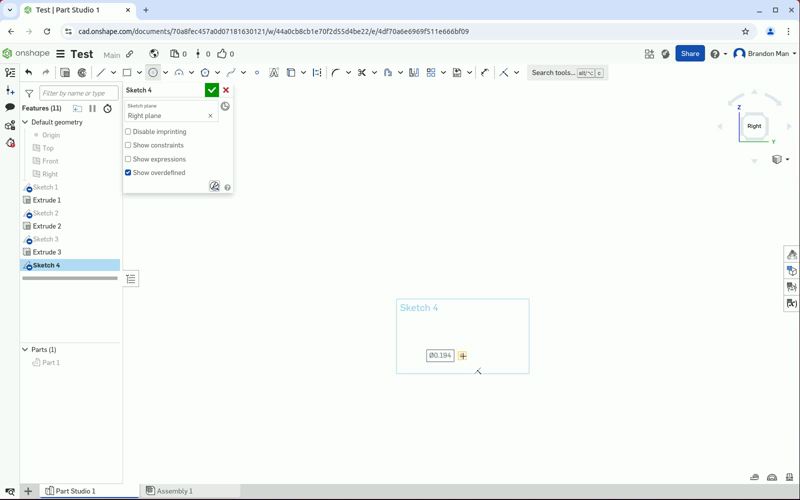
scroll(-6)
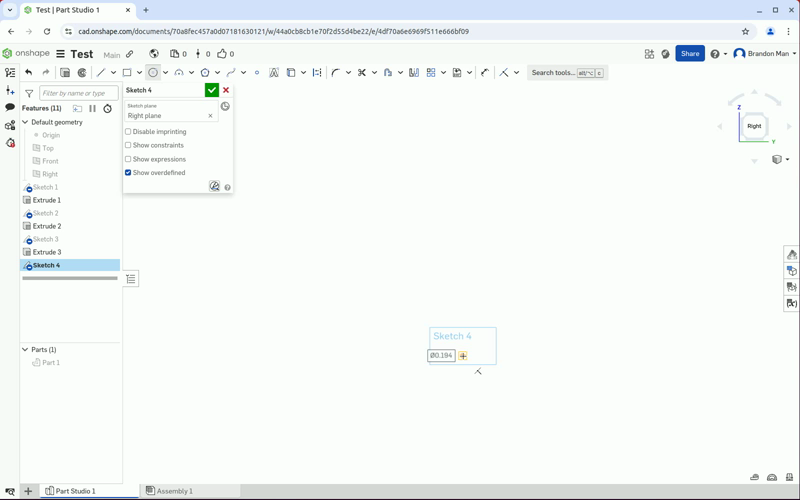
key(esc)
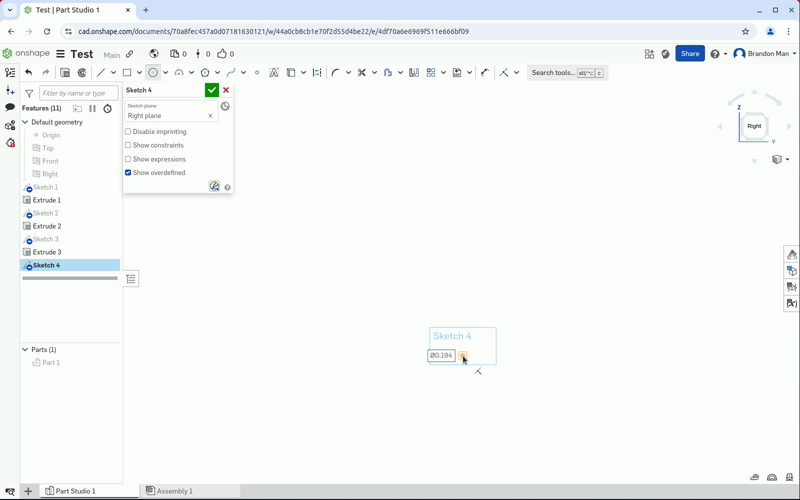
mouse_move(462, 355)
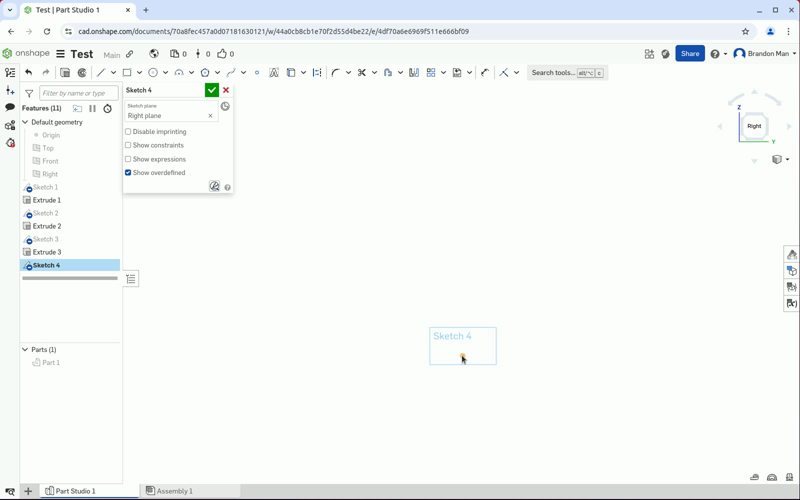
scroll(6)
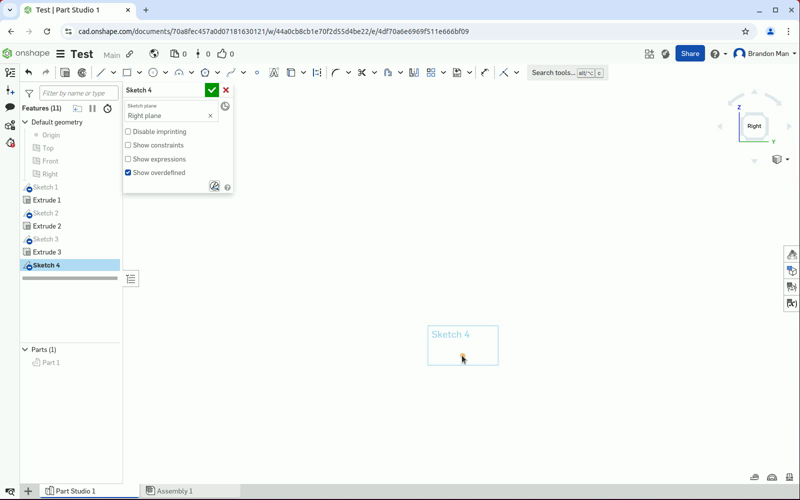
scroll(6)
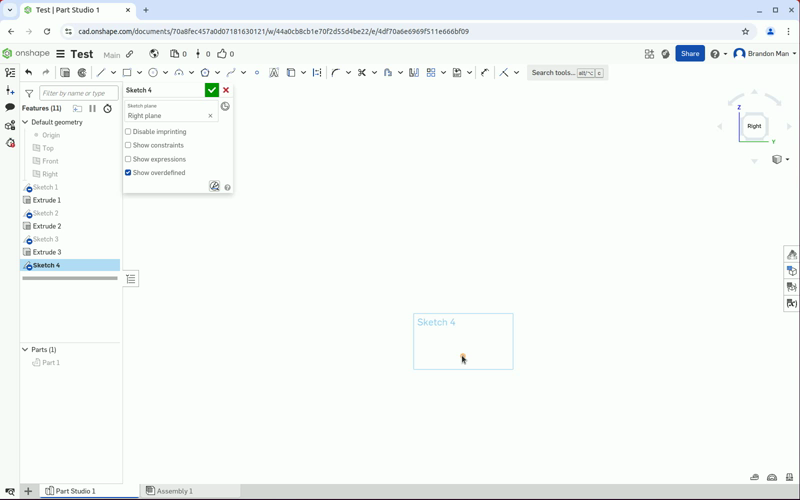
scroll(6)
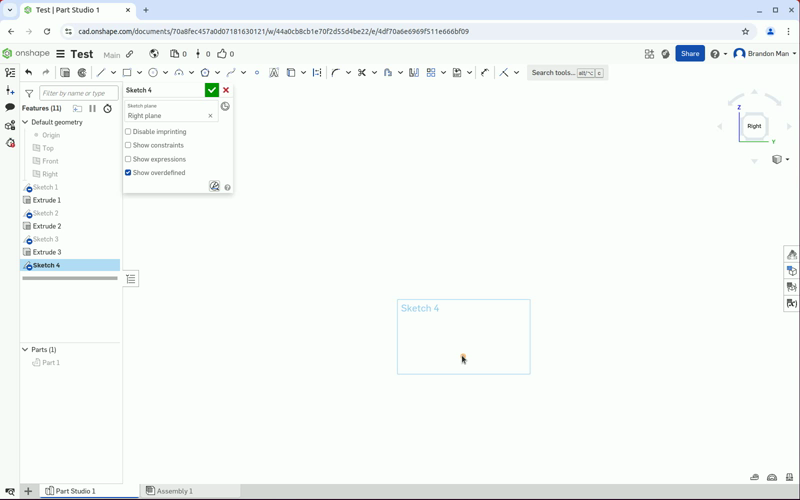
scroll(6)
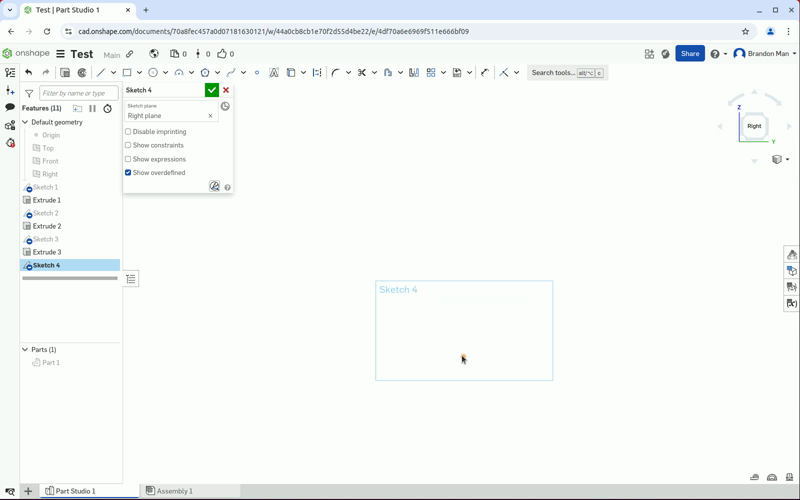
scroll(6)
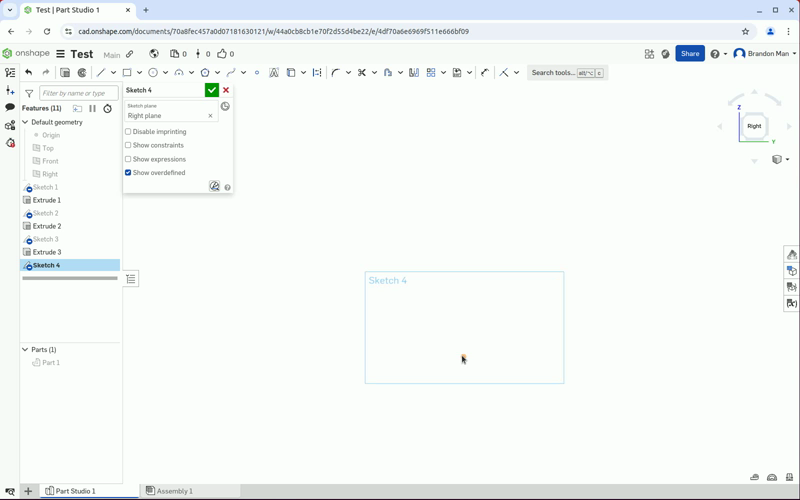
scroll(6)
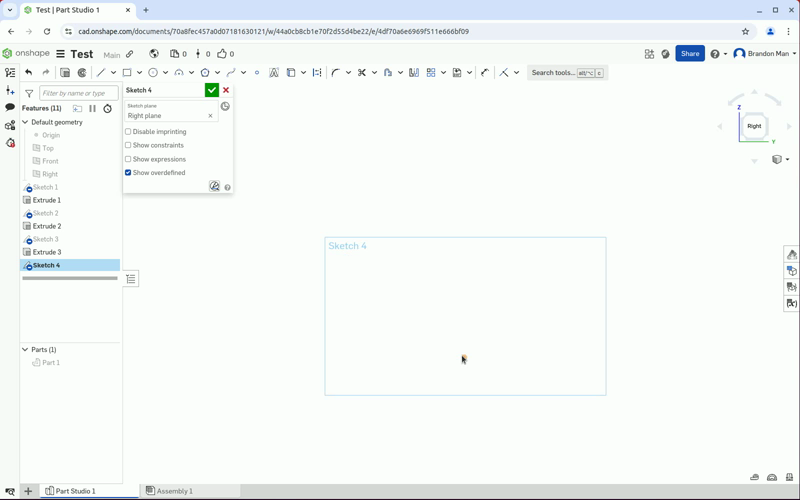
scroll(6)
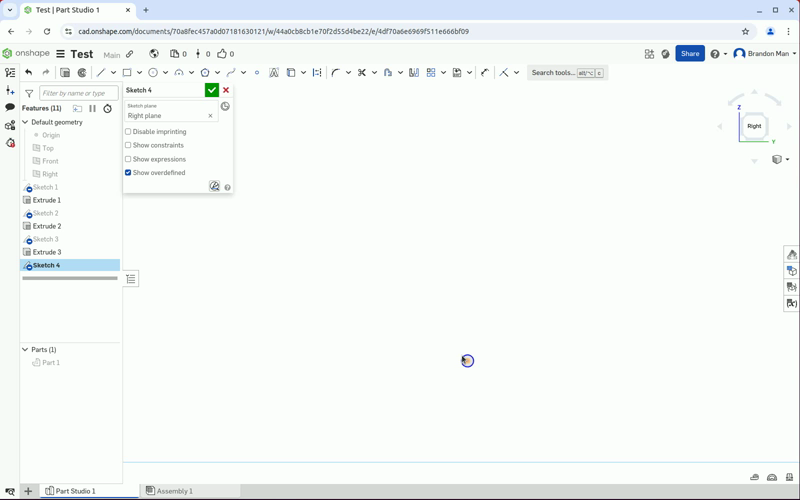
click(462, 355)
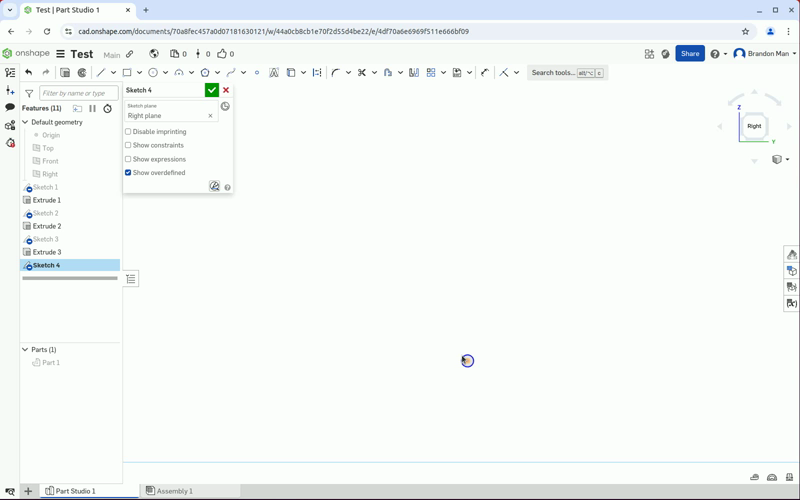
scroll(-6)
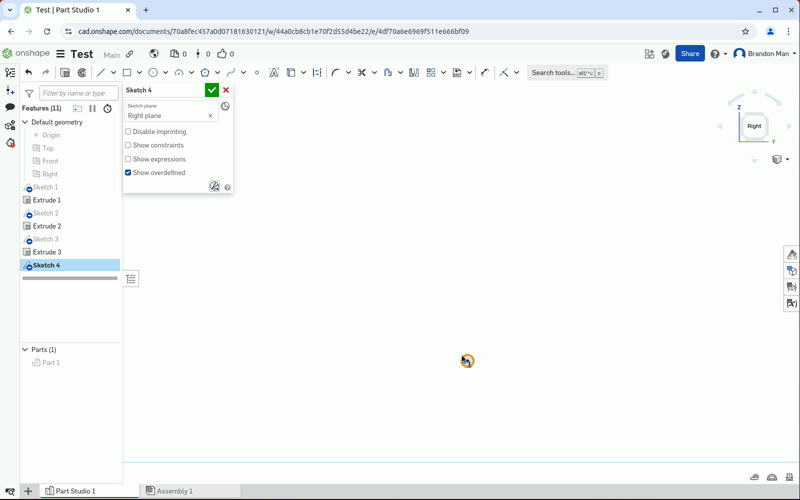
scroll(-6)
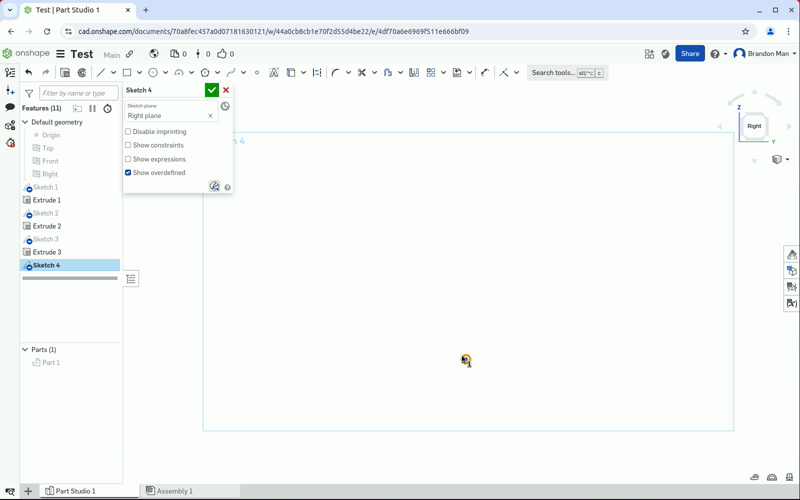
scroll(-6)
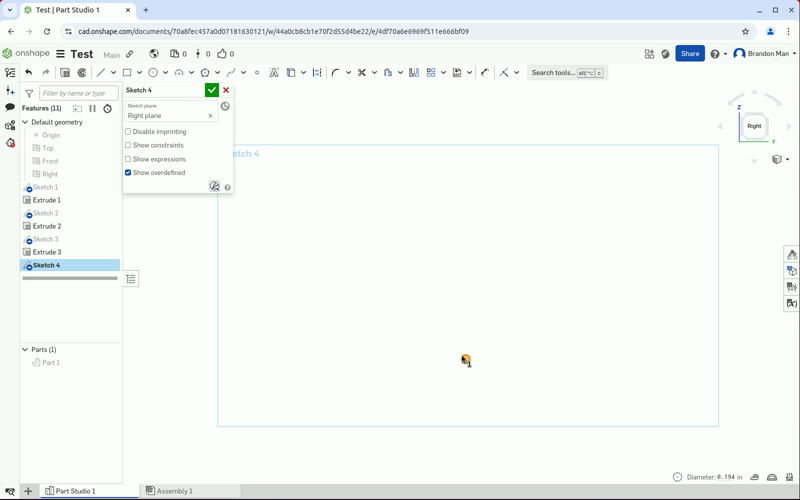
scroll(-6)
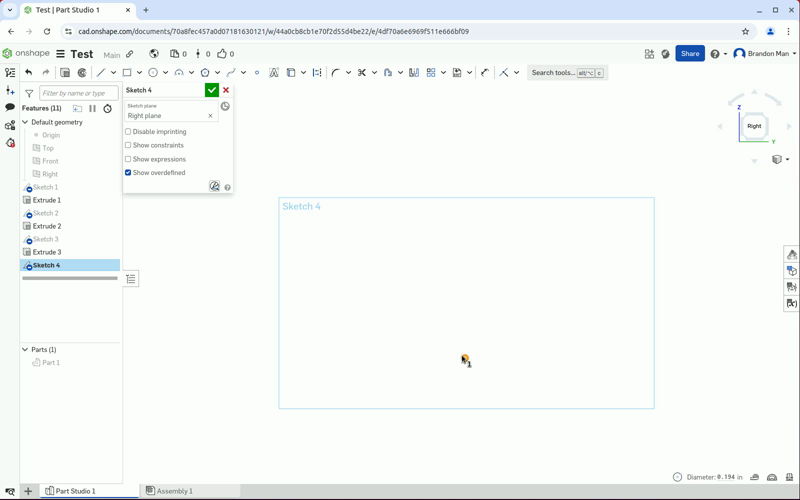
scroll(-6)
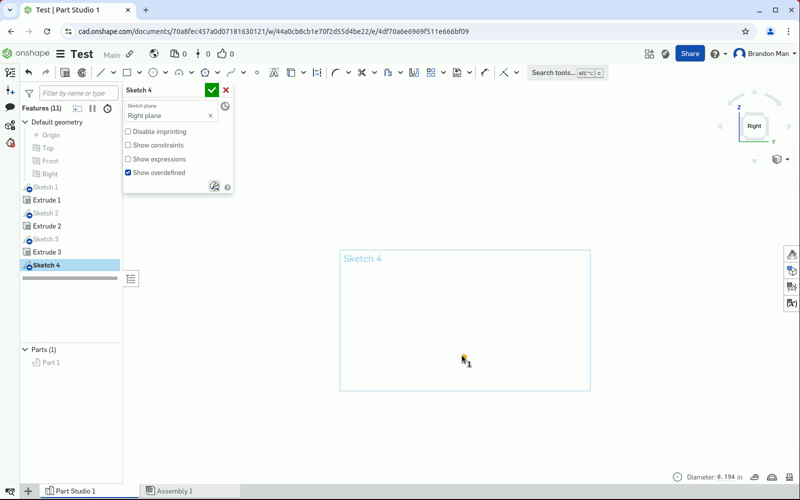
scroll(-6)
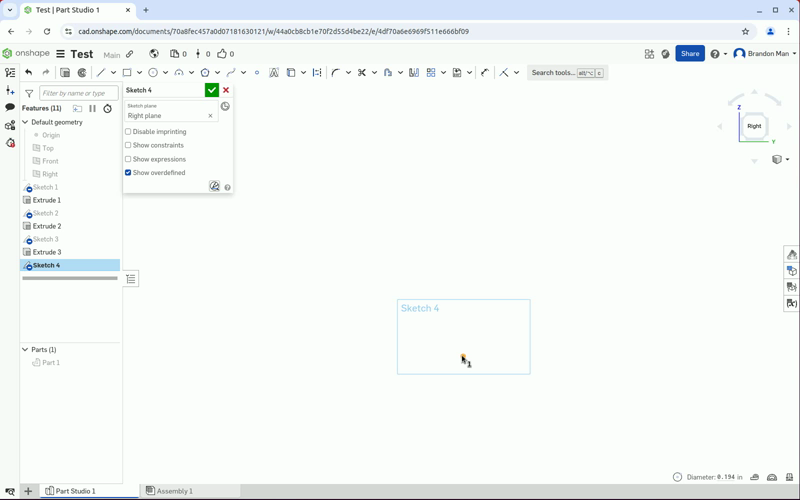
scroll(-6)
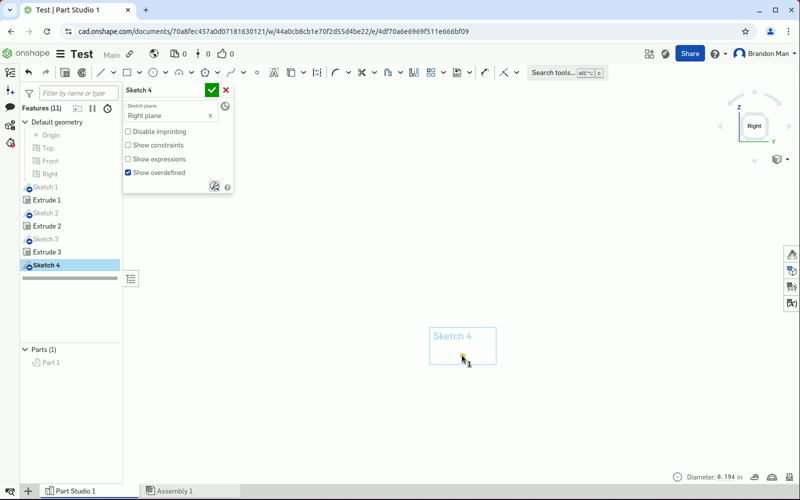
mouse_move(73, 352)
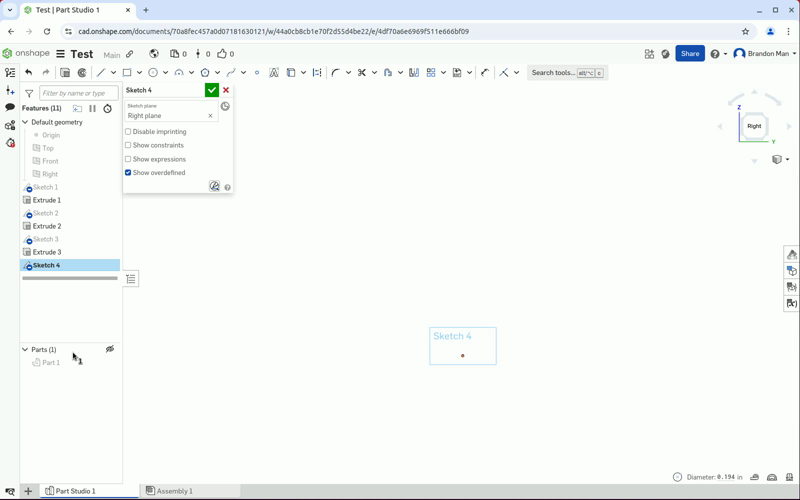
key(shift+y)
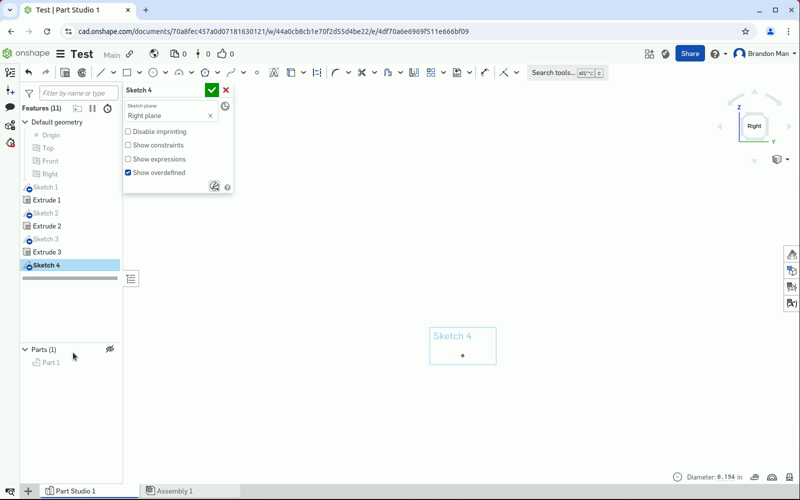
key(shift+e)
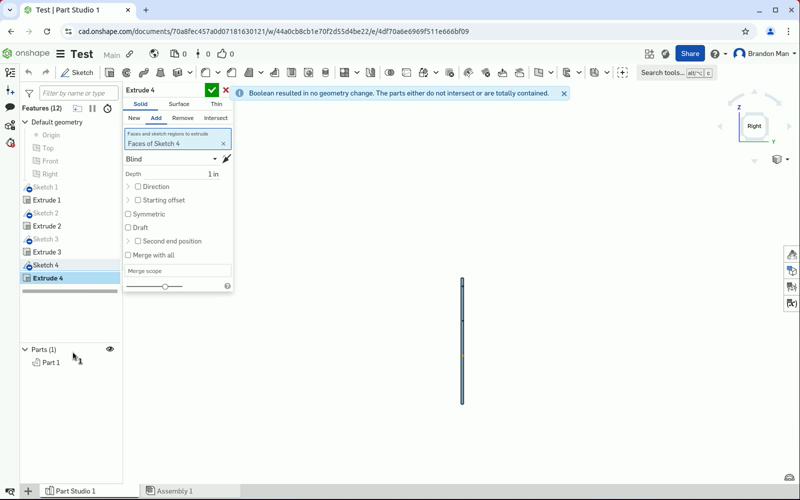
mouse_move(143, 106)
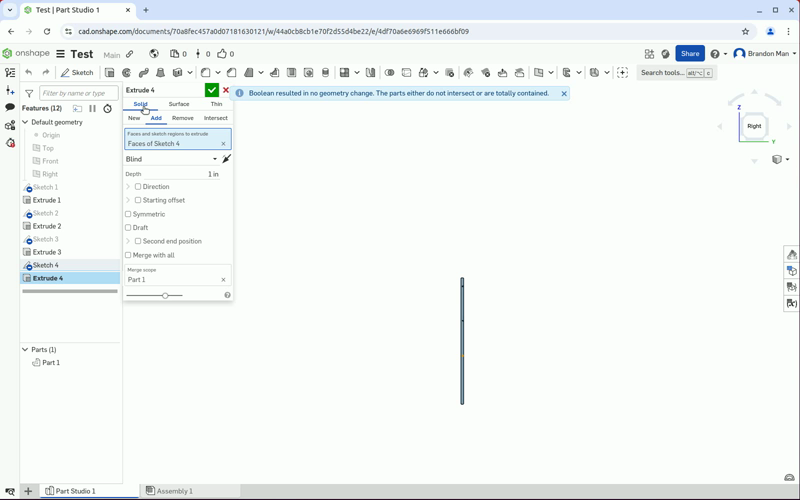
click(143, 106)
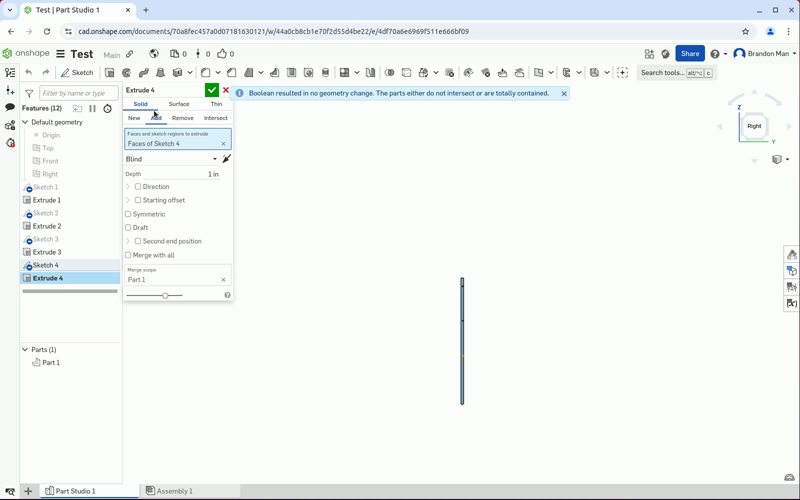
mouse_move(186, 120)
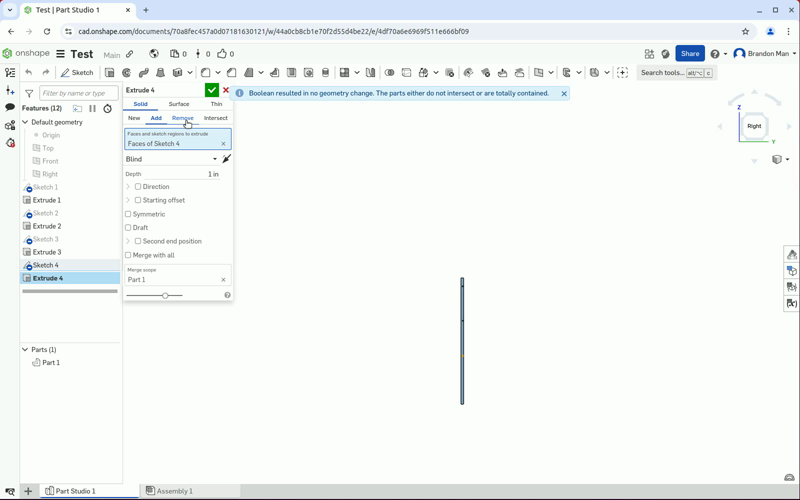
click(186, 120)
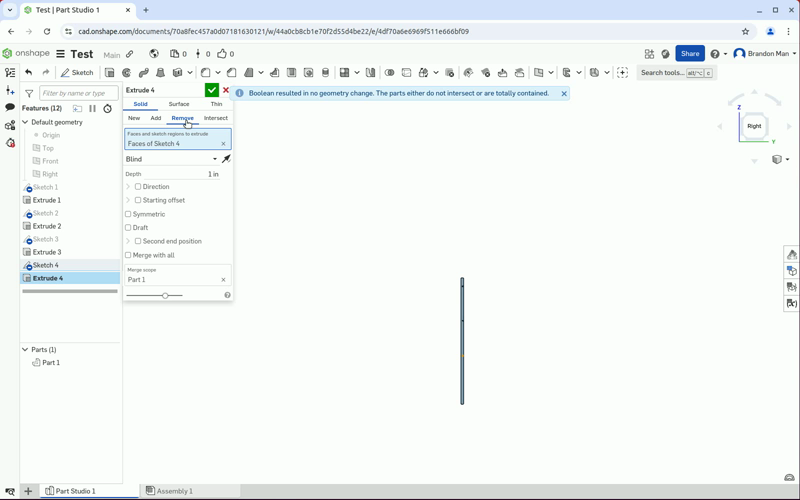
key(tab, 4)
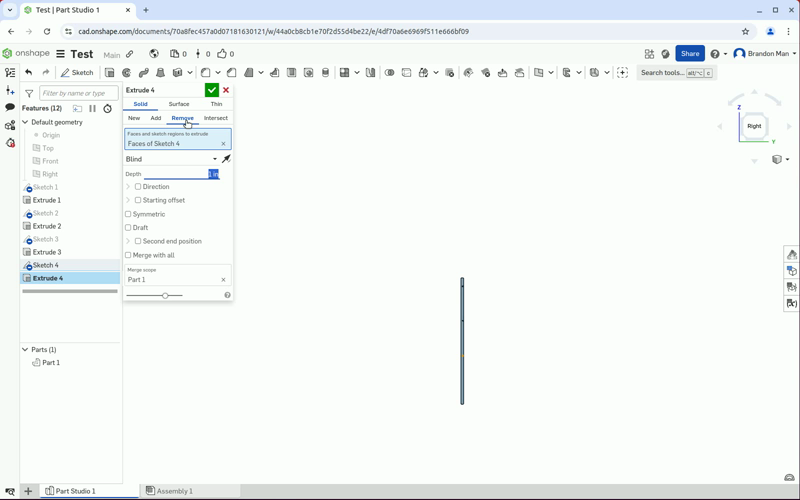
text(-22.868)
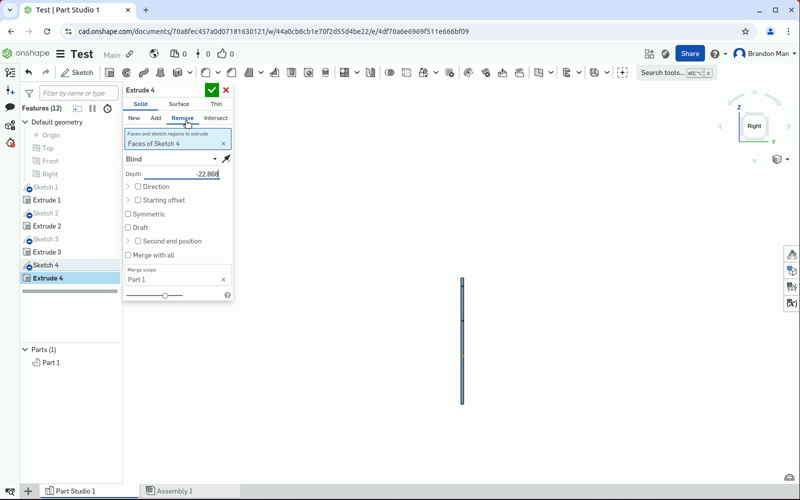
key(tab, 6)
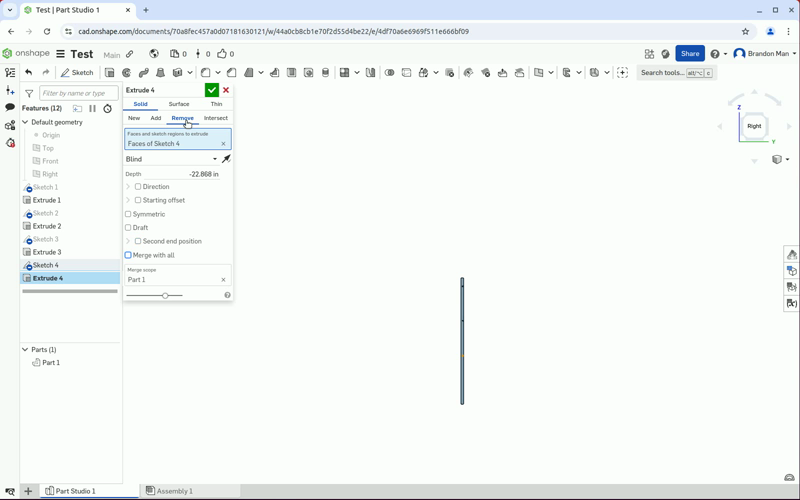
key(space)
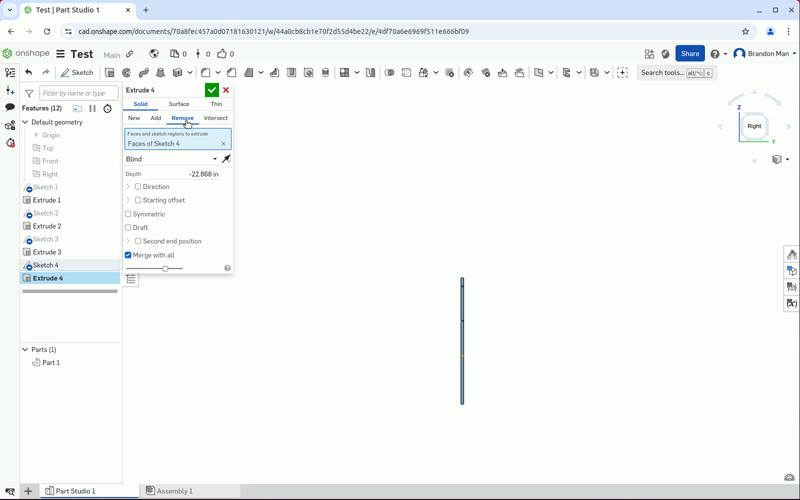
key(enter)
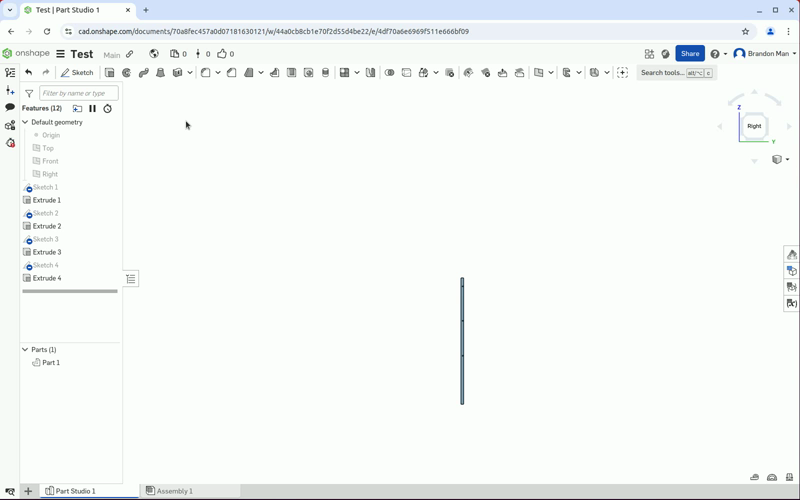
key(shift+h)
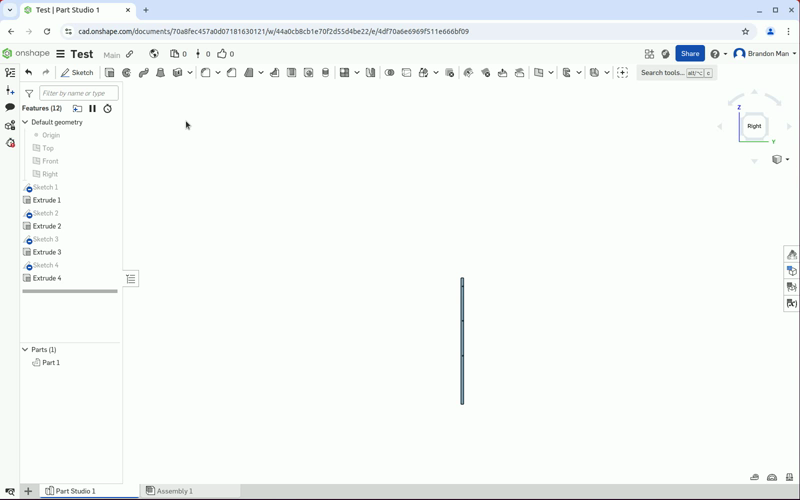
key(shift+h)
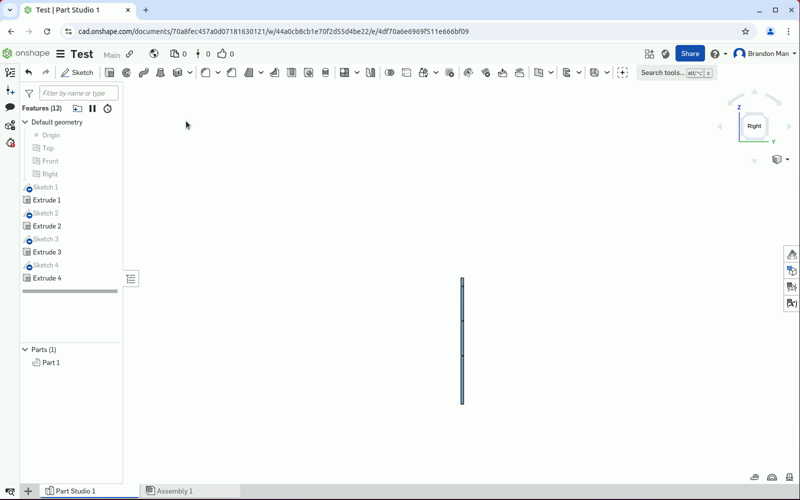
mouse_move(73, 189)
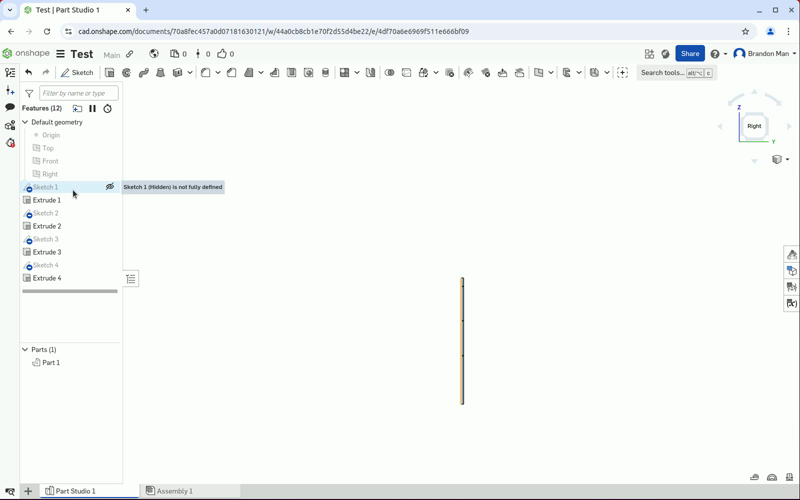
click(73, 189)
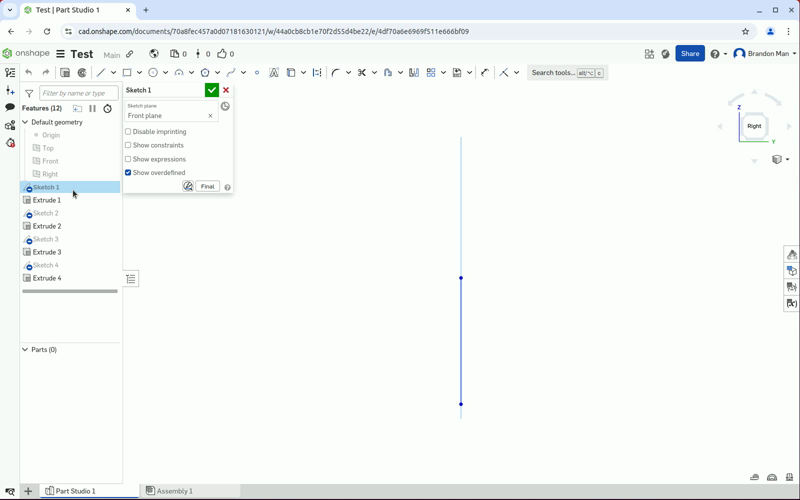
mouse_move(229, 92)
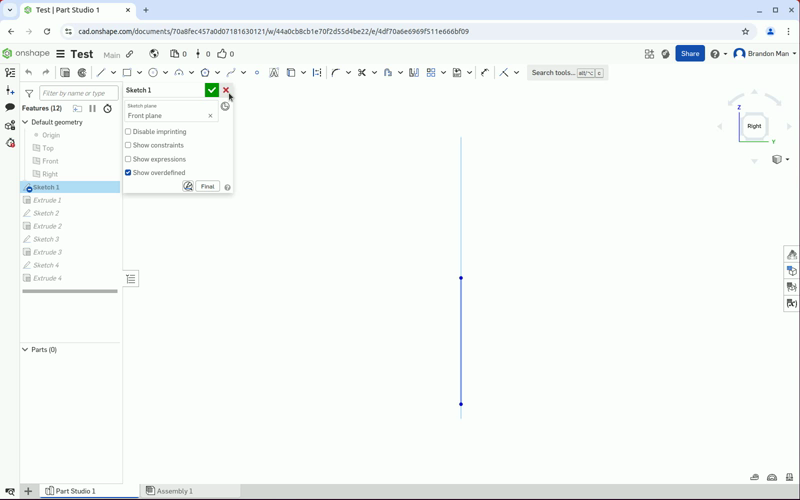
click(229, 92)
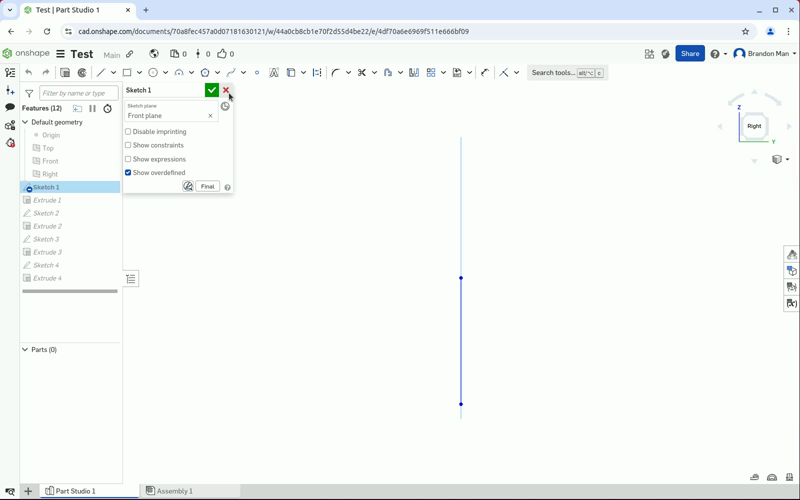
key(shift+s)
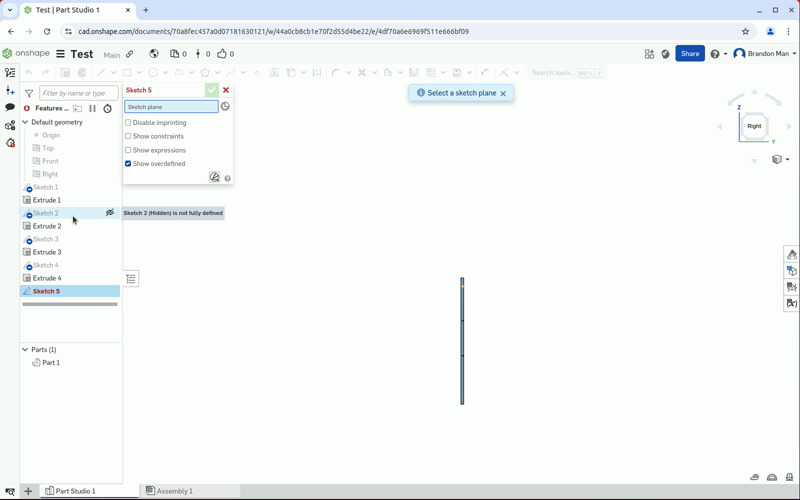
scroll(3)
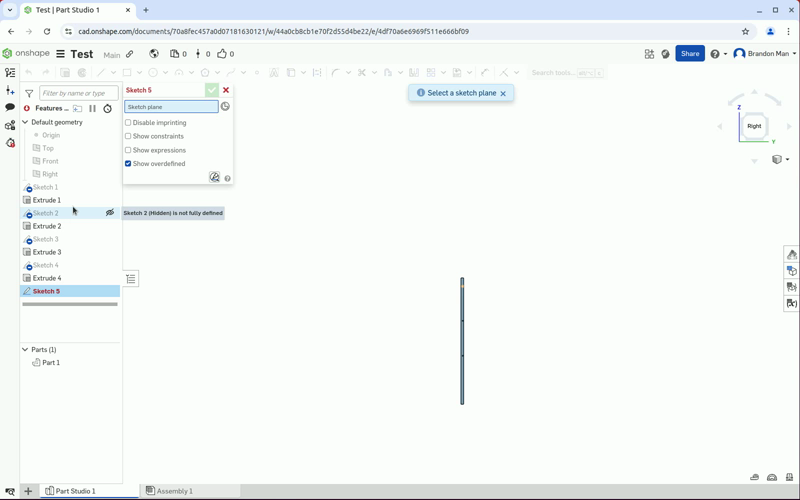
mouse_move(73, 176)
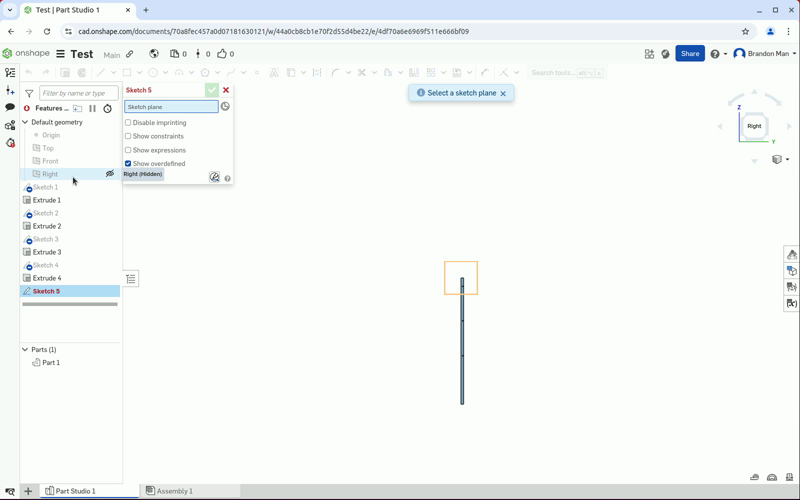
click(73, 176)
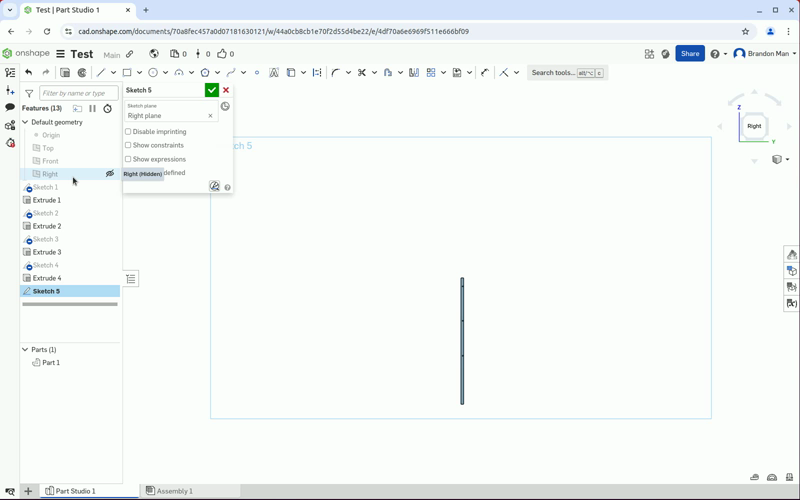
mouse_move(73, 352)
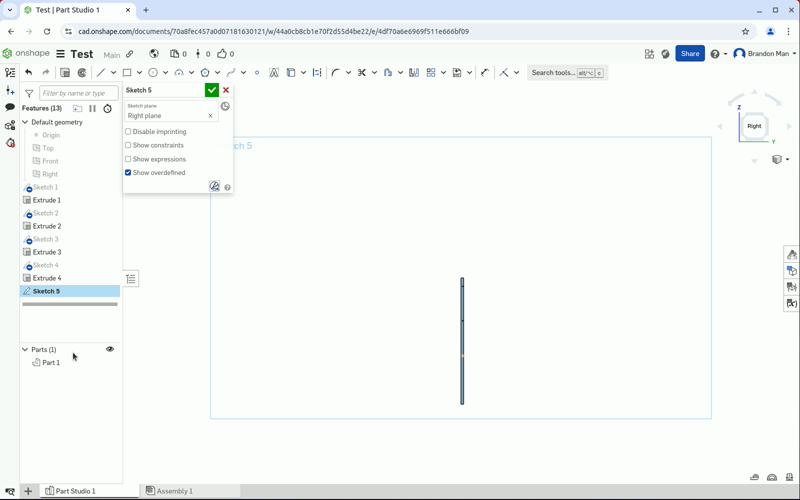
key(y)
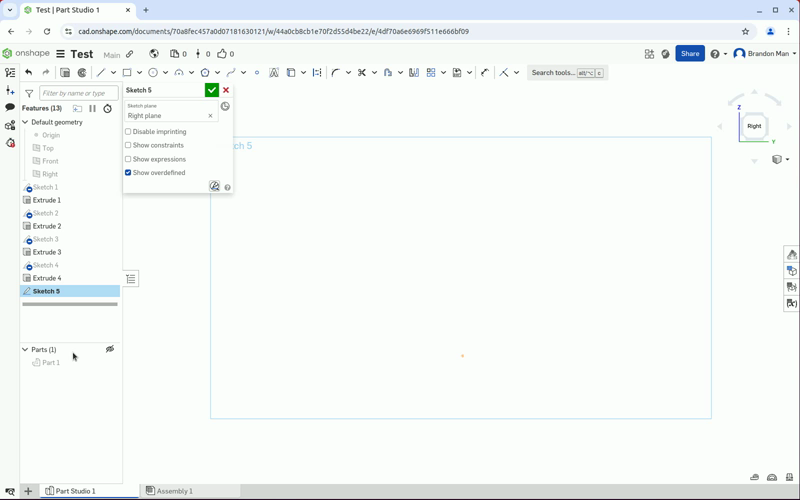
key(c)
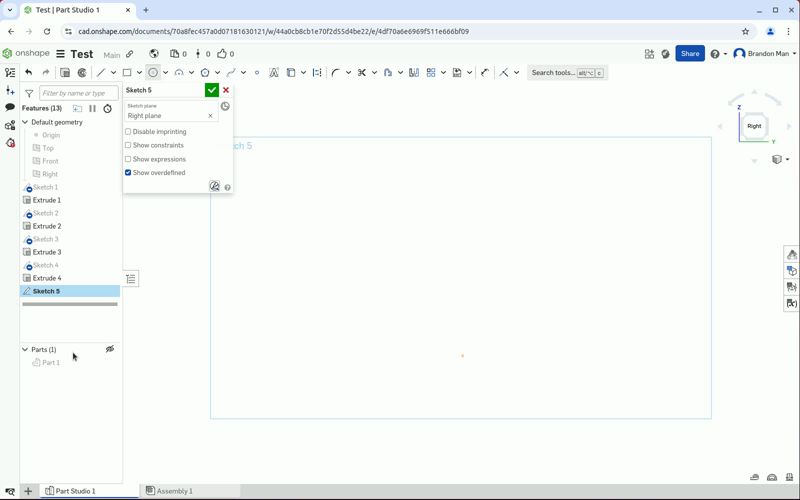
key_down(shift)
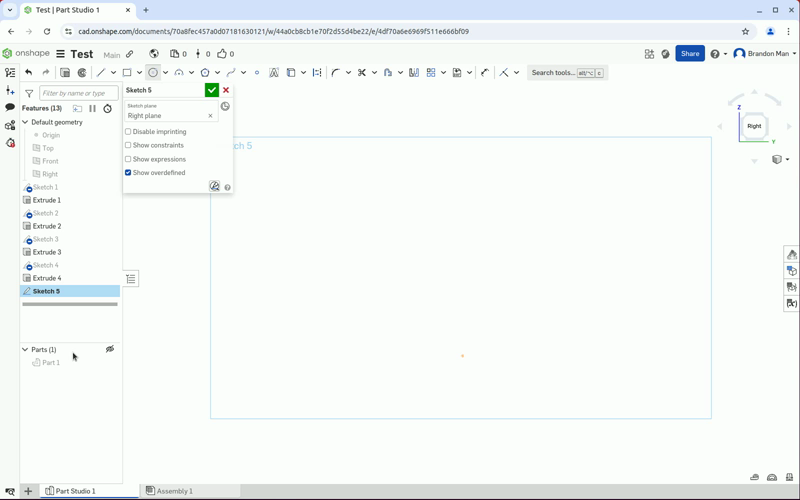
mouse_move(462, 388)
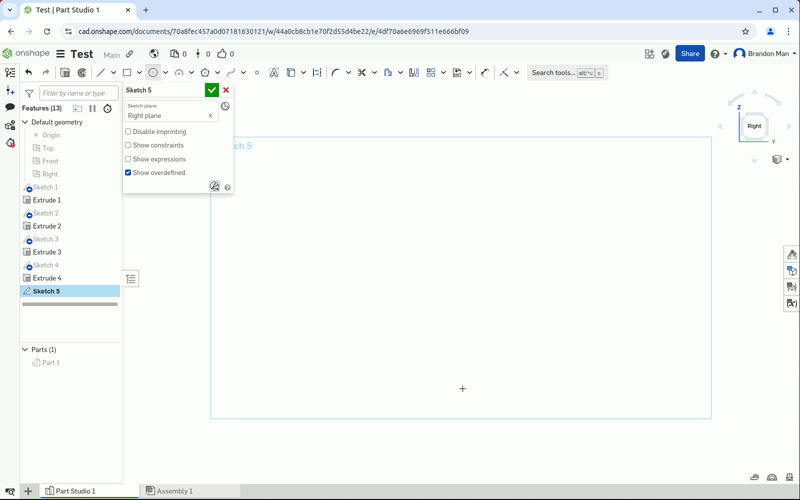
click(462, 388)
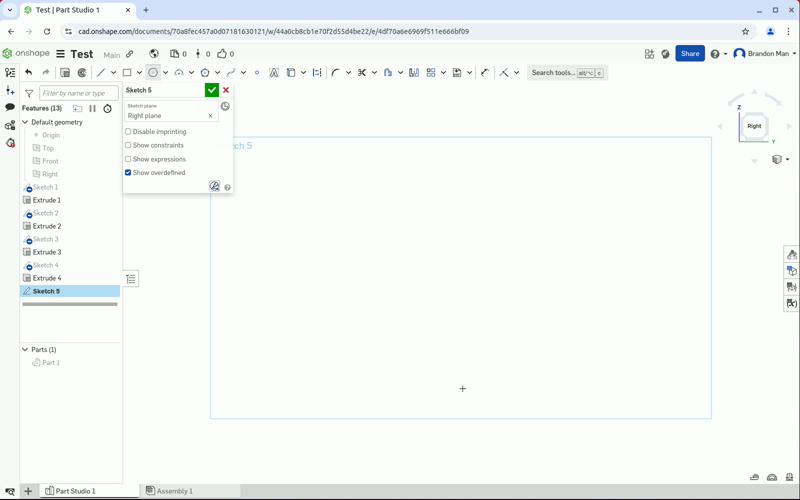
key_up(shift)
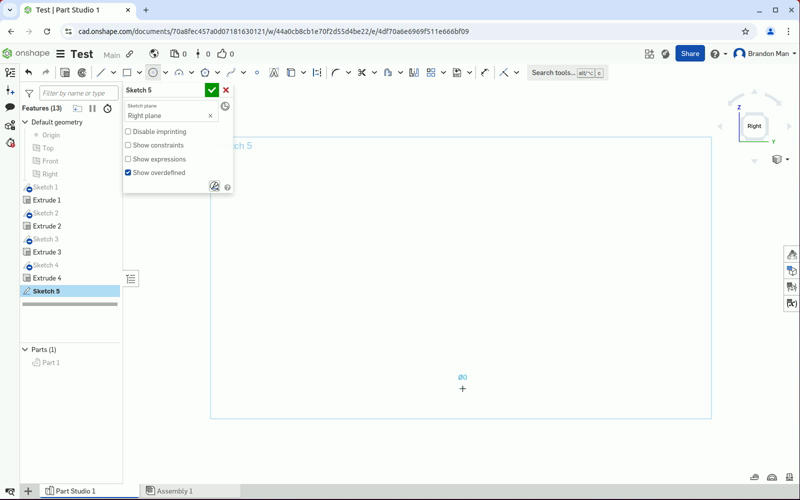
mouse_move(463, 388)
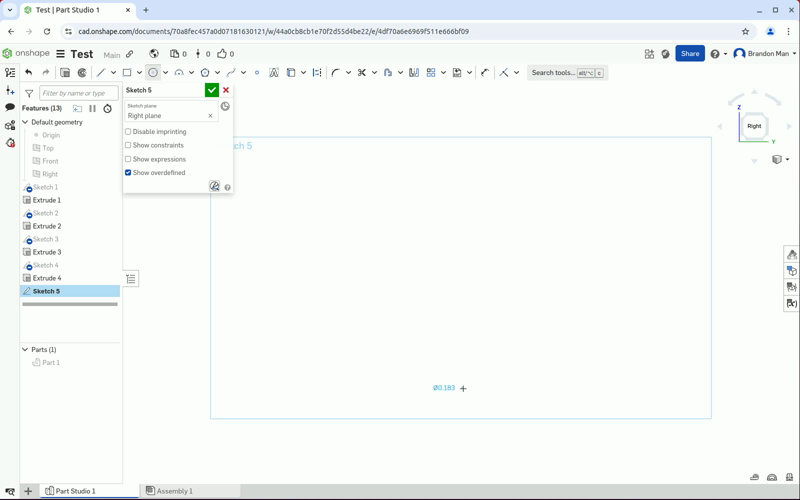
scroll(6)
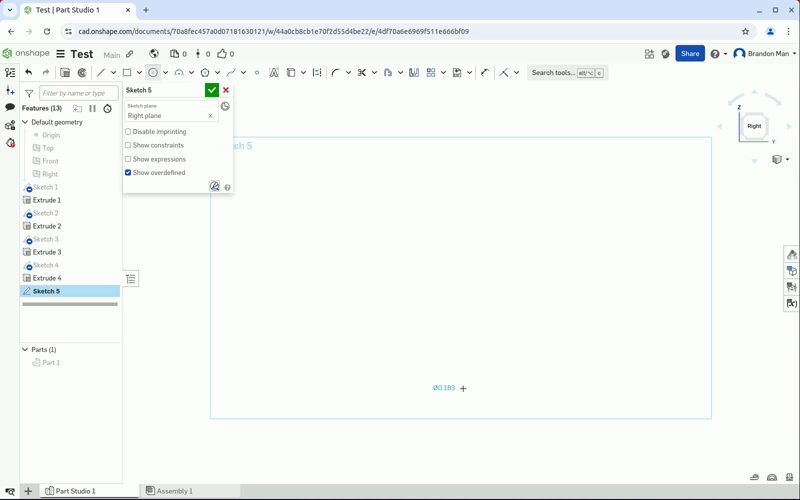
scroll(6)
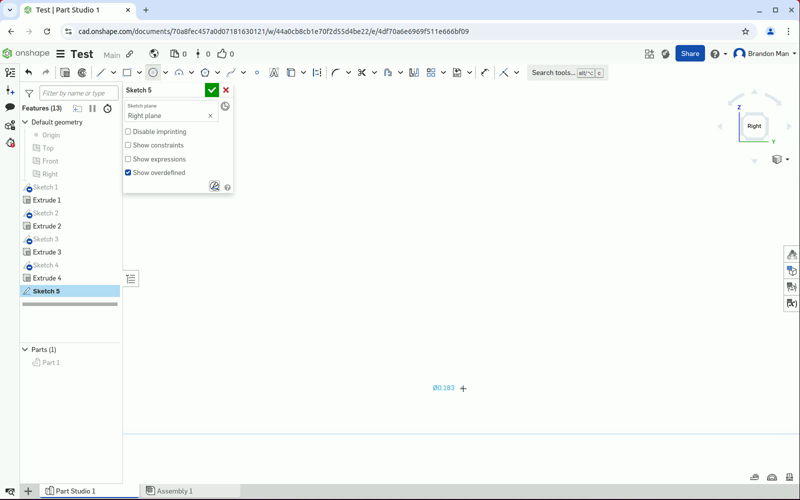
scroll(6)
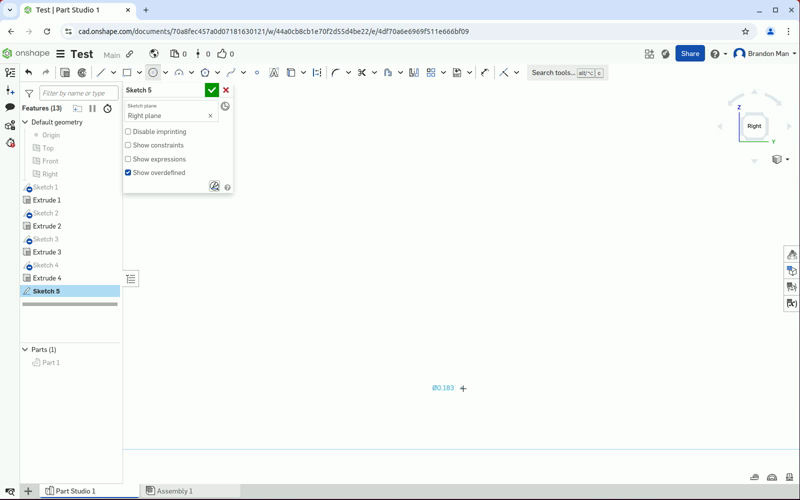
scroll(6)
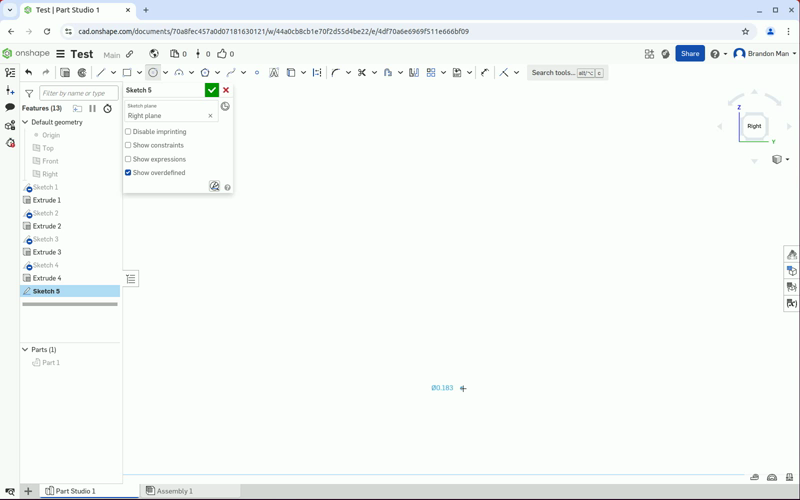
scroll(6)
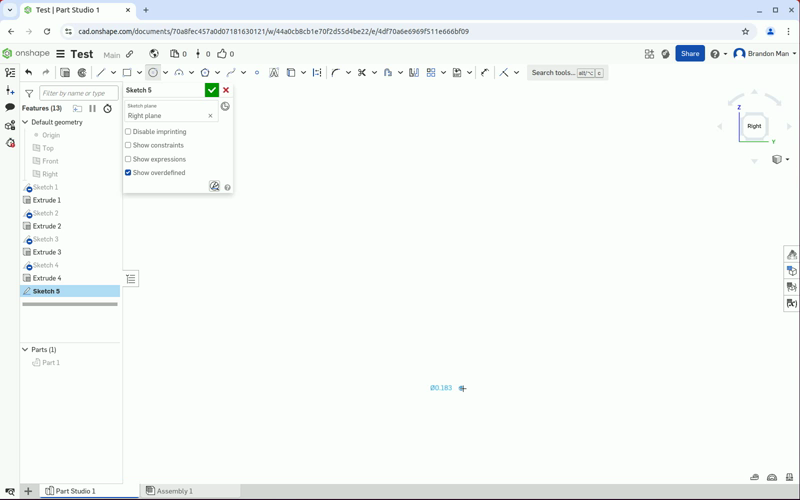
scroll(6)
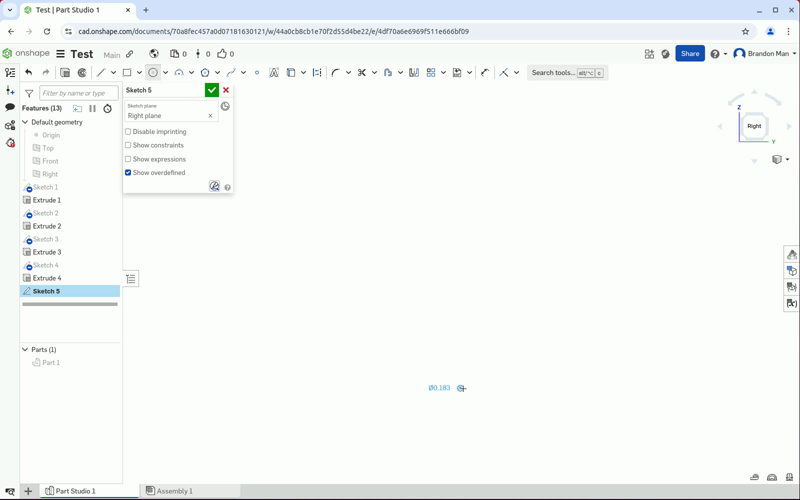
scroll(6)
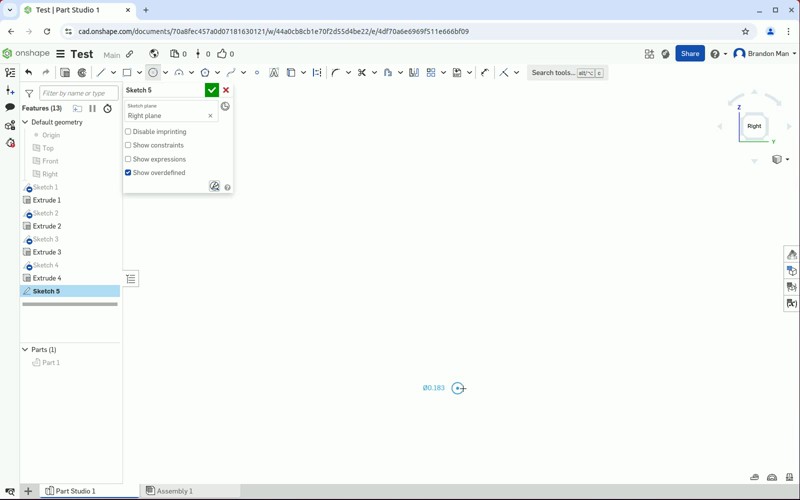
click(463, 388)
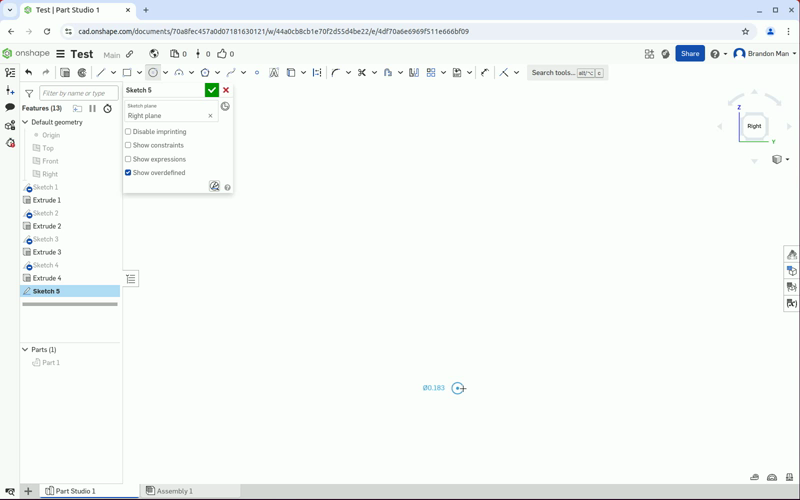
scroll(-6)
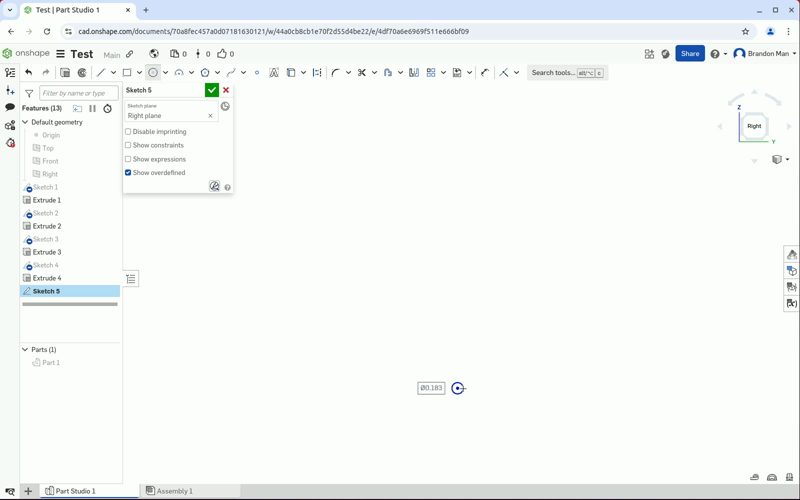
scroll(-6)
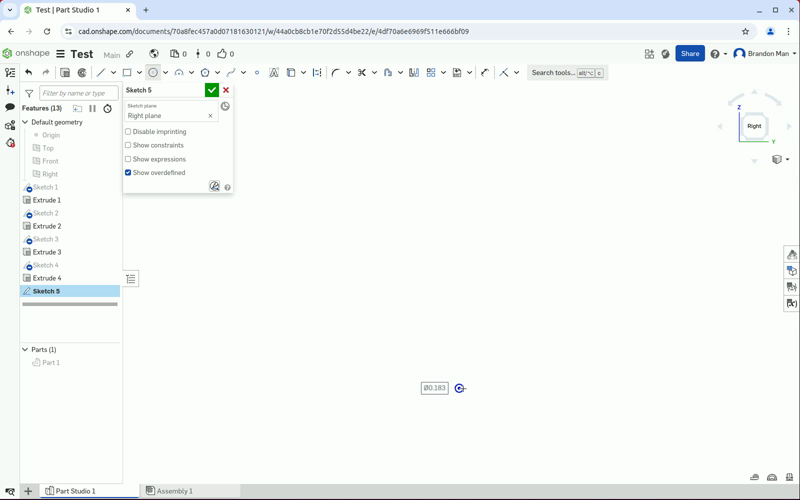
scroll(-6)
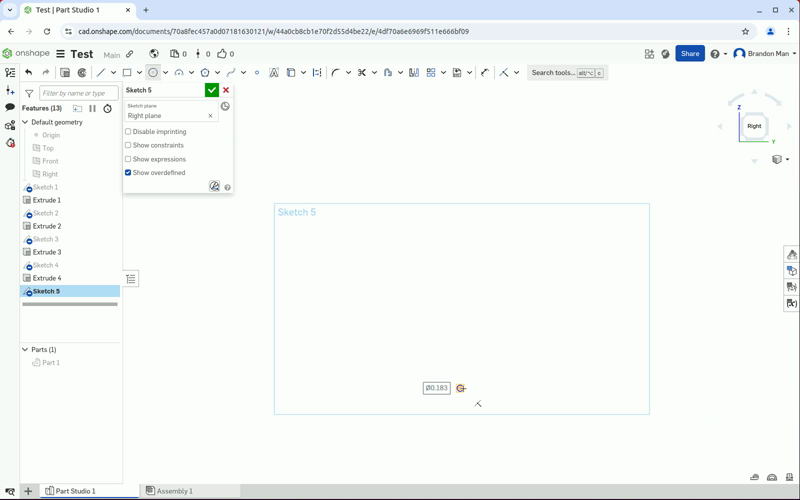
scroll(-6)
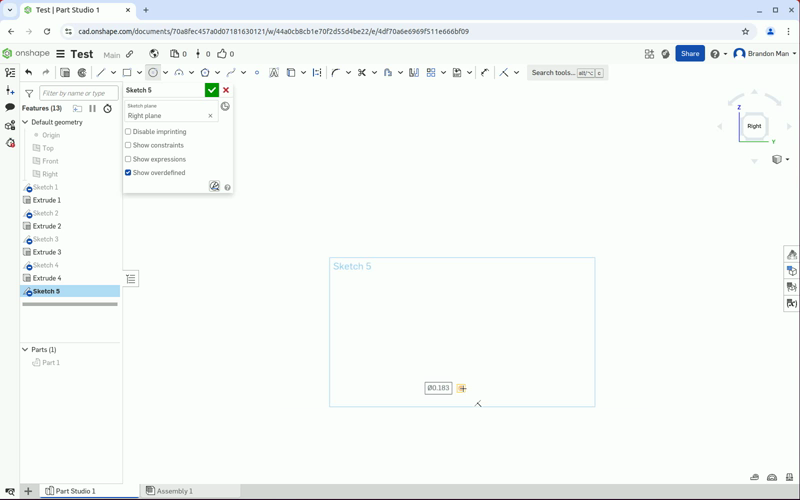
scroll(-6)
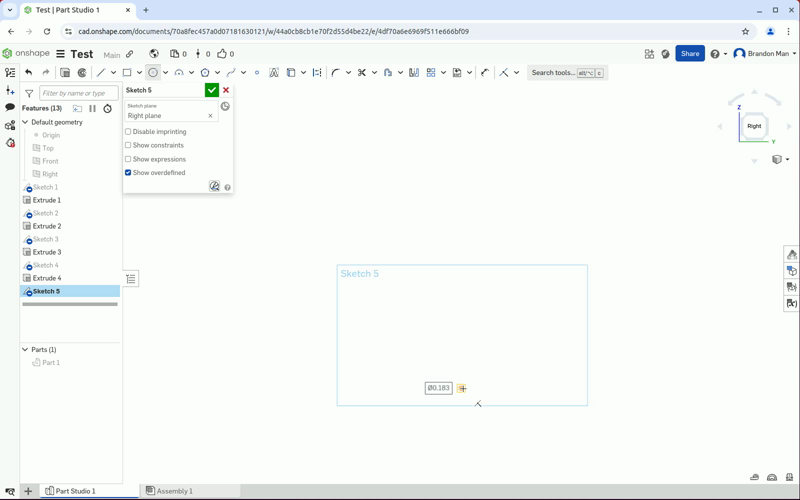
scroll(-6)
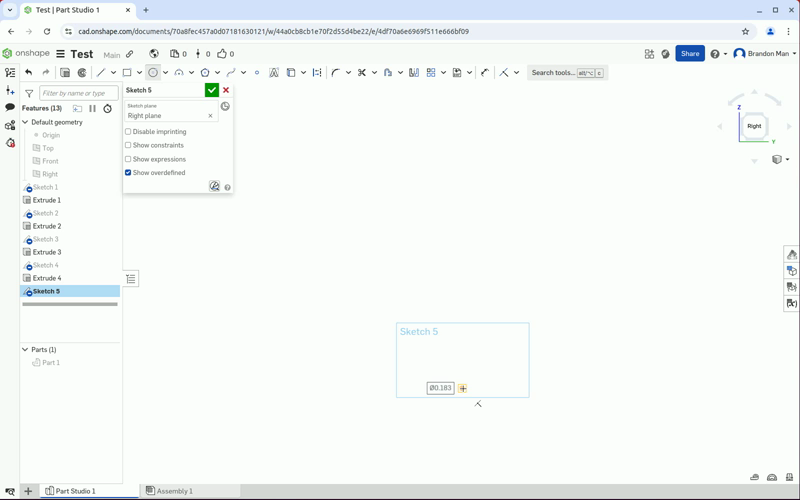
scroll(-6)
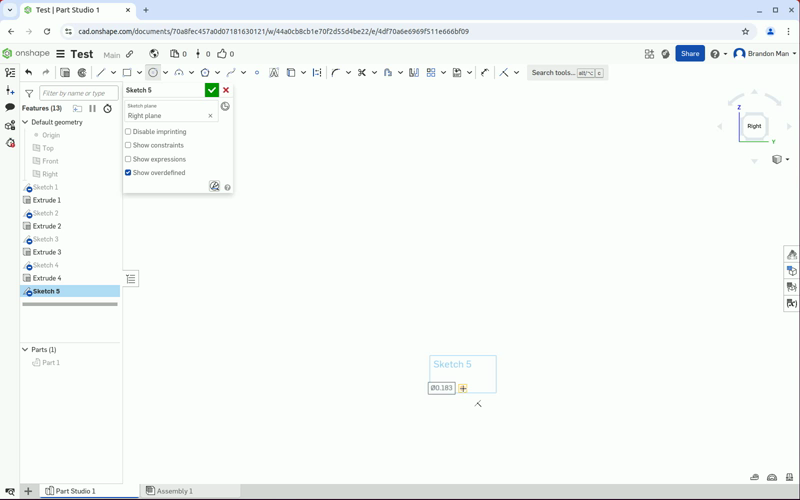
key(esc)
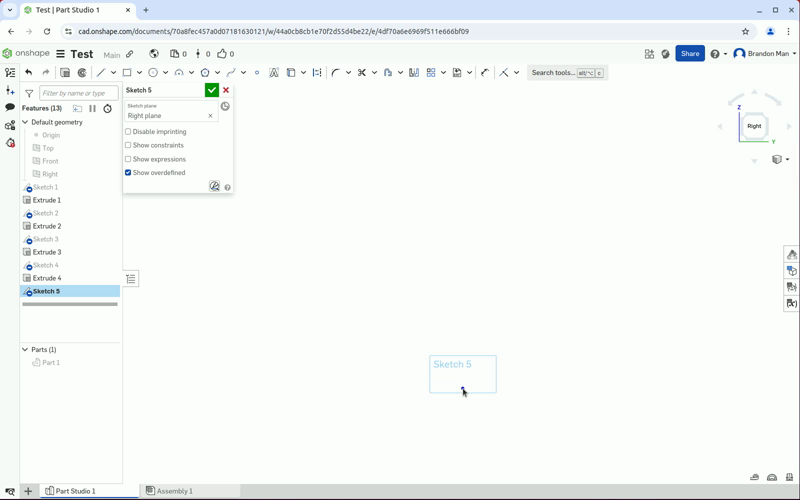
mouse_move(463, 388)
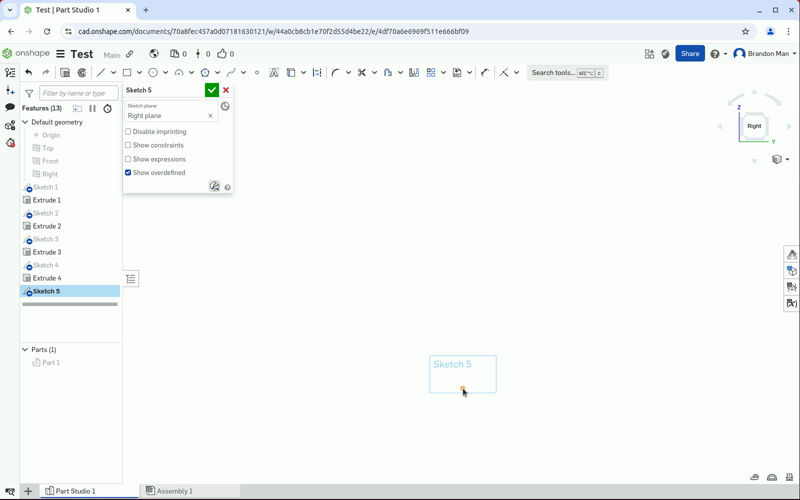
scroll(6)
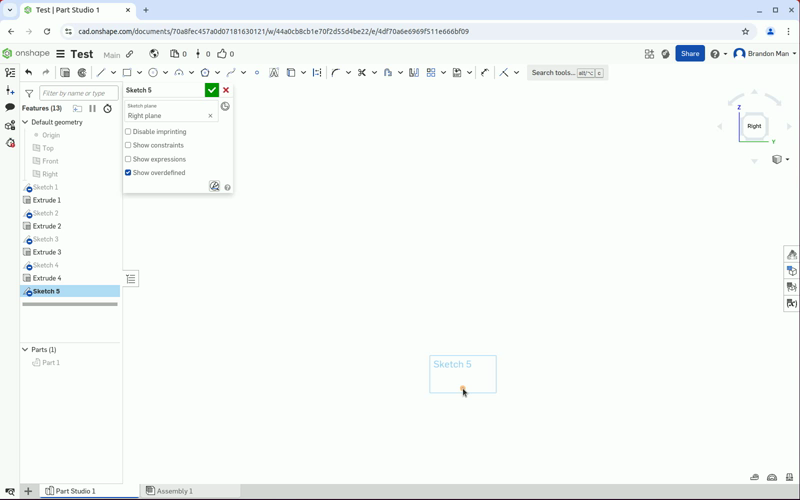
scroll(6)
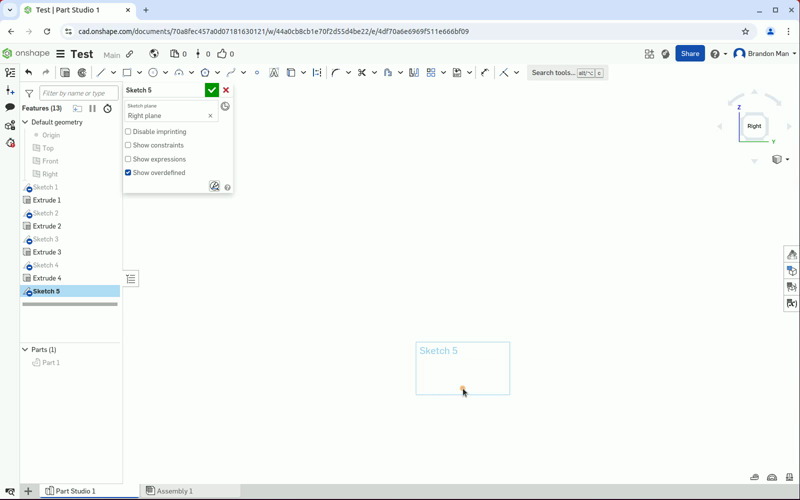
scroll(6)
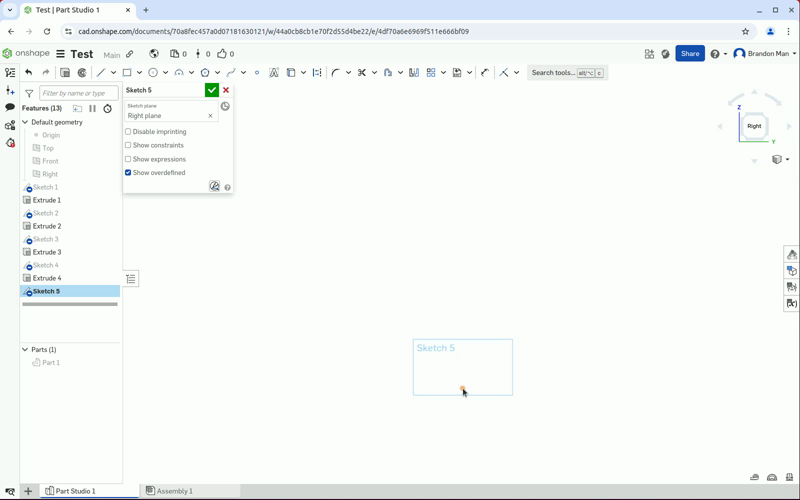
scroll(6)
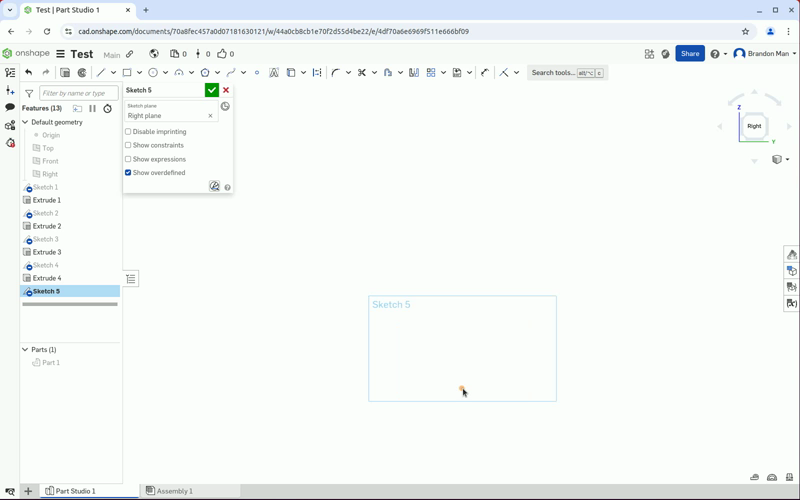
scroll(6)
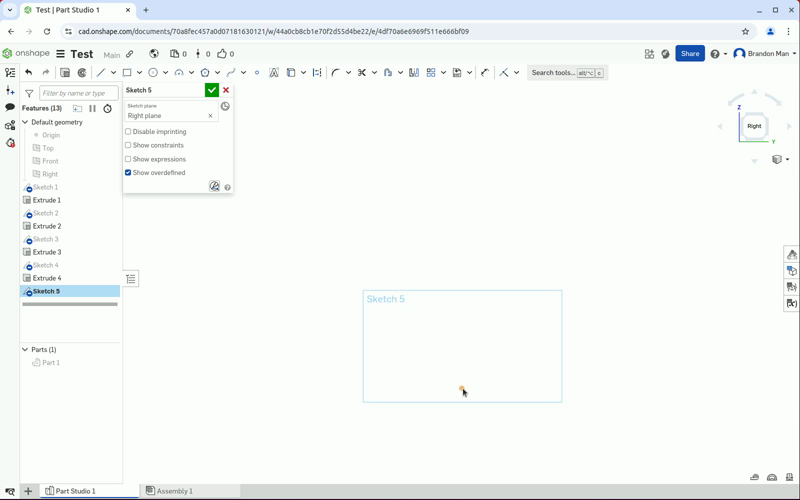
scroll(6)
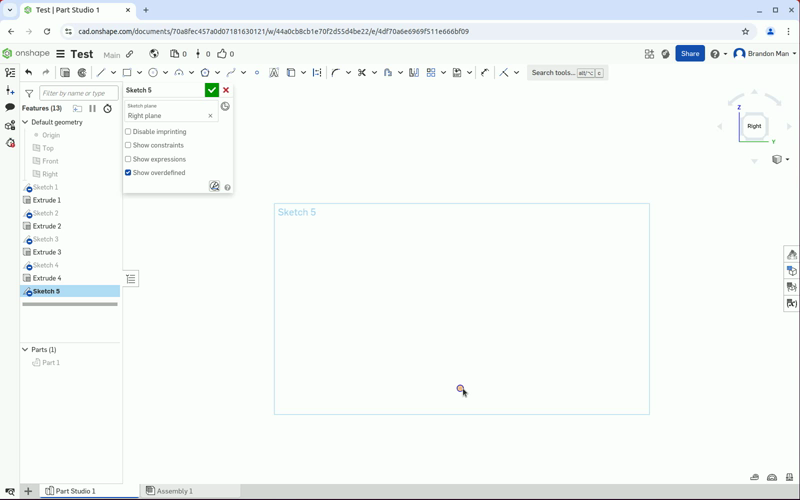
scroll(6)
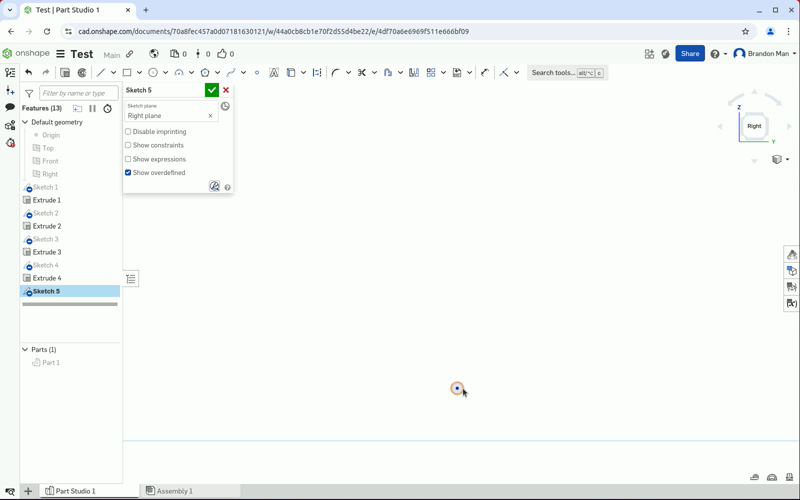
click(463, 388)
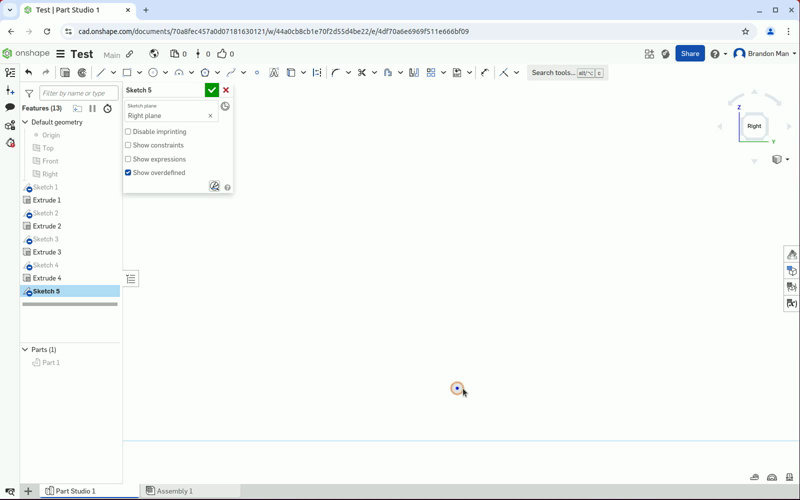
scroll(-6)
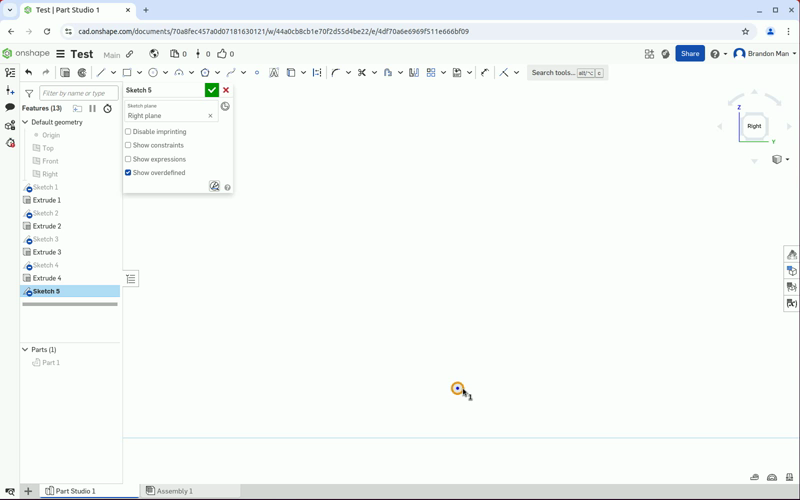
scroll(-6)
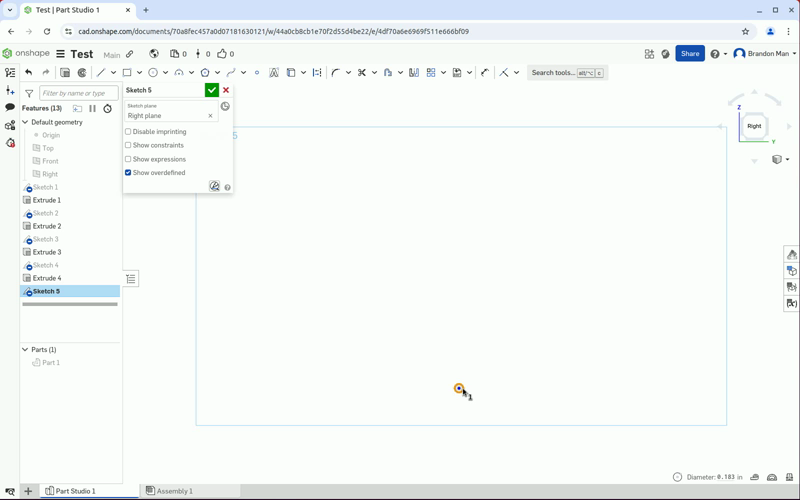
scroll(-6)
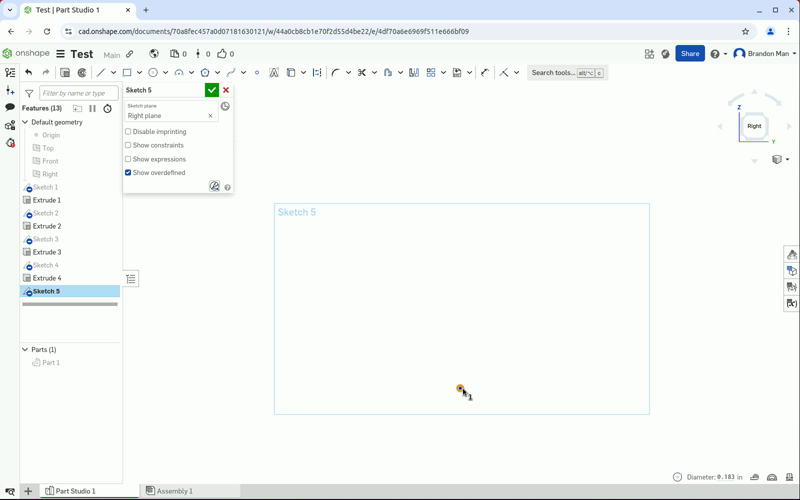
scroll(-6)
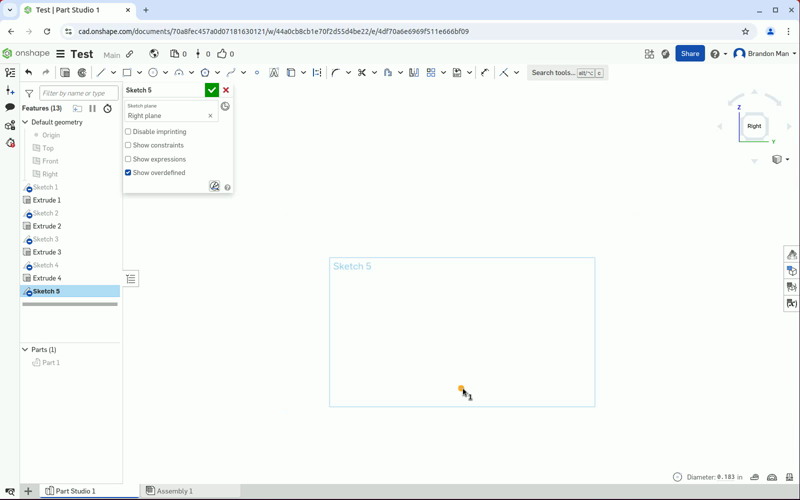
scroll(-6)
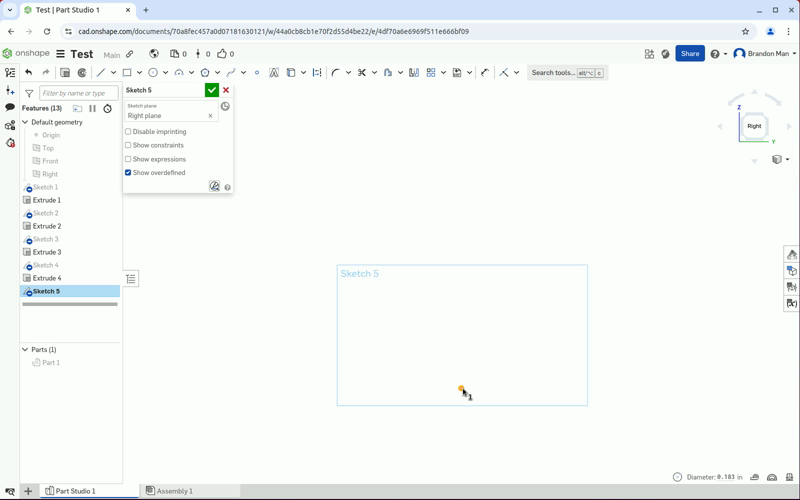
scroll(-6)
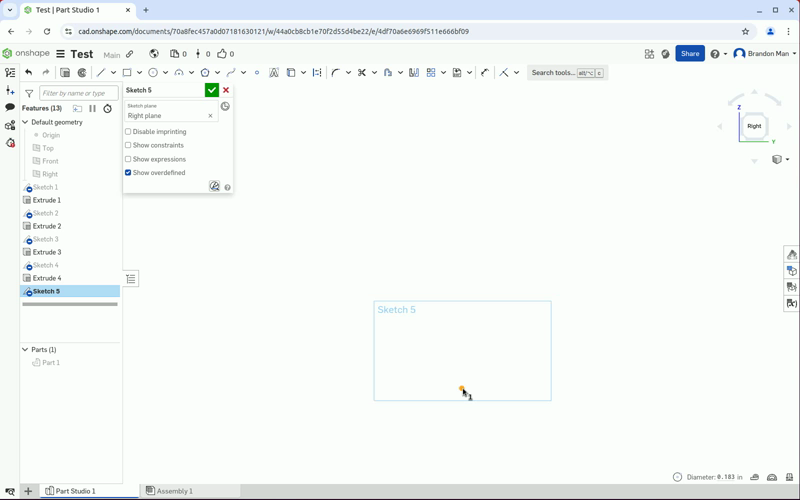
scroll(-6)
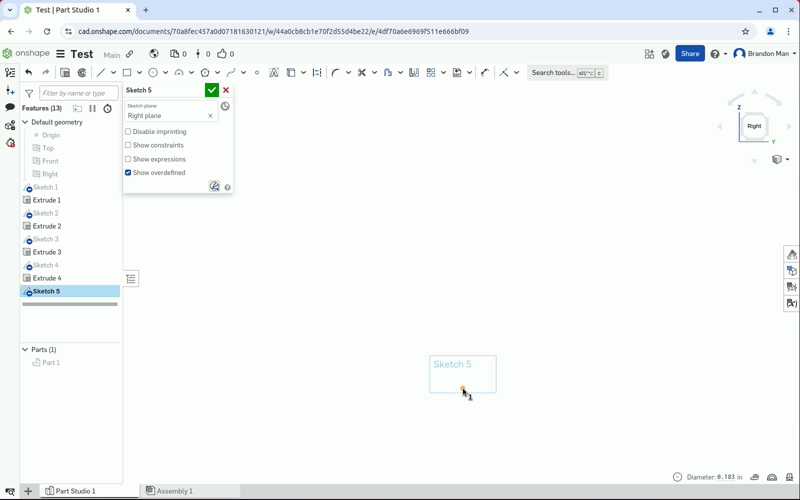
mouse_move(73, 352)
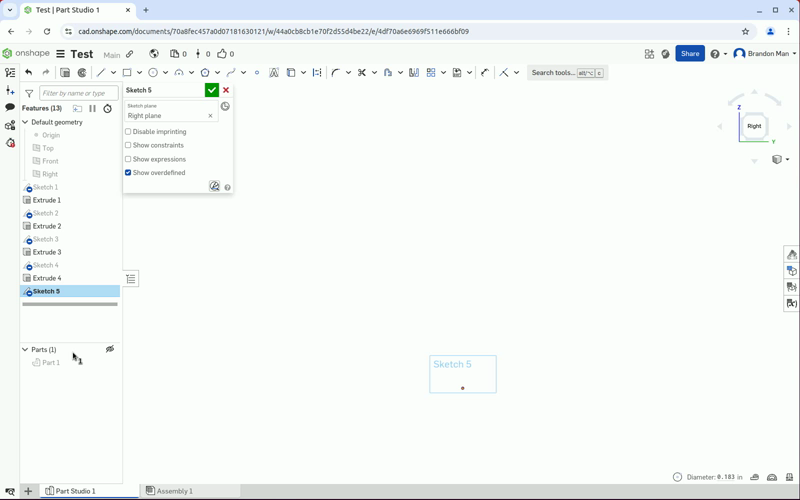
key(shift+y)
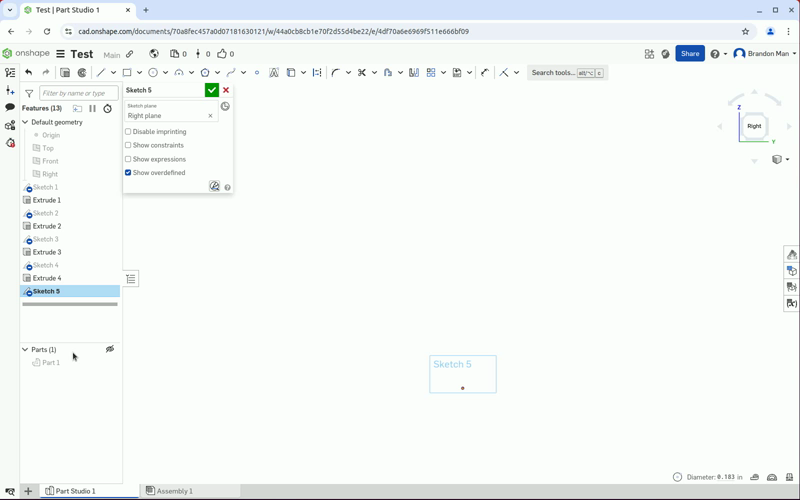
key(shift+e)
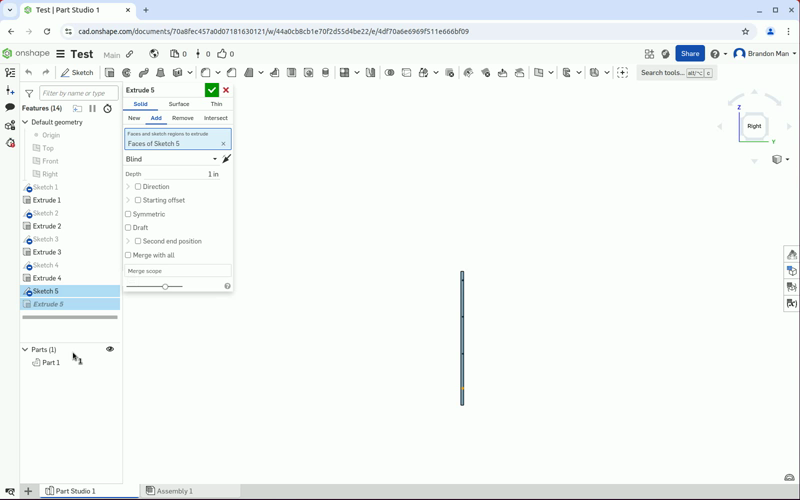
mouse_move(143, 106)
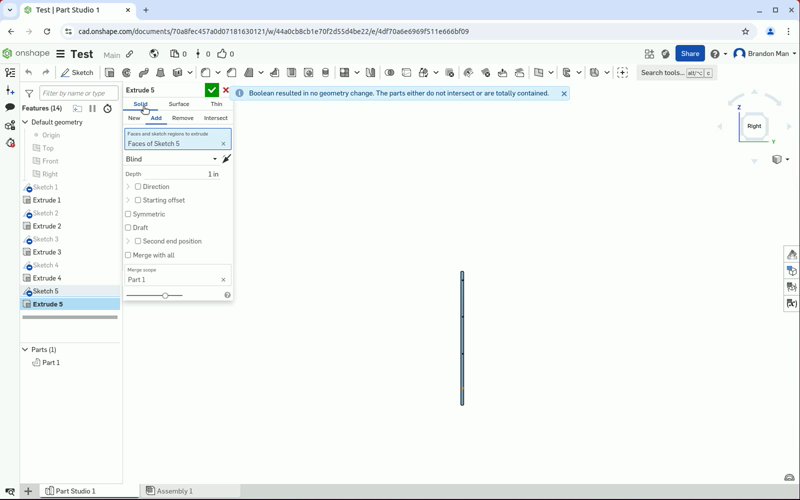
click(143, 106)
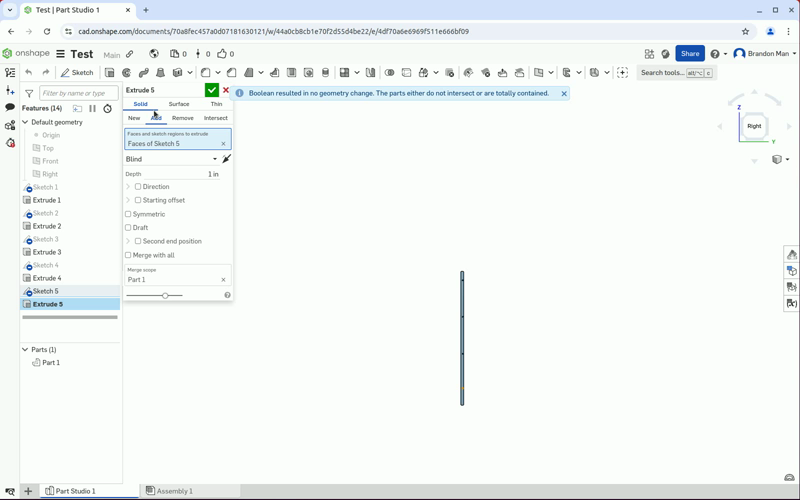
mouse_move(186, 120)
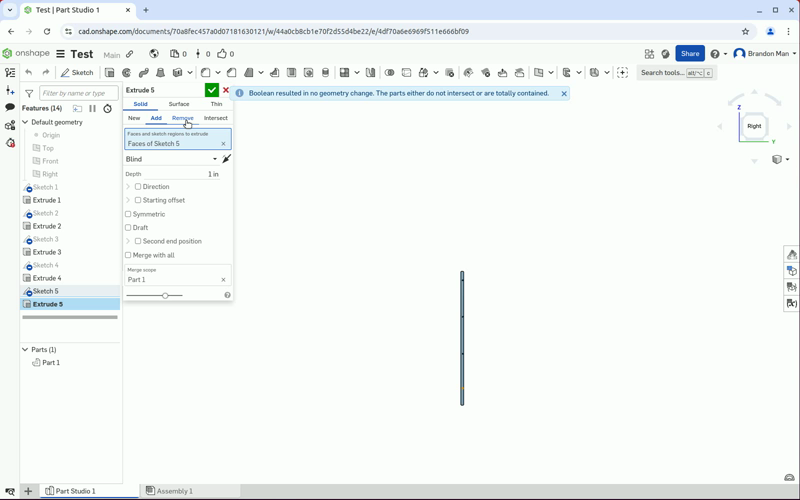
click(186, 120)
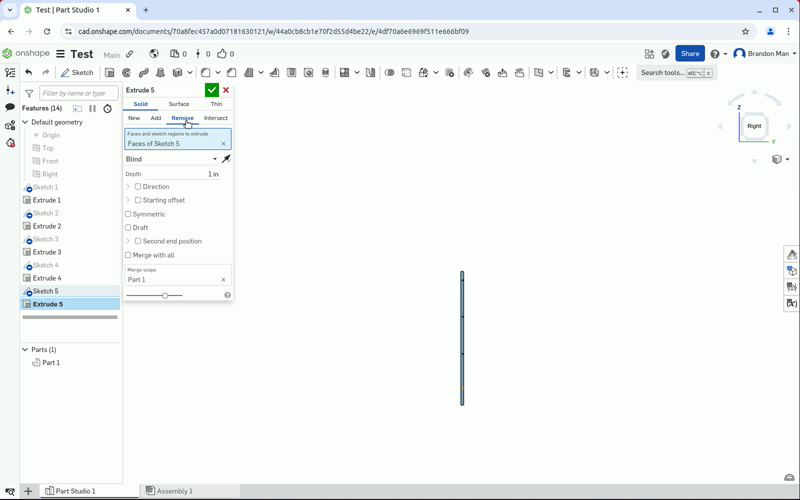
key(tab, 4)
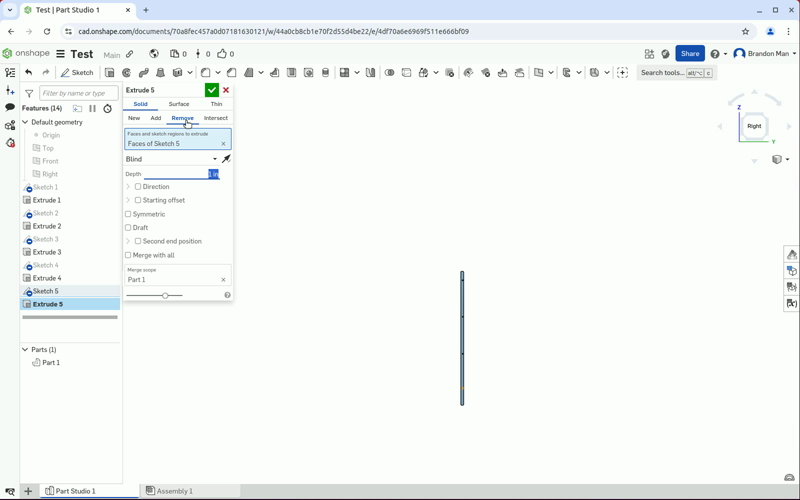
text(-22.868)
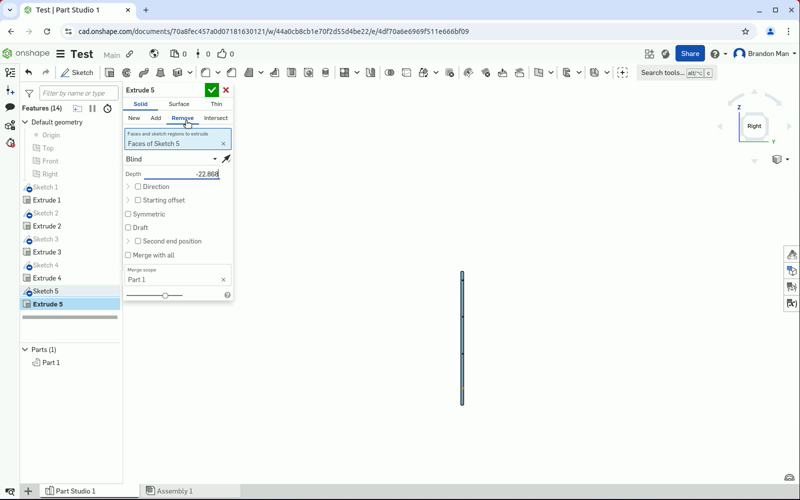
key(tab, 6)
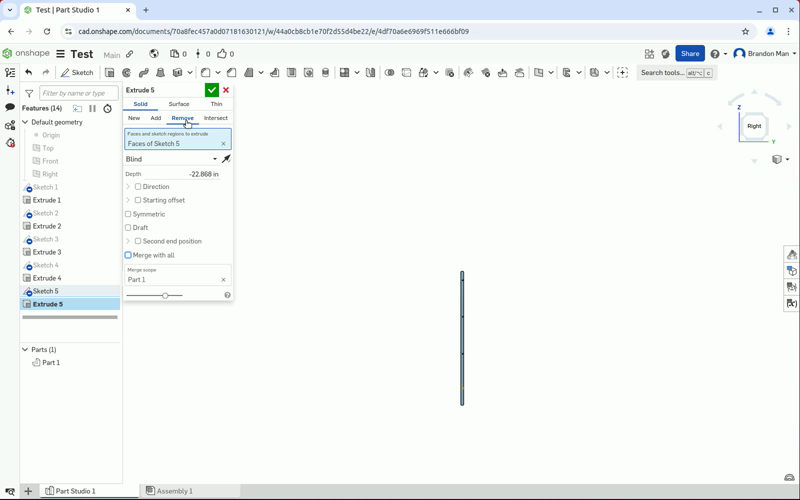
key(space)
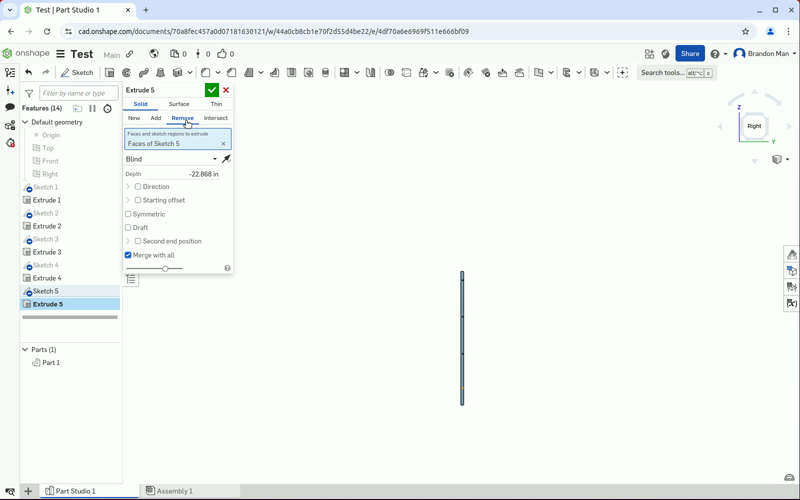
key(enter)
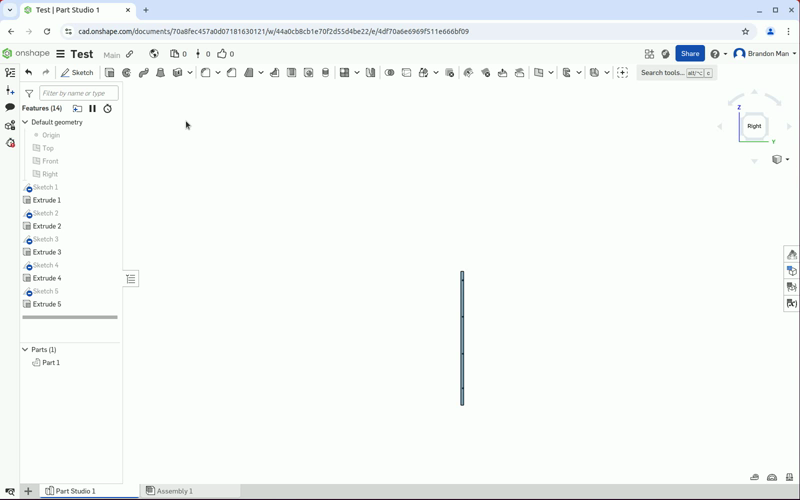
key(shift+h)
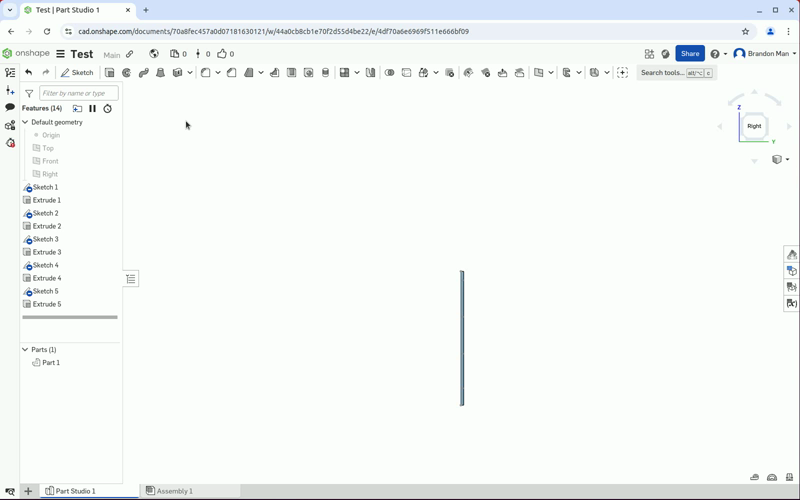
key(shift+h)
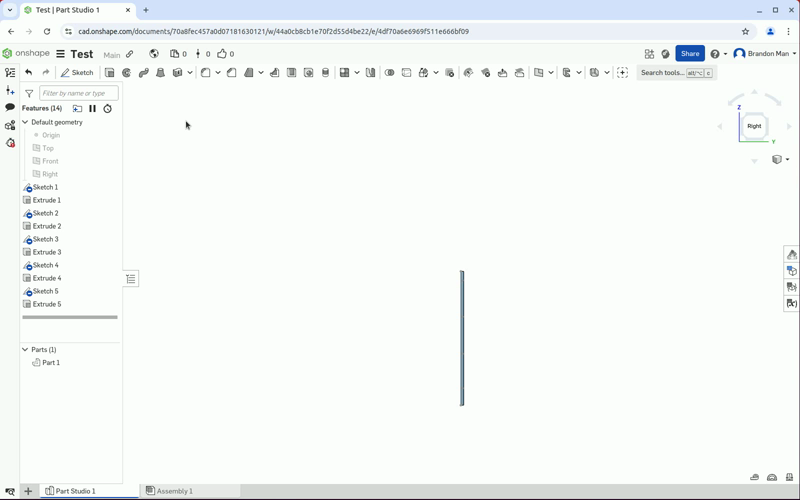
key(shift+7)
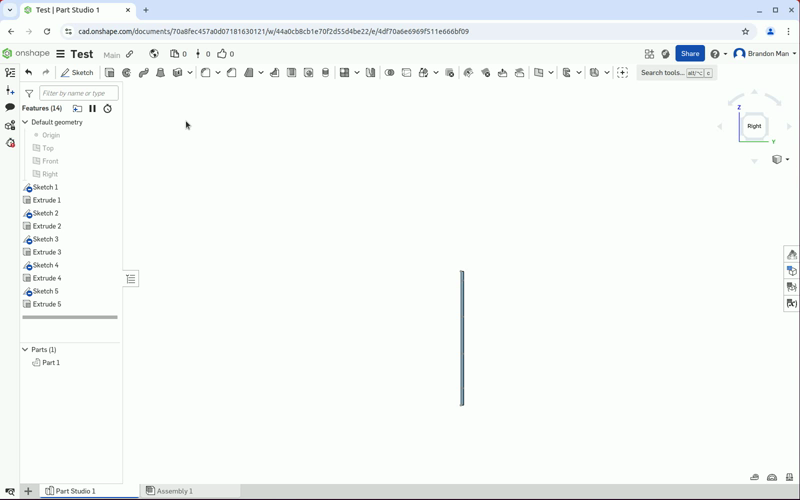
key(right, 2)
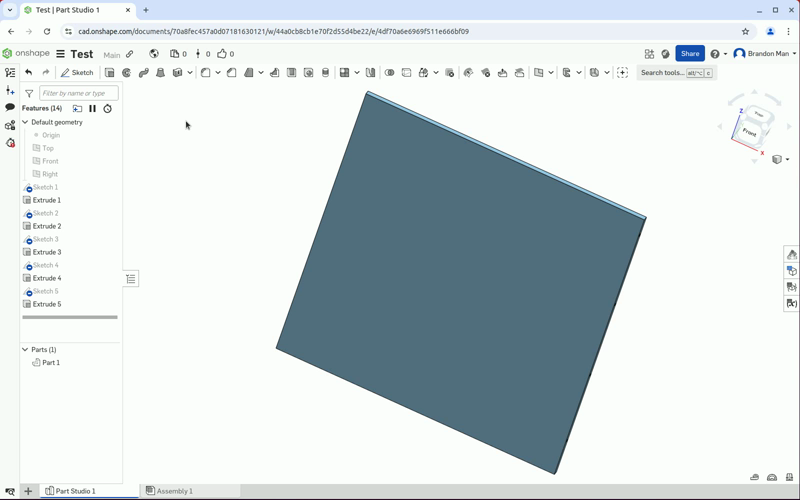
key(down, 2)
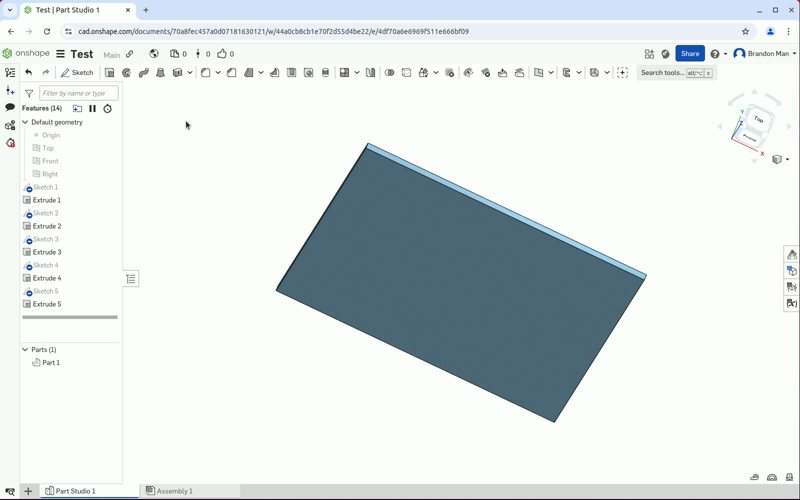
key(up, 2)
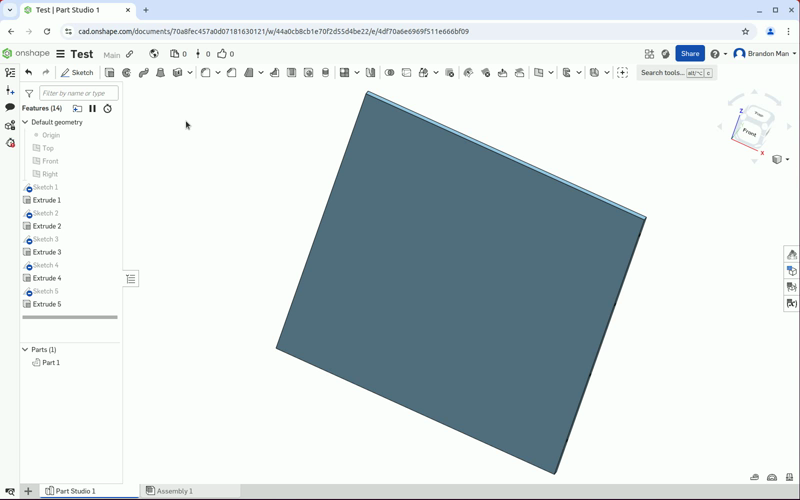
key(left, 2)
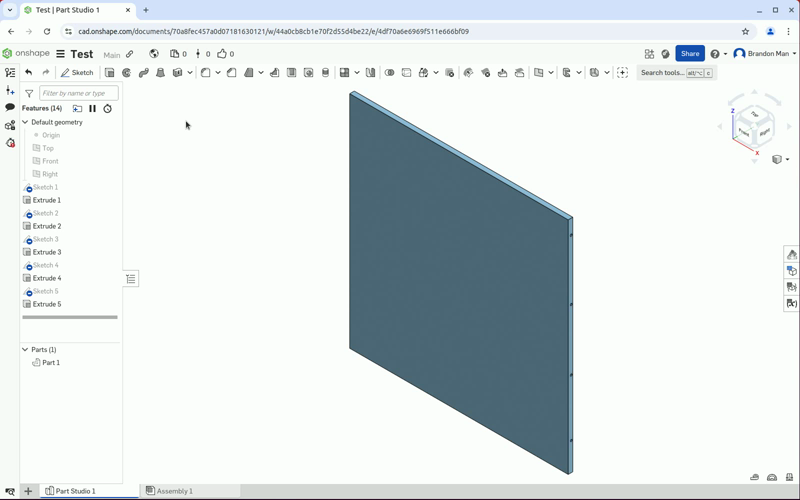
mouse_move(73, 189)
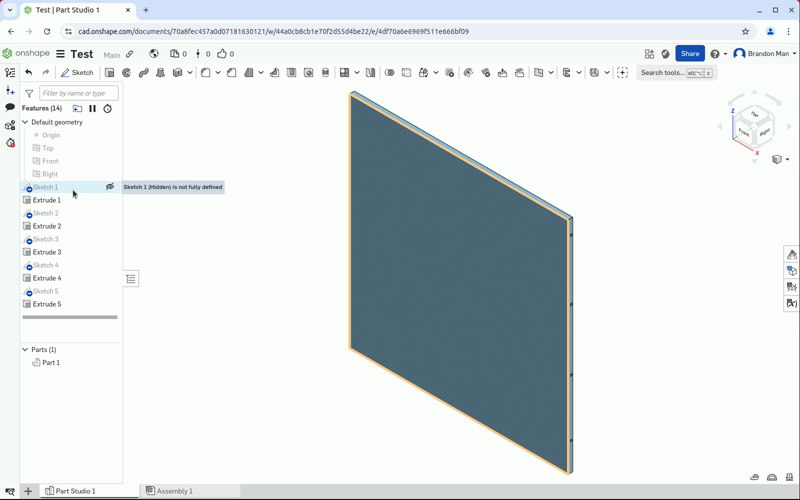
click(73, 189)